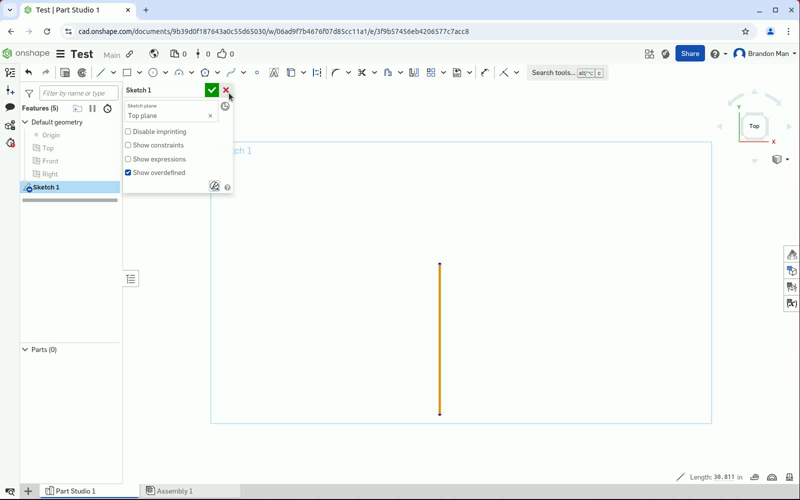
key(shift+h)
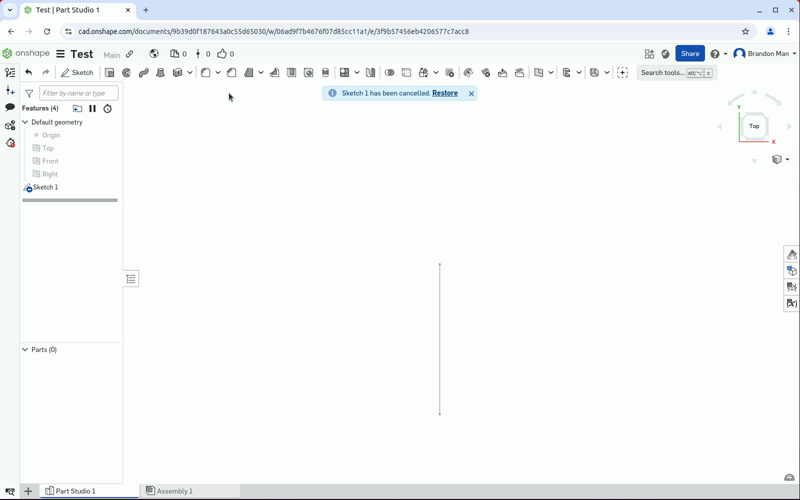
mouse_move(73, 352)
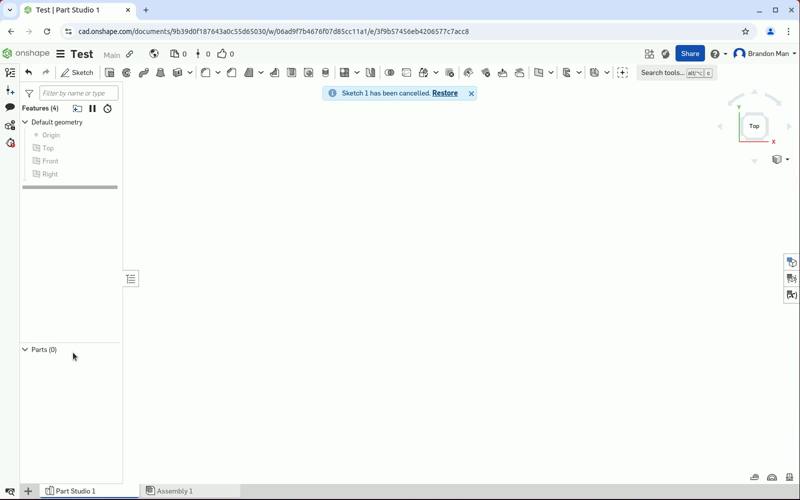
key(y)
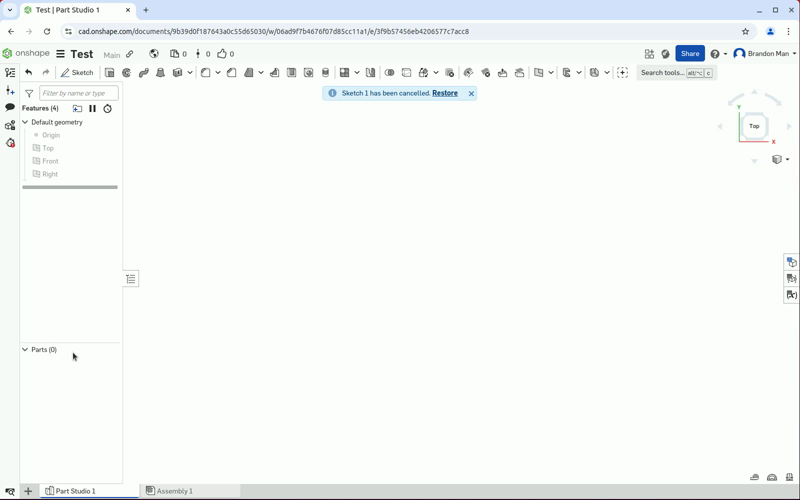
key(shift+p)
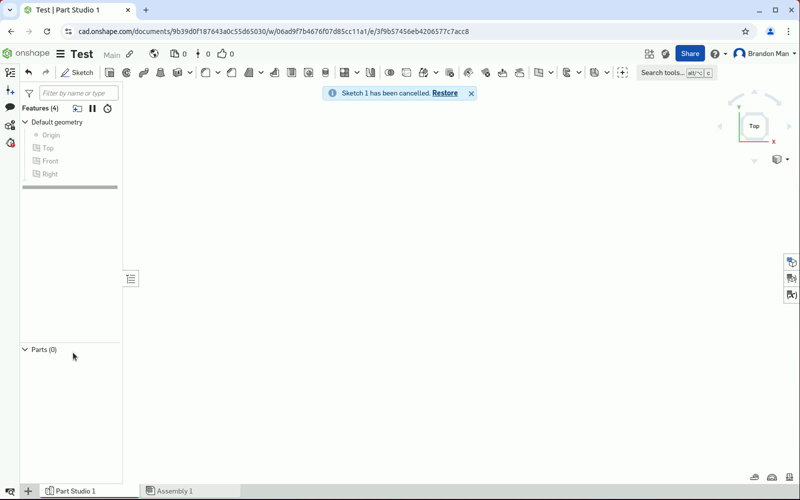
key(space)
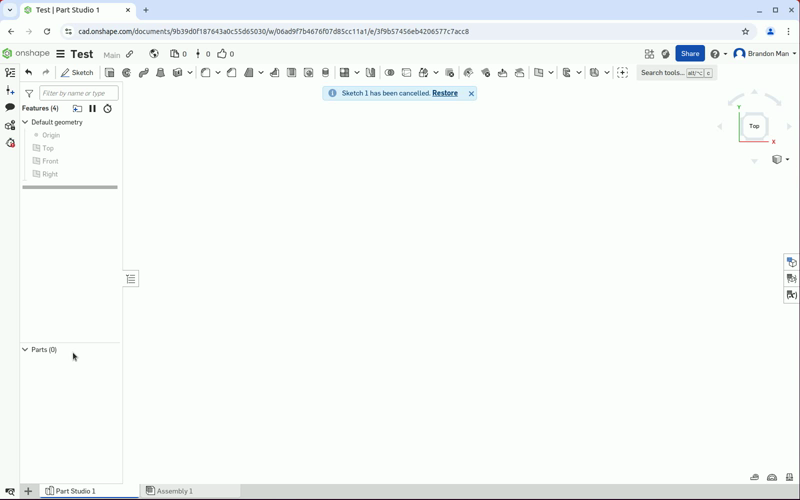
key_down(shift)
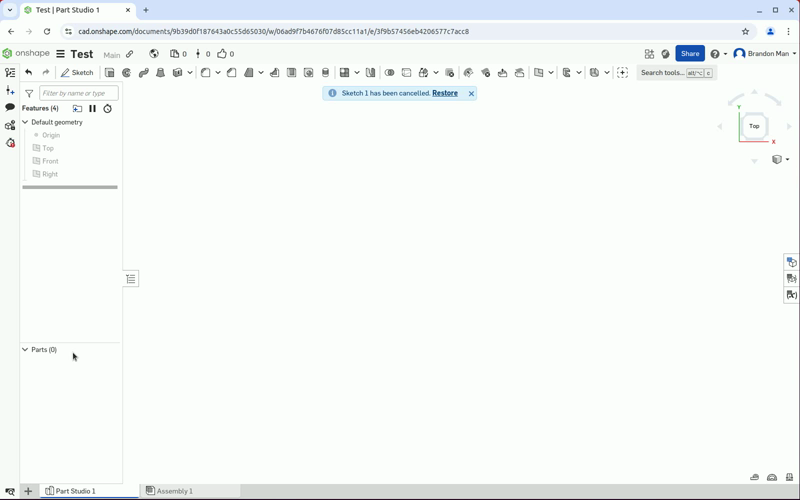
key(up)
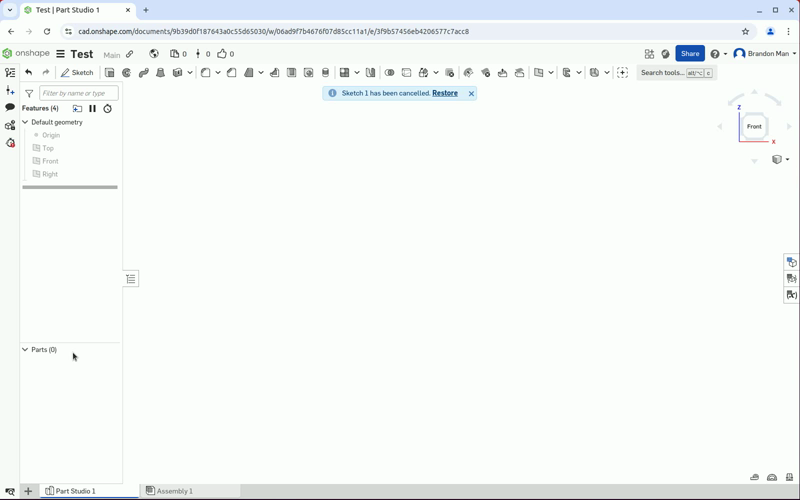
key_up(shift)
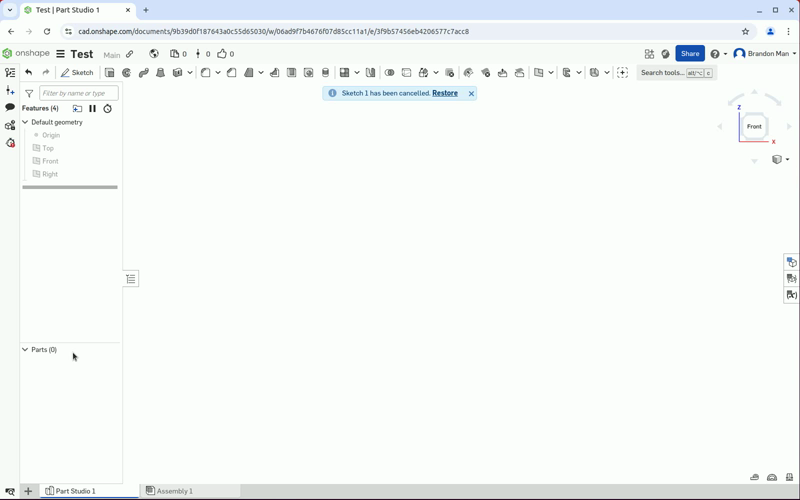
mouse_move(73, 352)
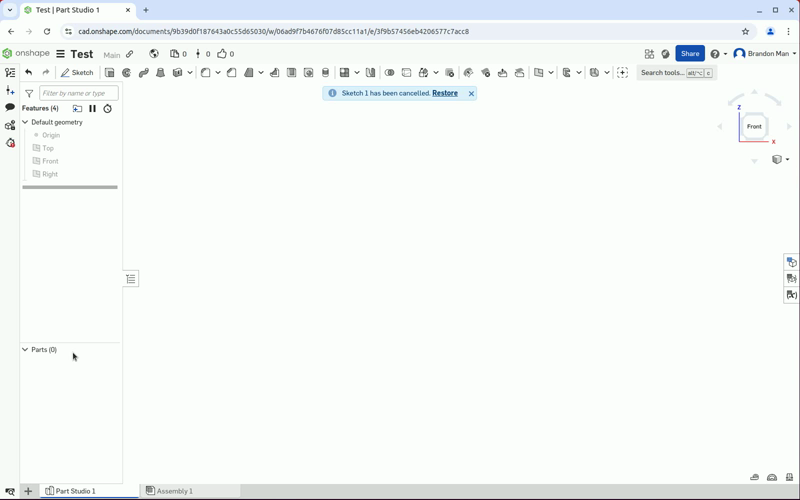
key(shift+y)
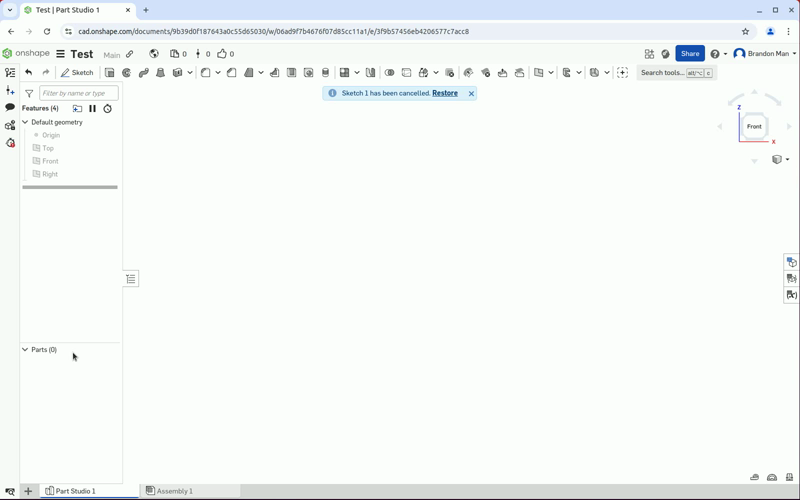
key(shift+s)
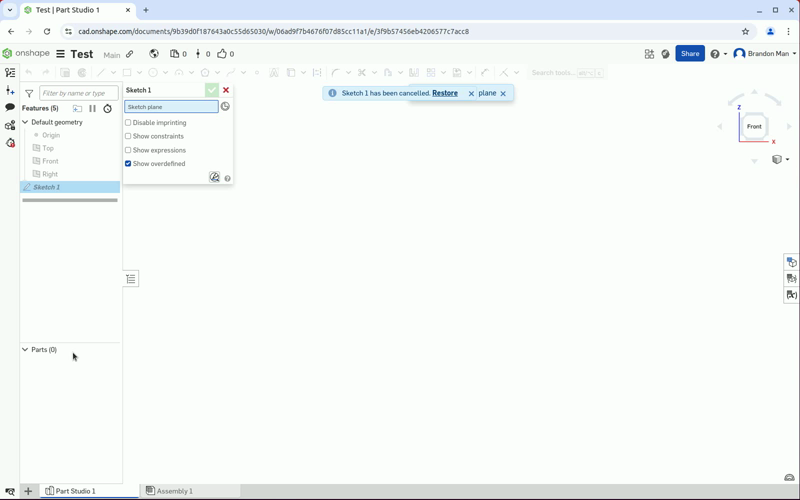
mouse_move(73, 163)
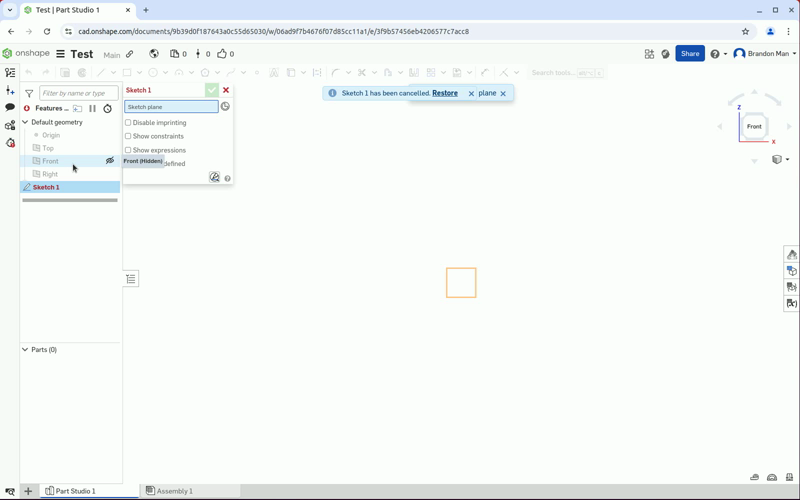
click(73, 163)
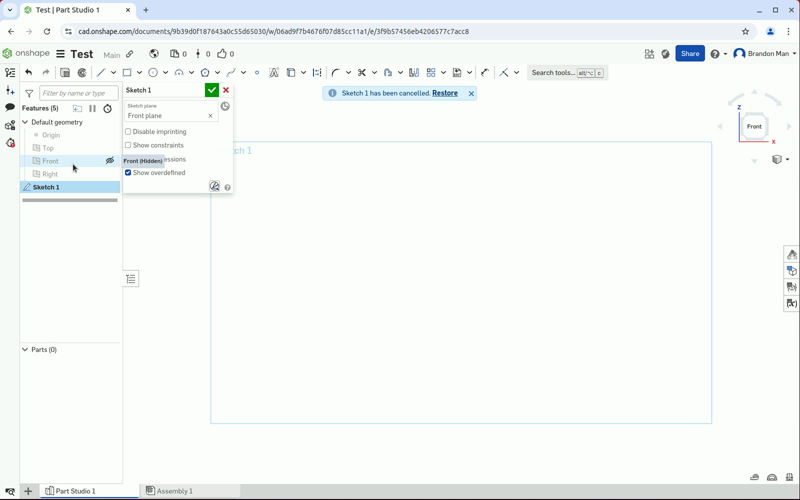
mouse_move(73, 352)
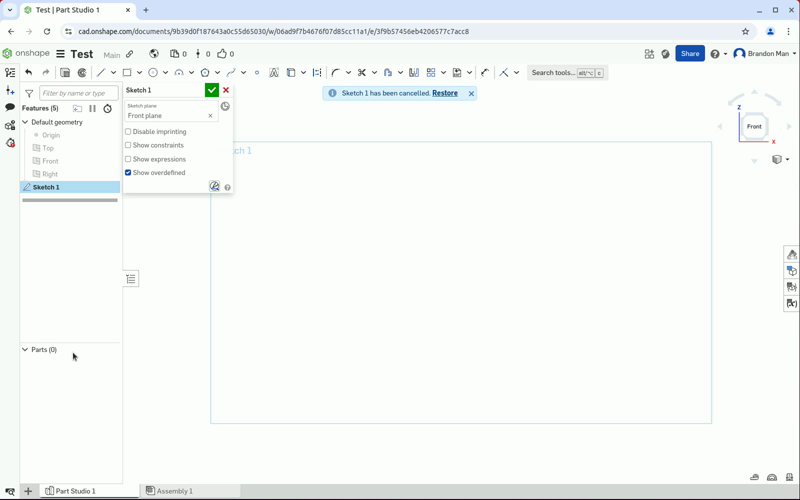
key(y)
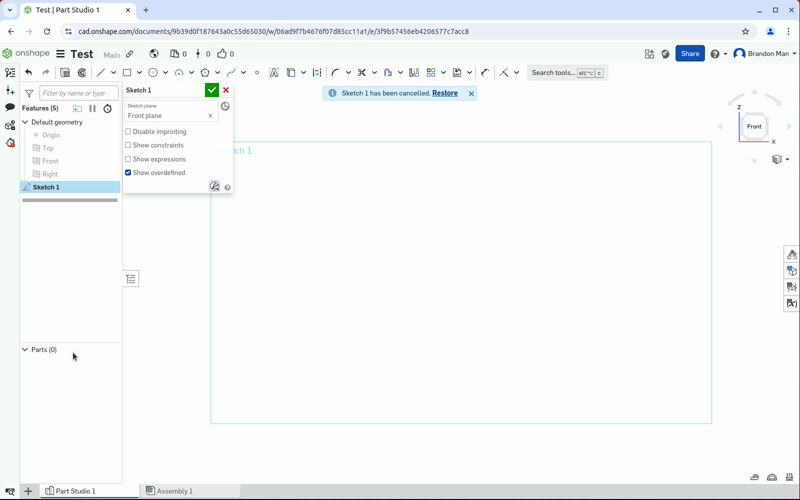
key(l)
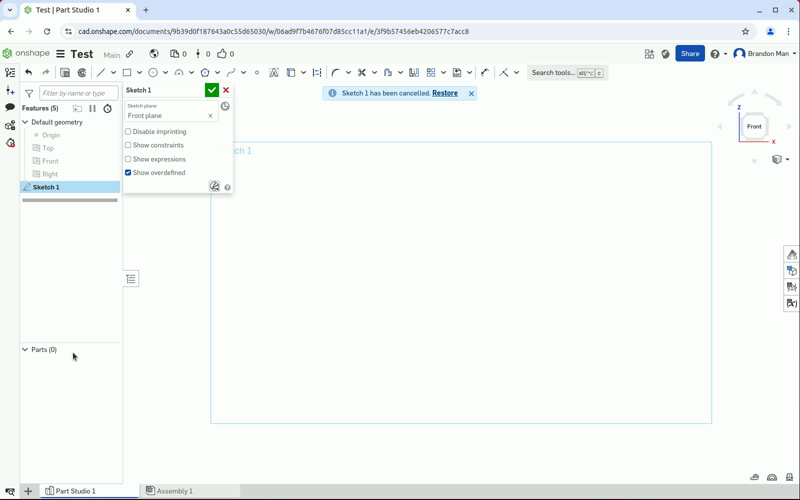
key_down(shift)
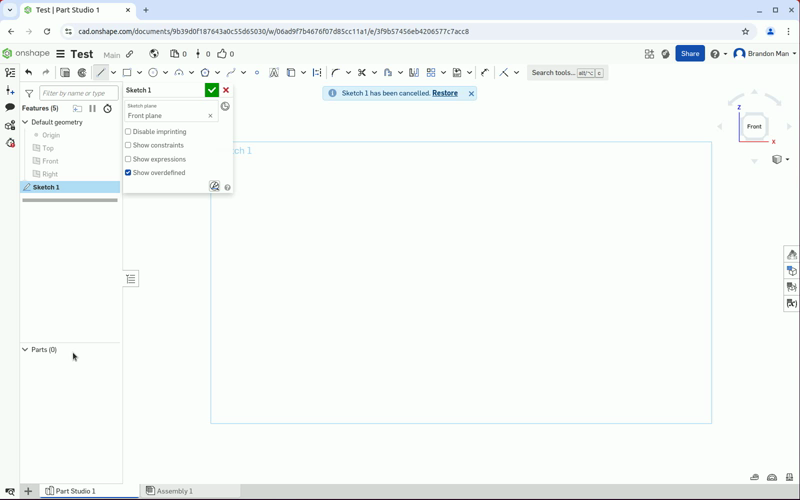
mouse_move(522, 357)
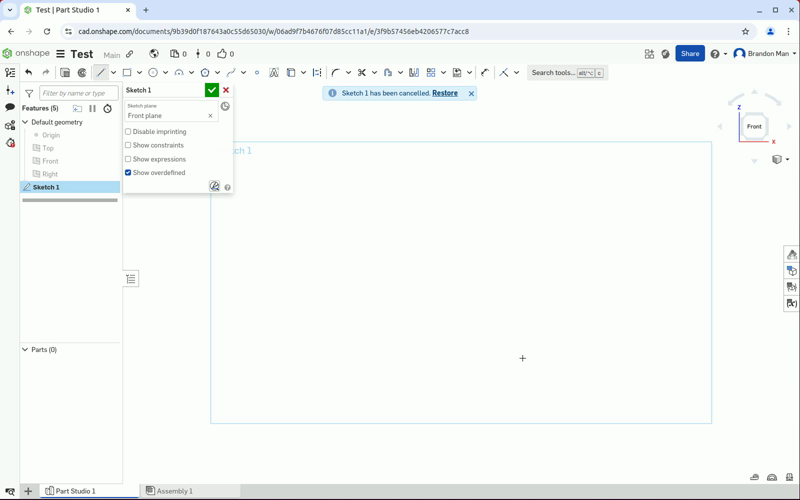
click(522, 357)
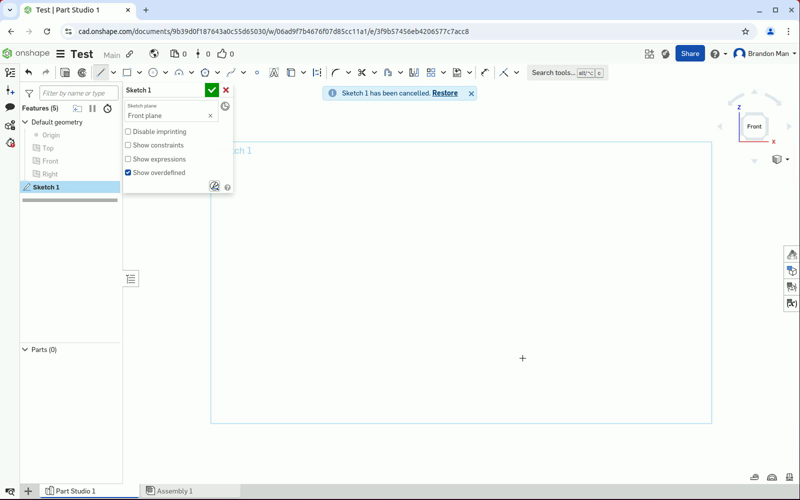
key_up(shift)
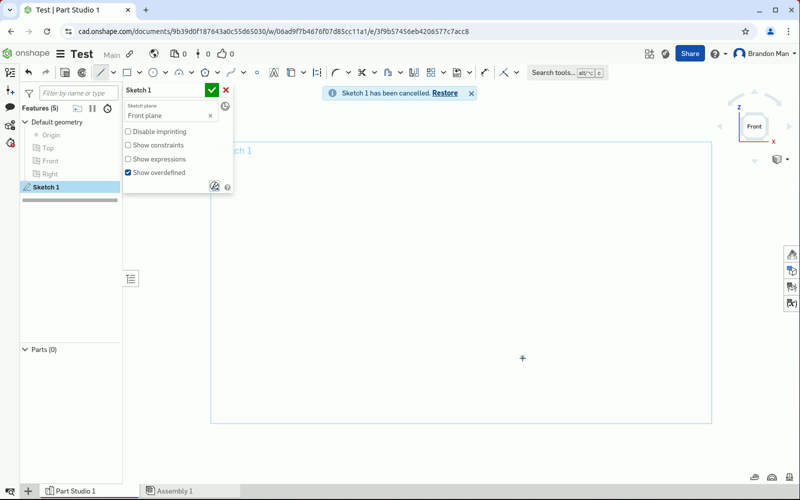
key_down(shift)
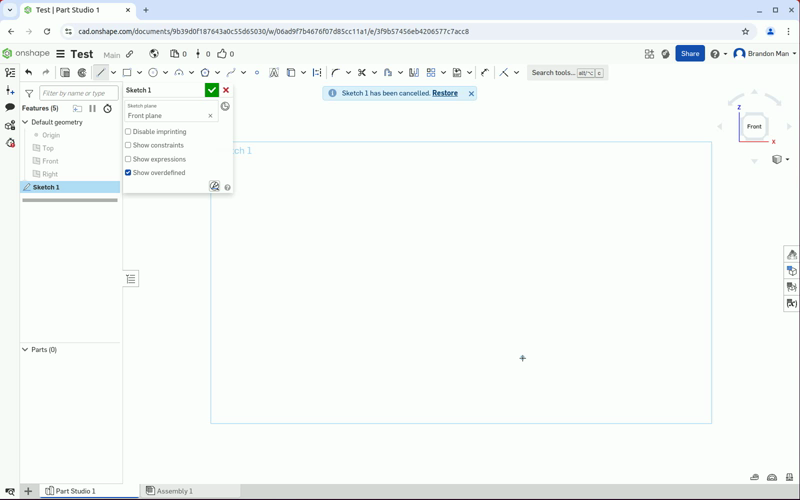
mouse_move(562, 296)
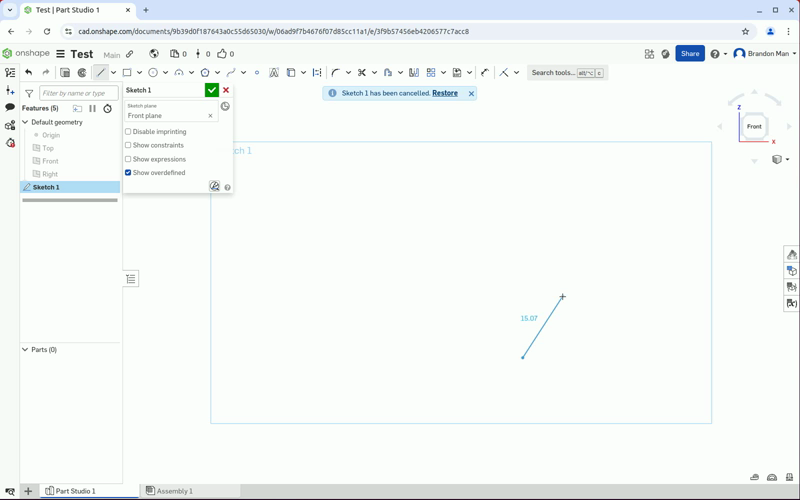
click(562, 296)
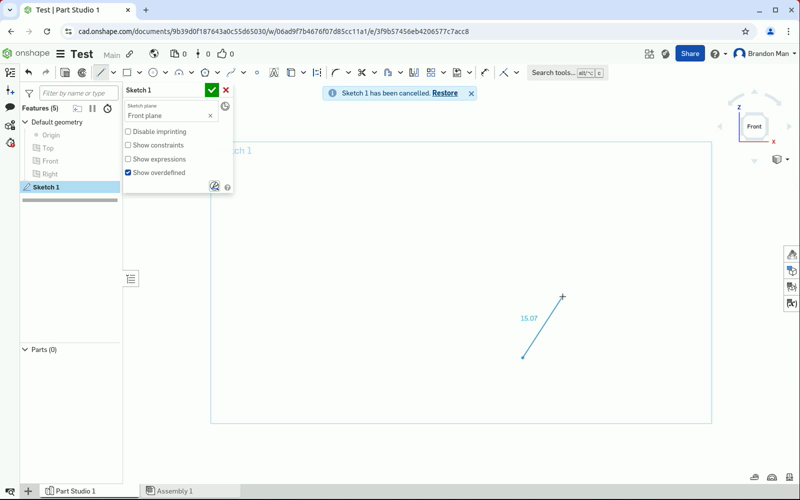
key_up(shift)
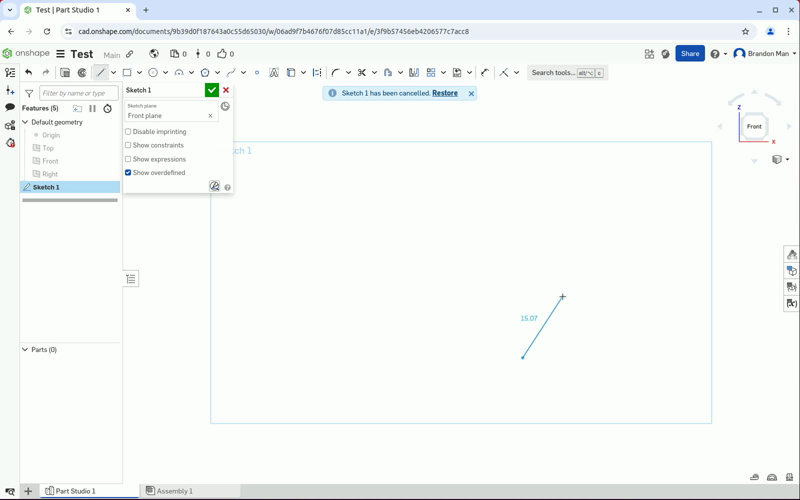
key_down(shift)
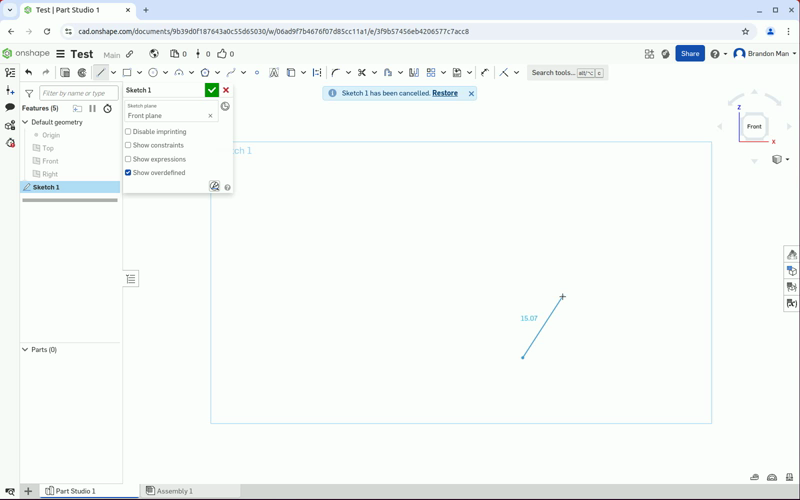
mouse_move(589, 296)
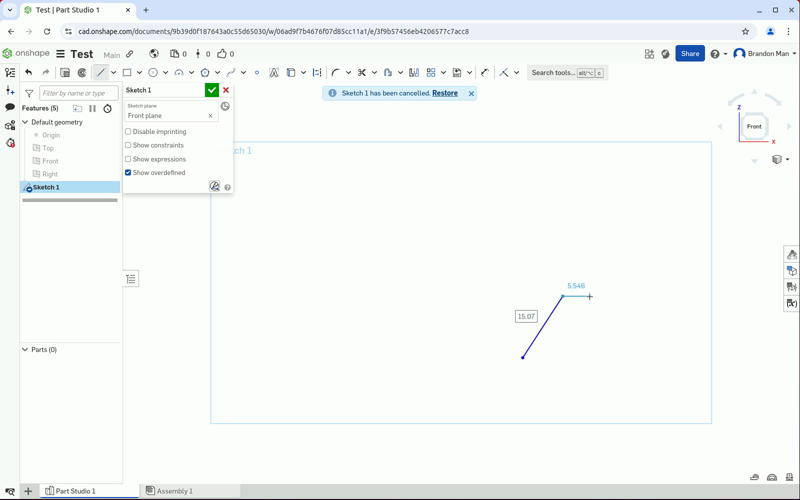
mouse_move(522, 296)
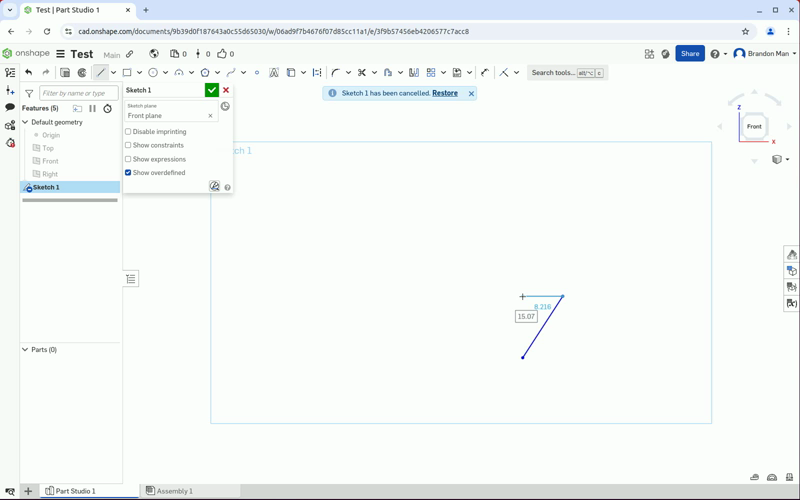
click(522, 296)
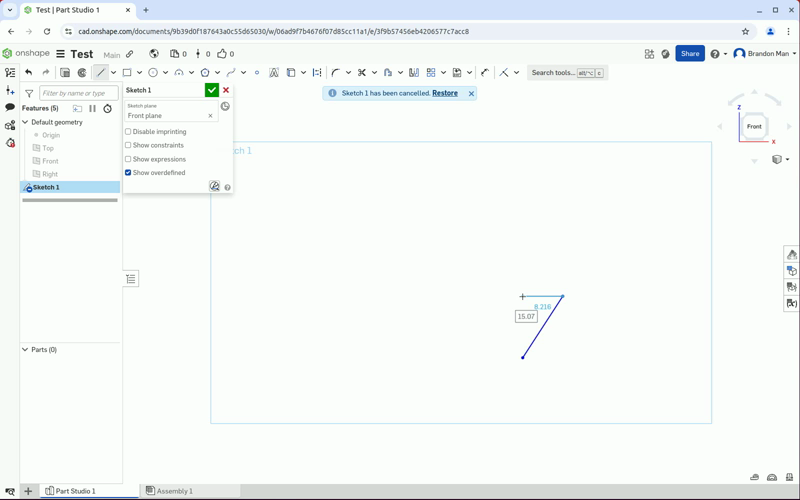
key_up(shift)
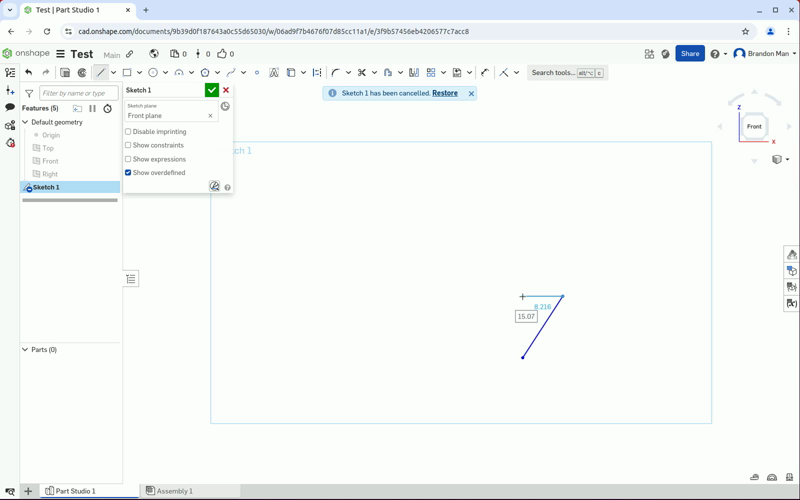
key_down(shift)
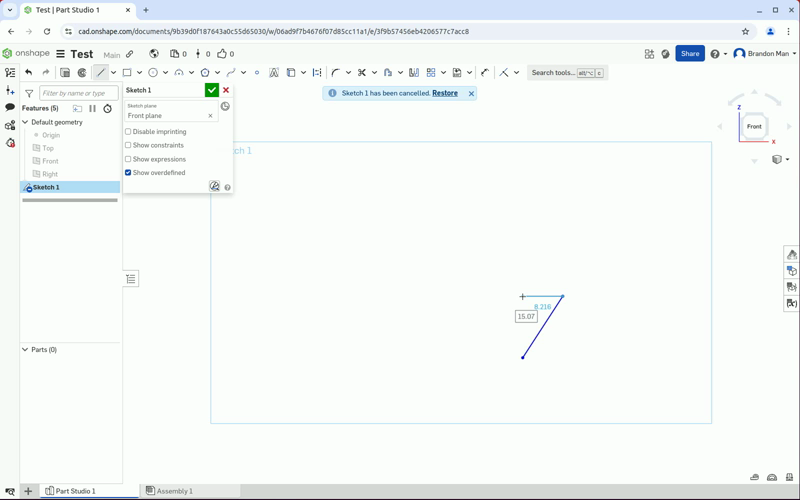
mouse_move(522, 357)
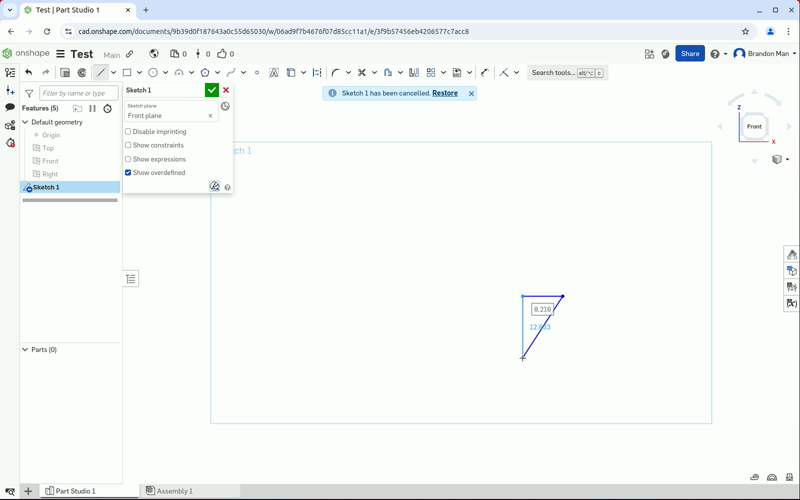
key_up(shift)
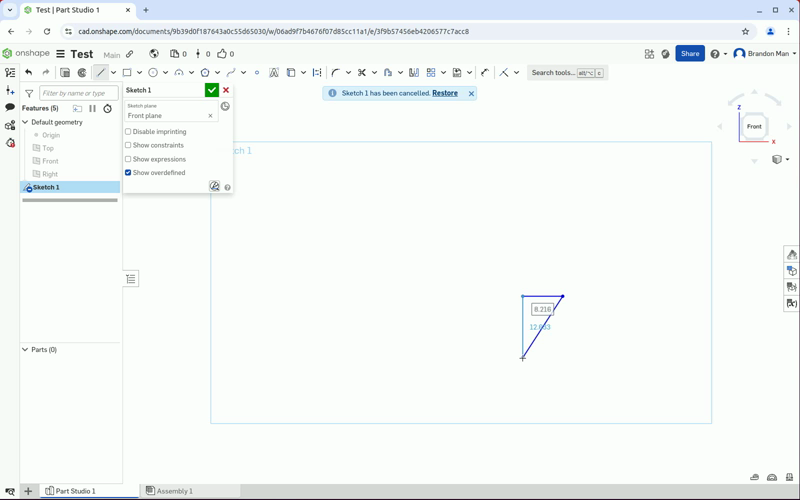
click(522, 357)
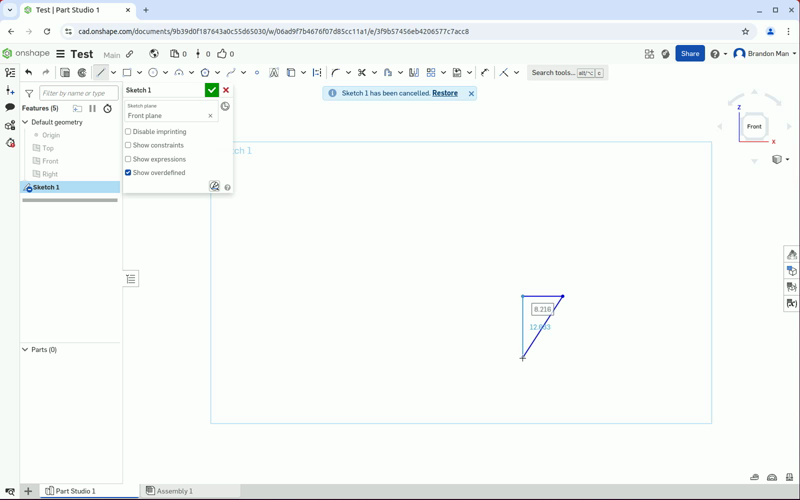
key(esc)
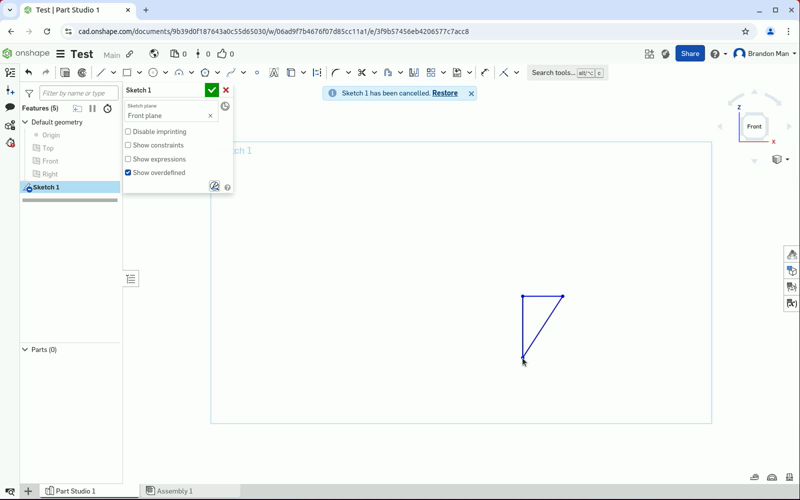
mouse_move(552, 299)
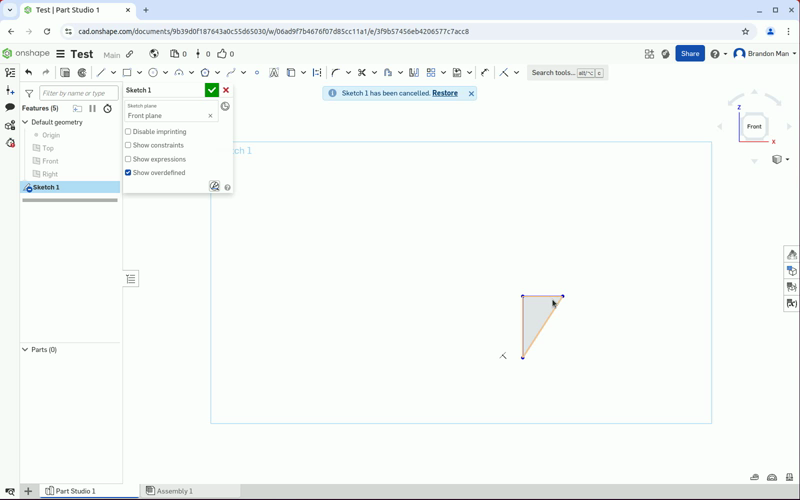
scroll(6)
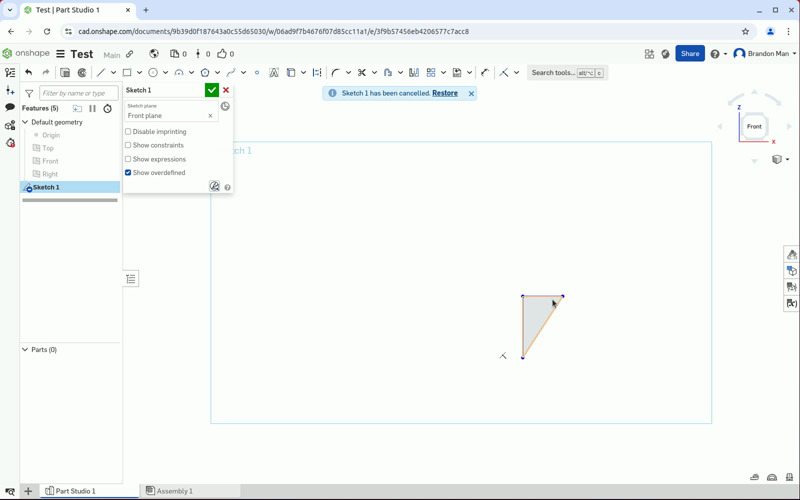
scroll(6)
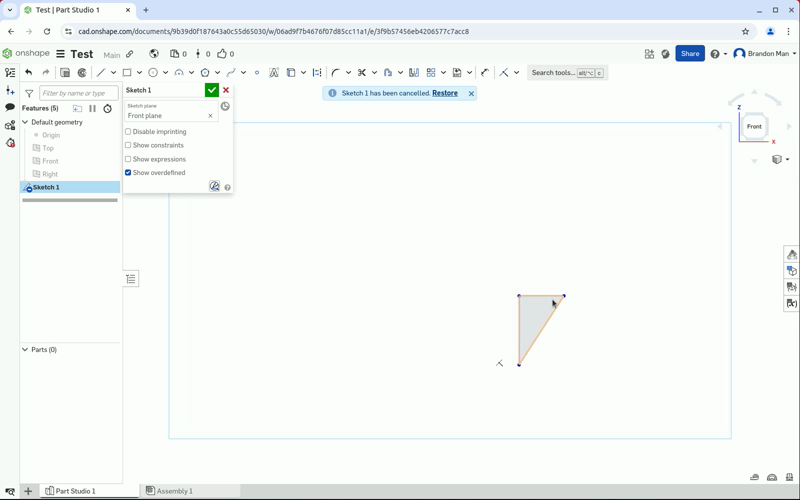
scroll(6)
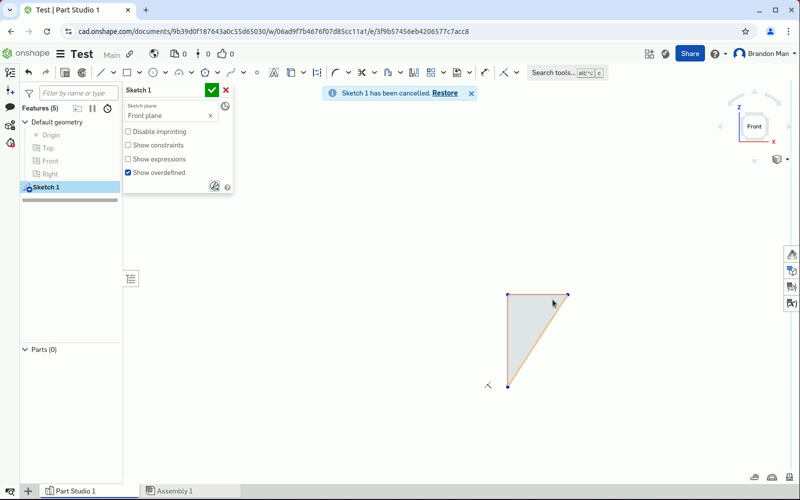
scroll(6)
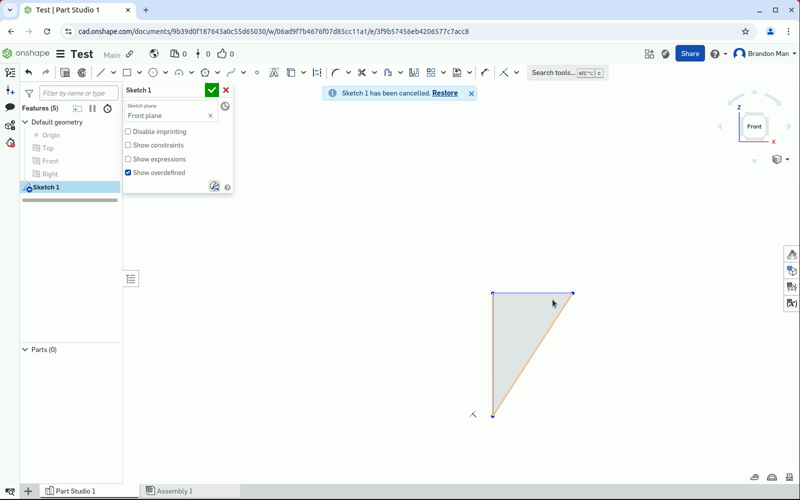
scroll(6)
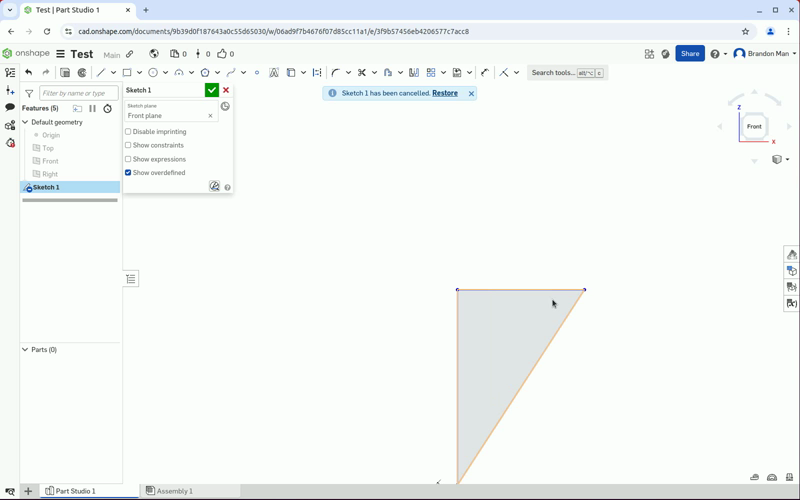
scroll(6)
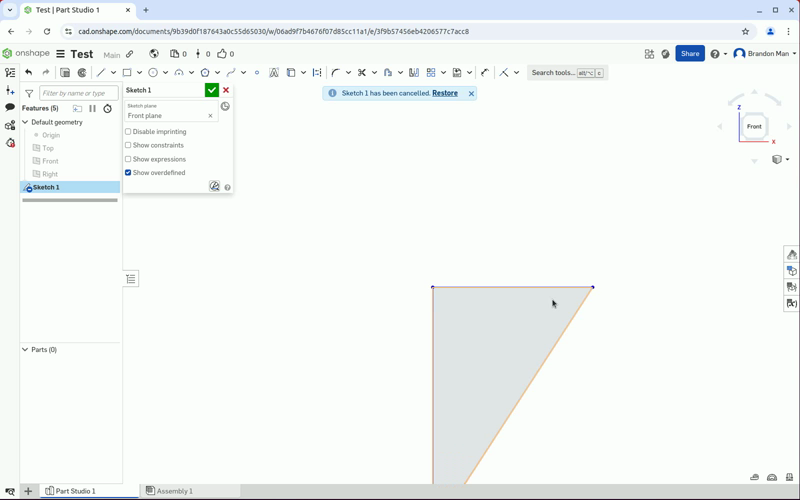
scroll(6)
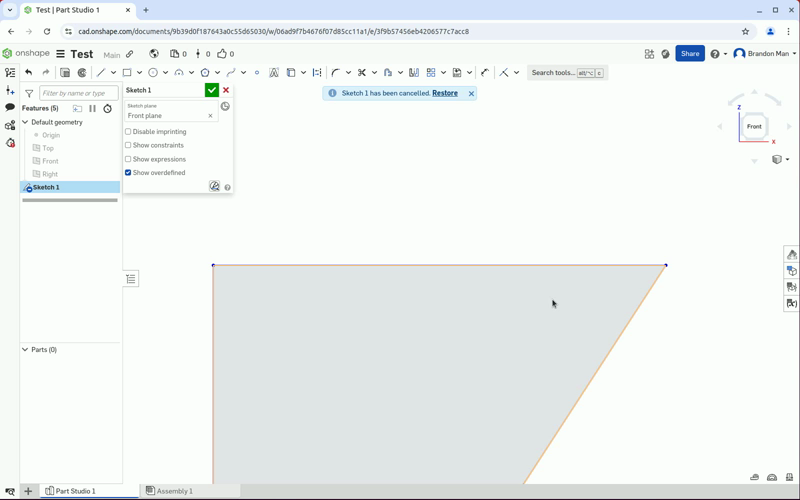
click(552, 299)
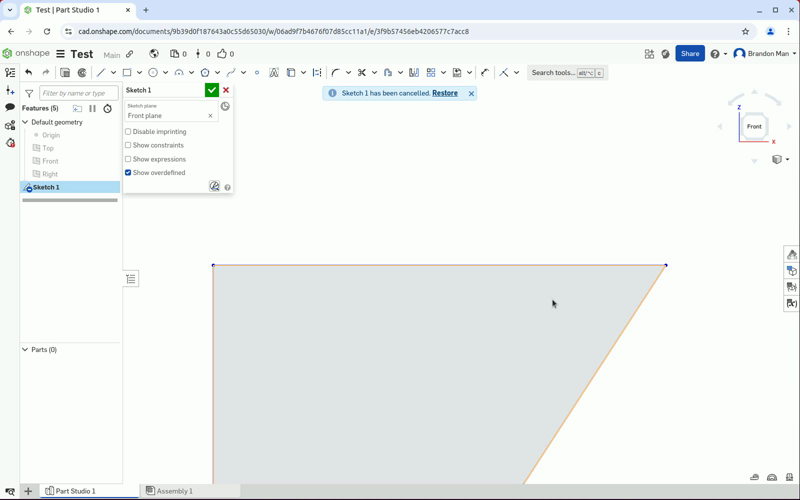
scroll(-6)
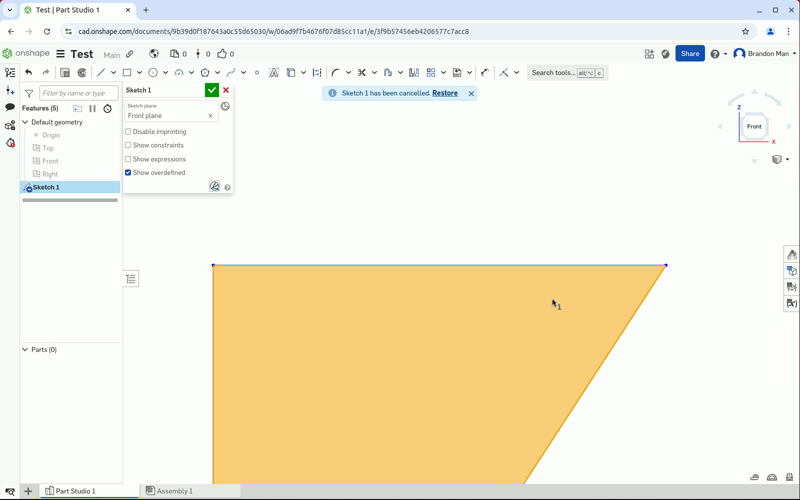
scroll(-6)
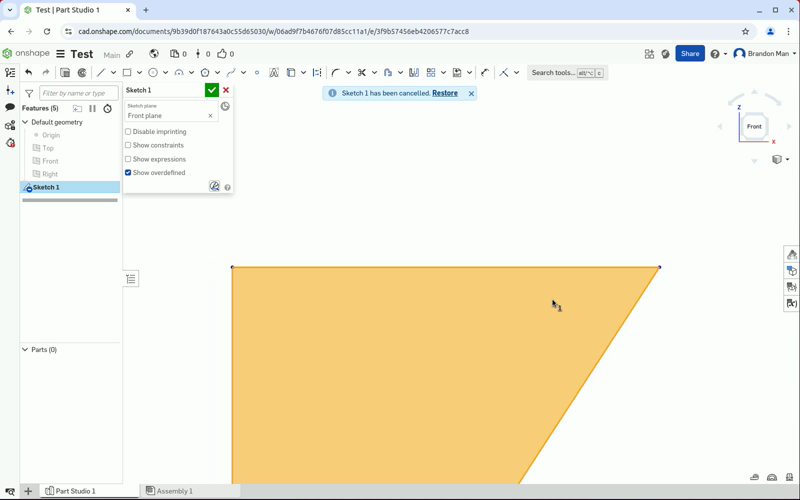
scroll(-6)
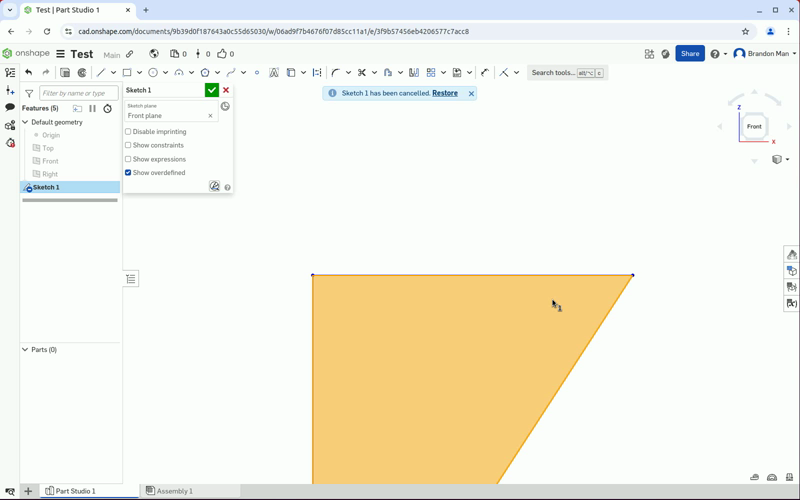
scroll(-6)
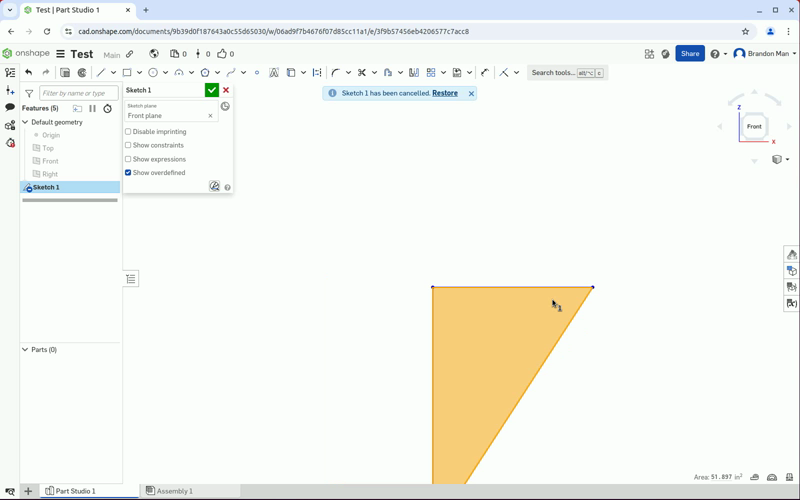
scroll(-6)
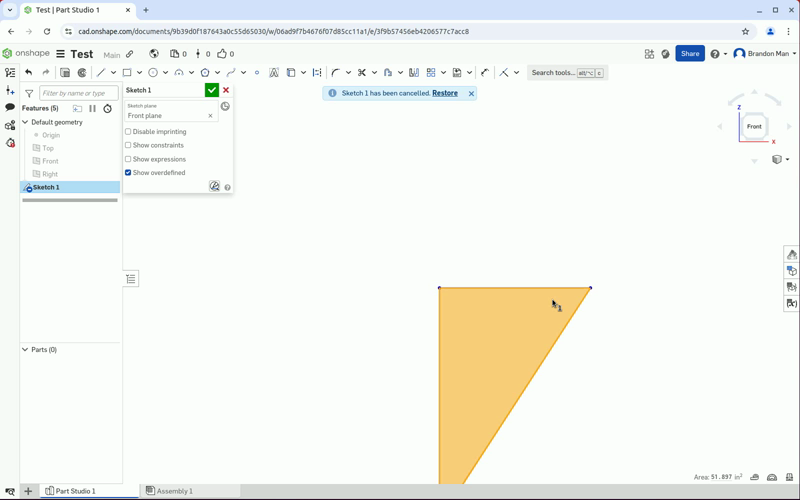
scroll(-6)
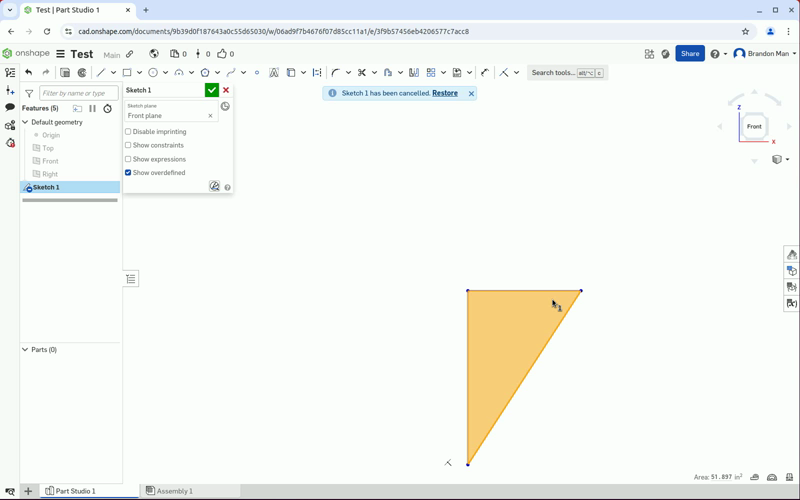
scroll(-6)
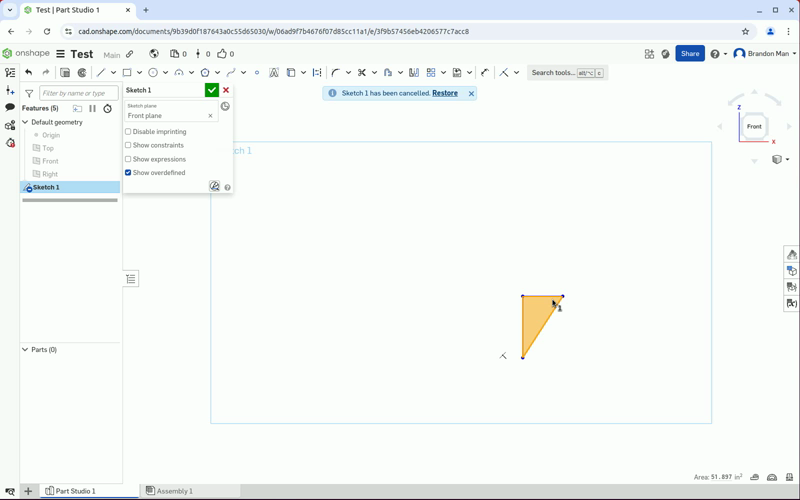
mouse_move(73, 352)
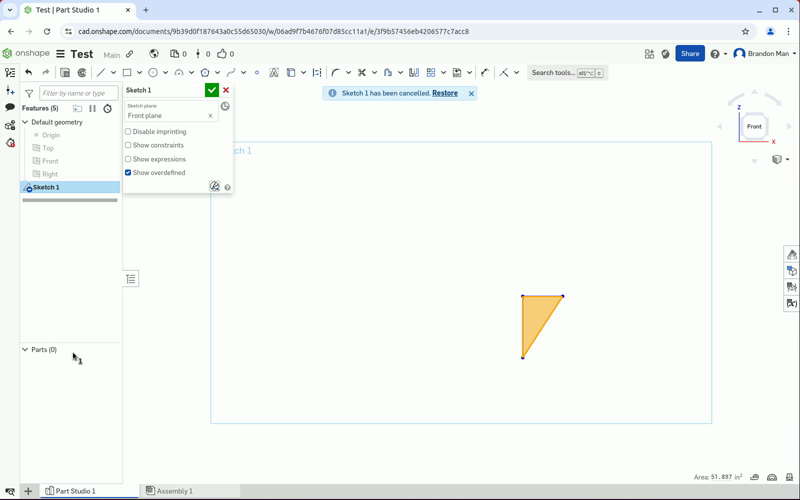
key(shift+y)
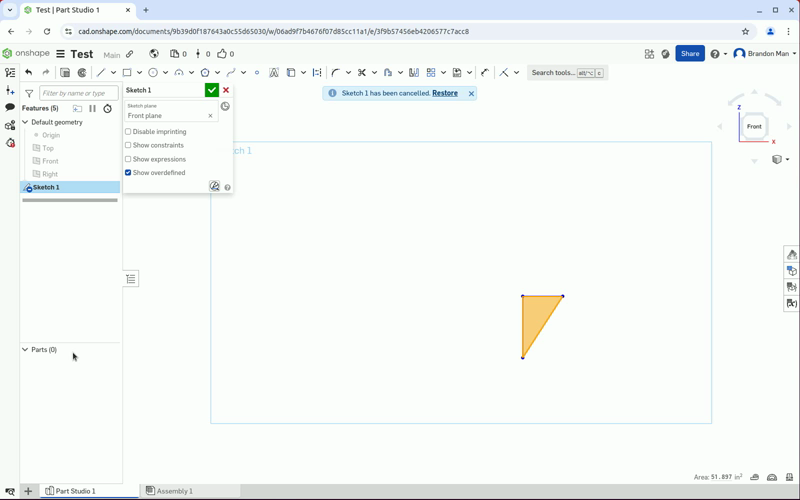
key(shift+e)
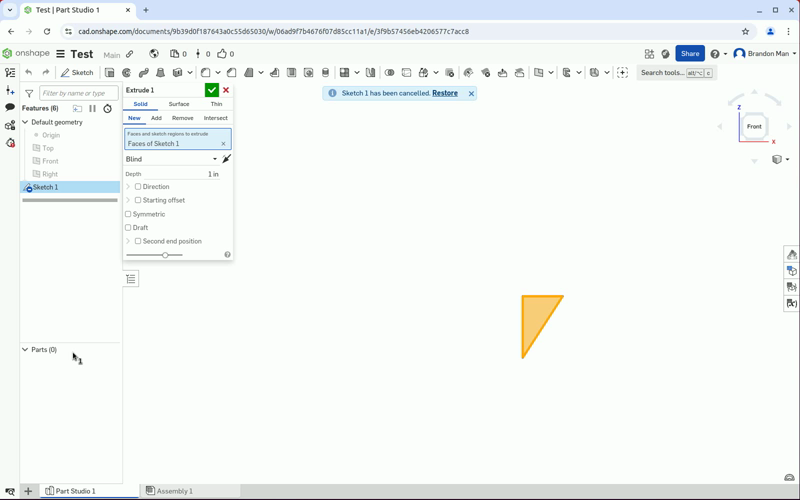
mouse_move(143, 106)
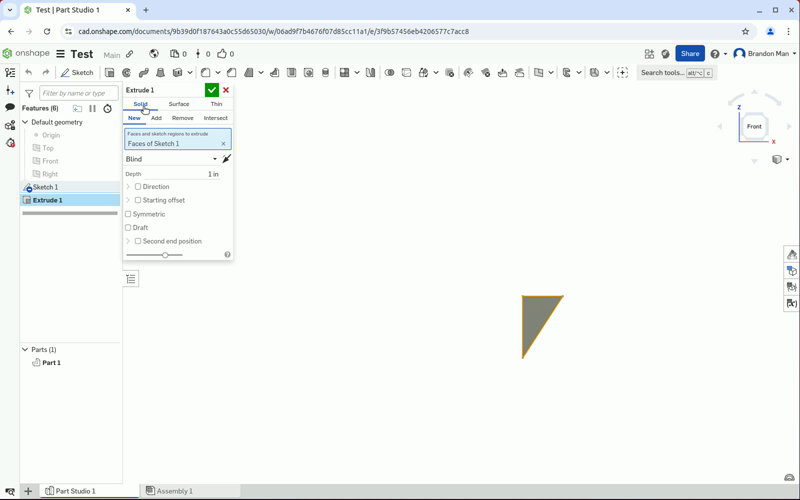
click(143, 106)
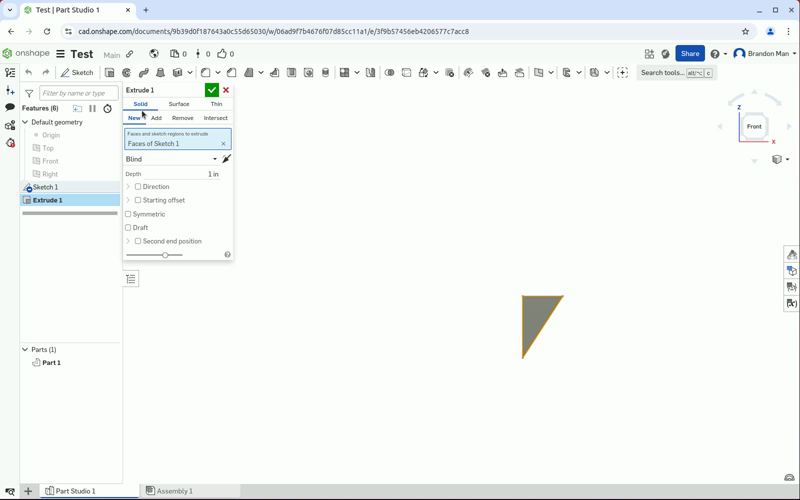
mouse_move(137, 120)
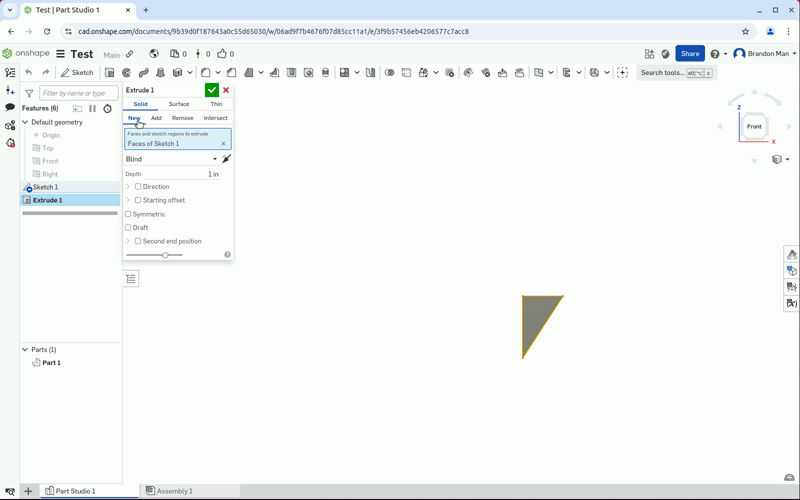
click(137, 120)
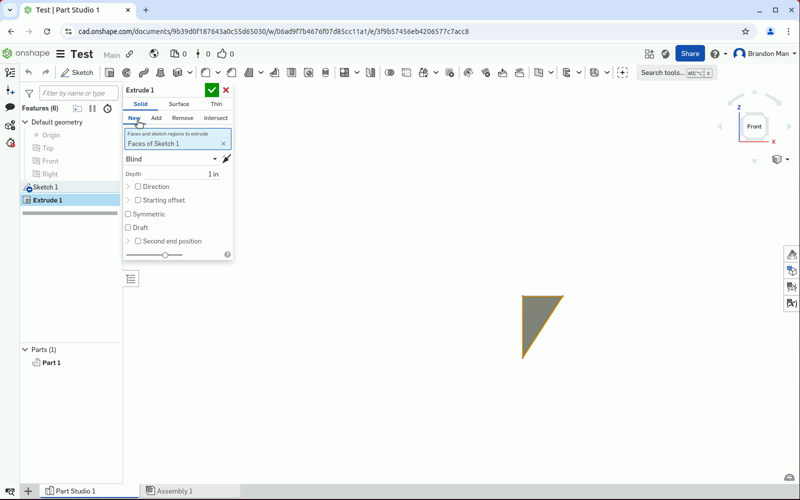
key(tab, 4)
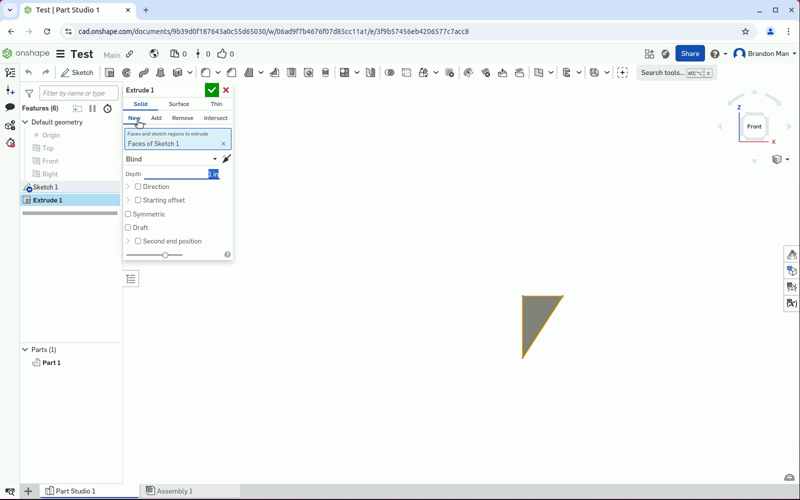
text(12.758)
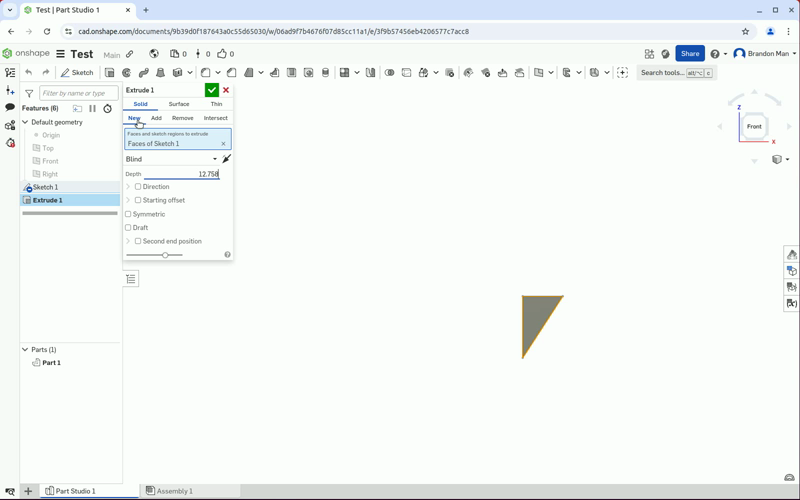
key(enter)
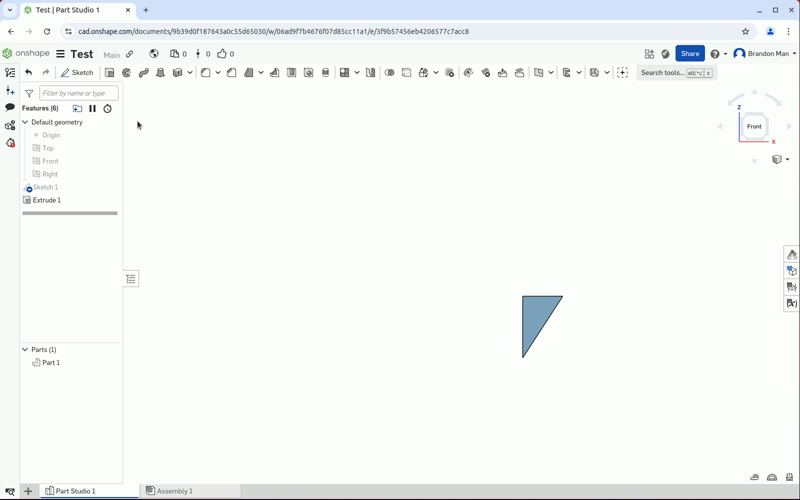
key(shift+h)
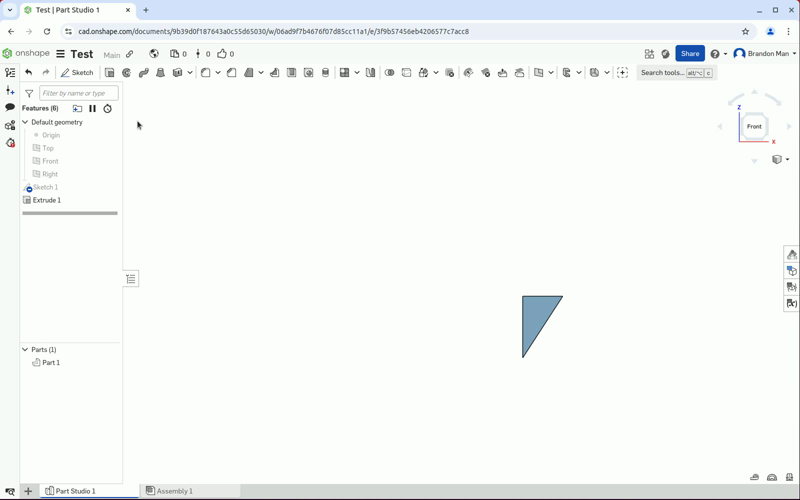
key(shift+h)
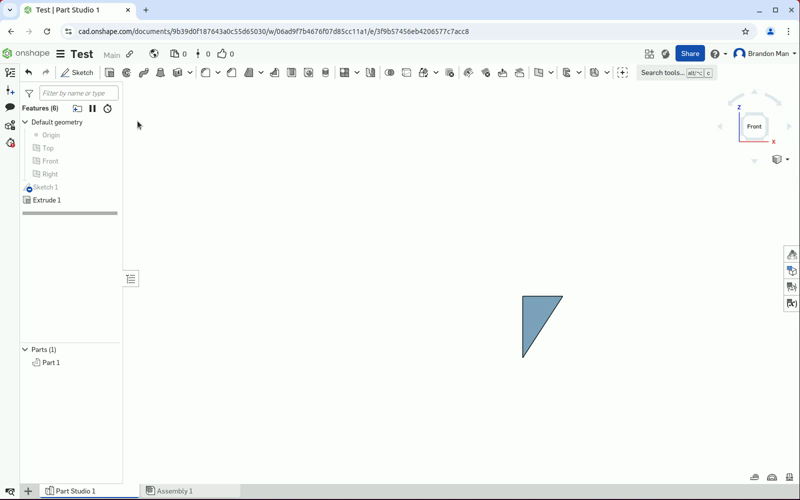
mouse_move(73, 189)
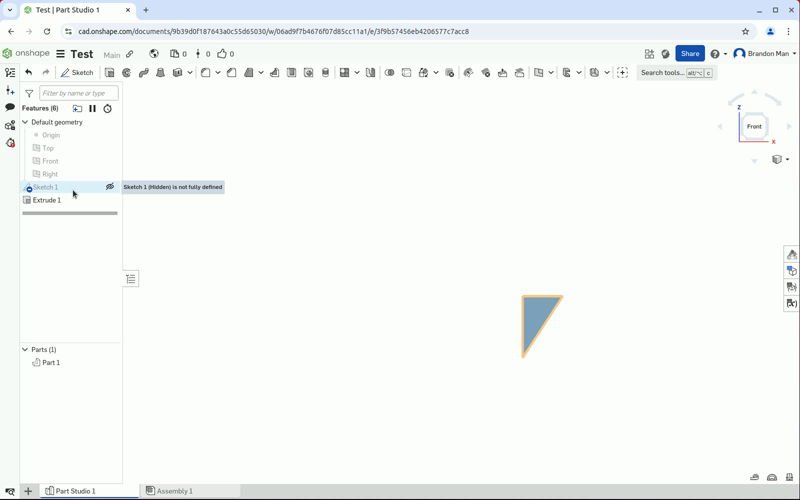
click(73, 189)
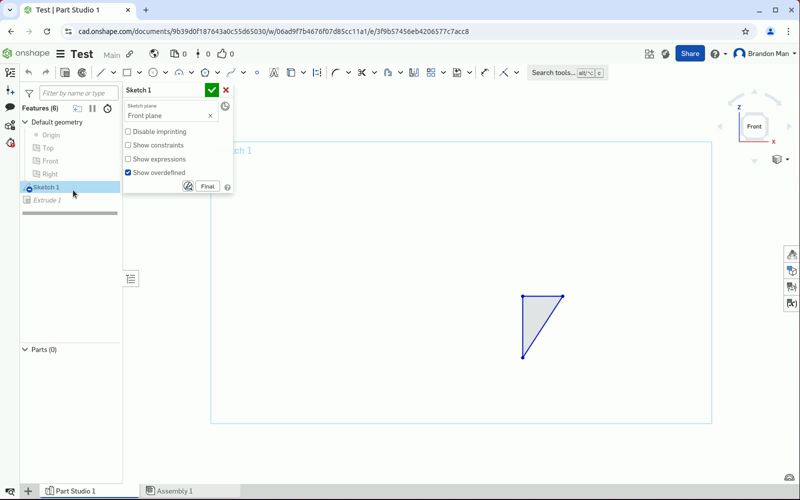
mouse_move(229, 92)
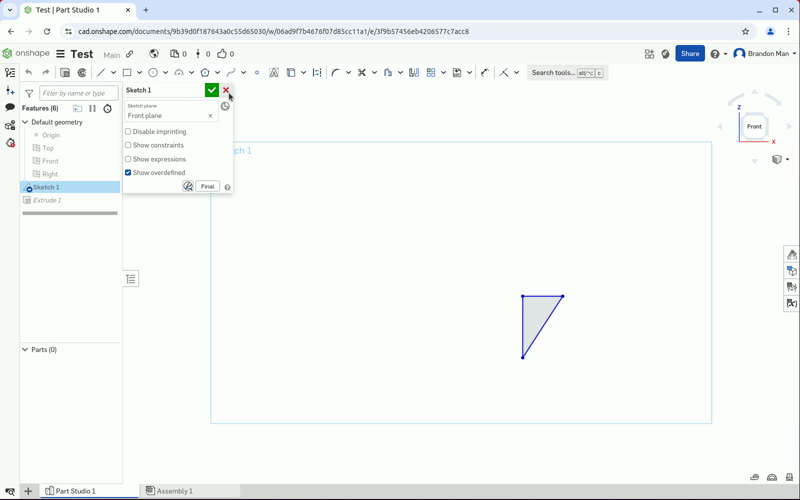
click(229, 92)
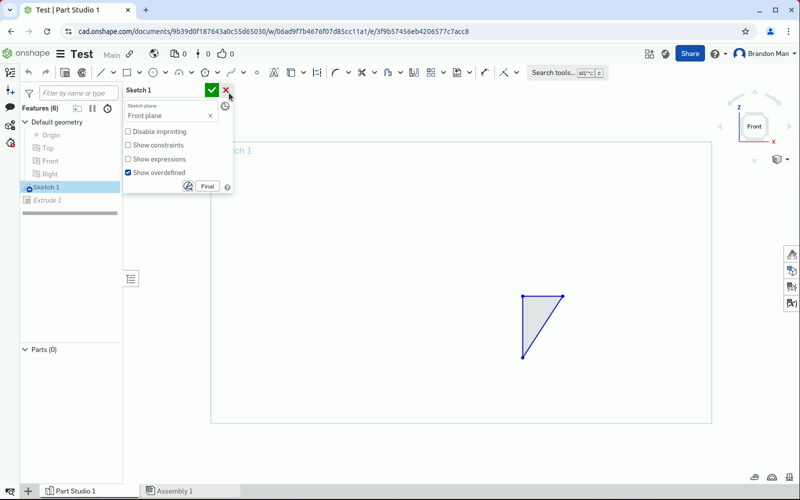
key(shift+s)
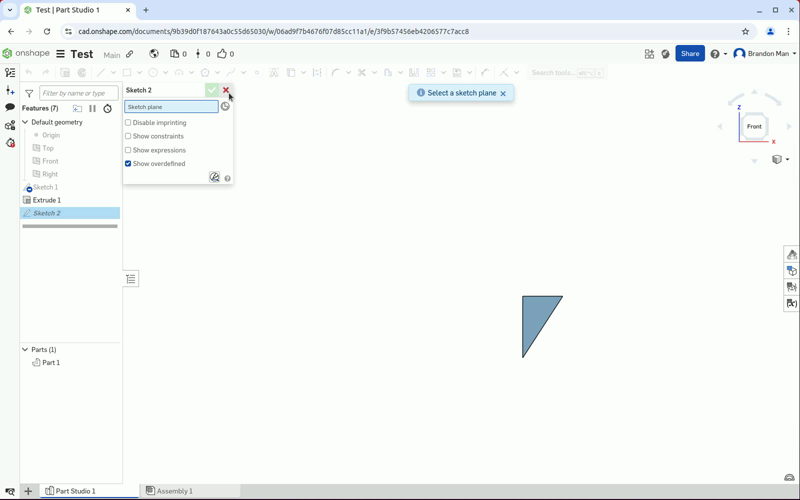
mouse_move(73, 163)
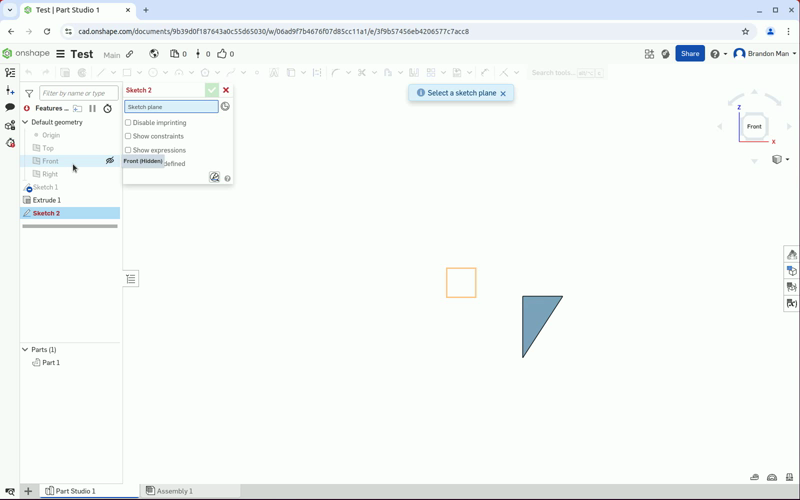
click(73, 163)
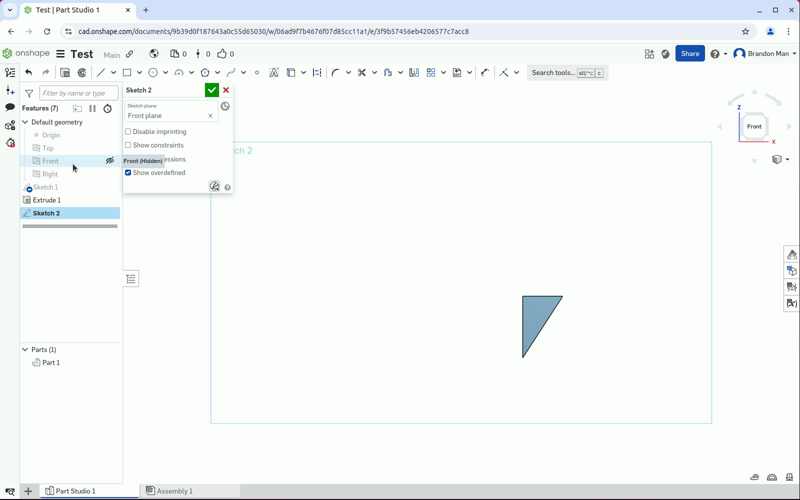
mouse_move(73, 352)
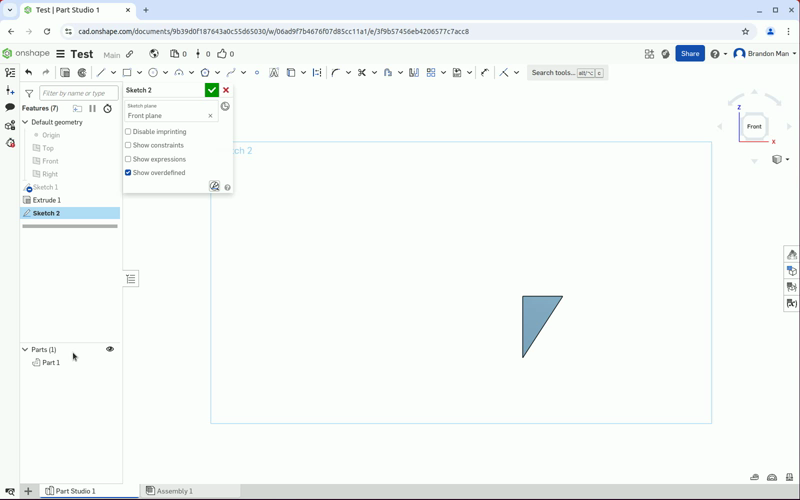
key(y)
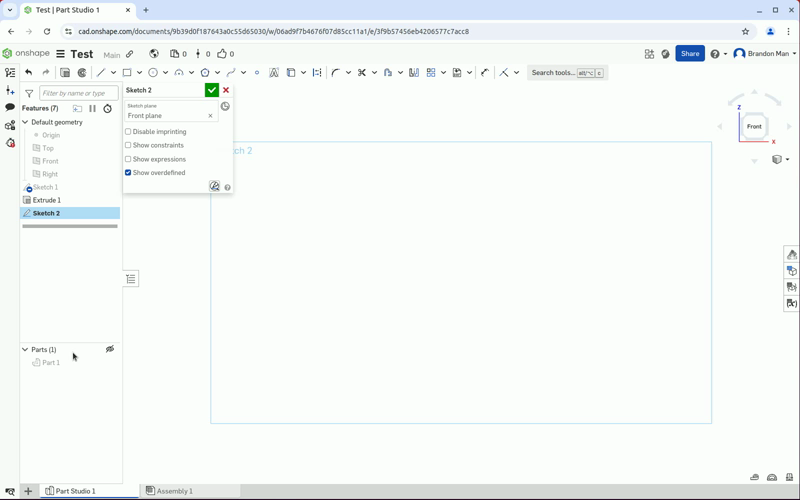
key(l)
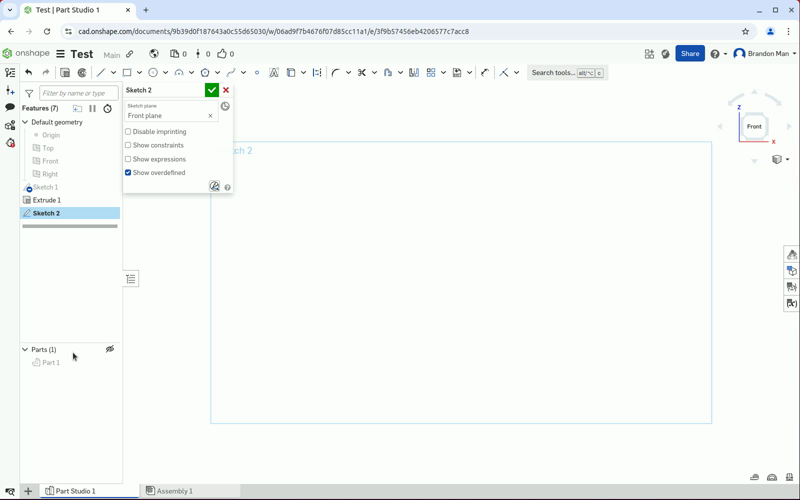
key_down(shift)
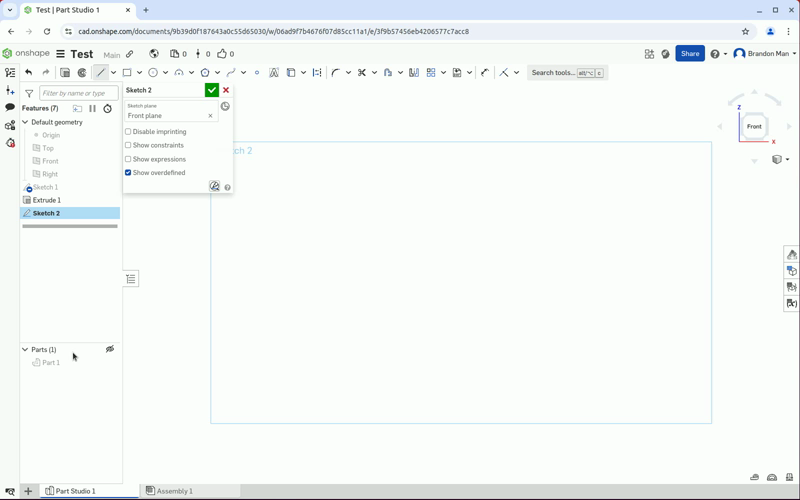
mouse_move(358, 217)
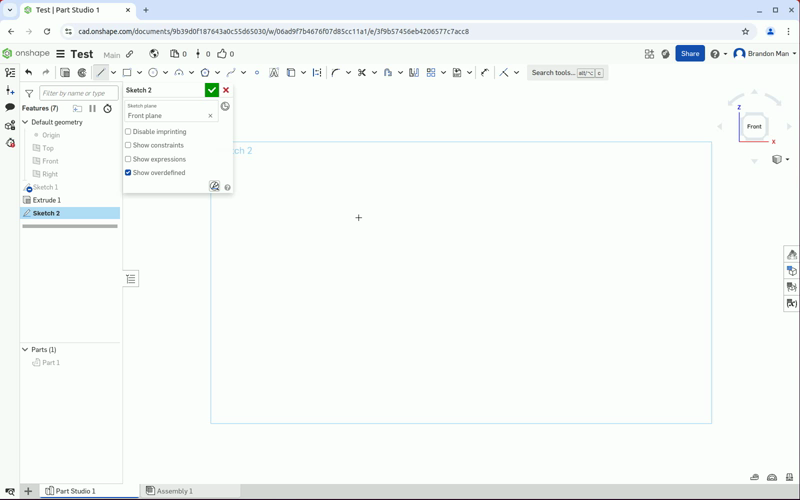
click(358, 217)
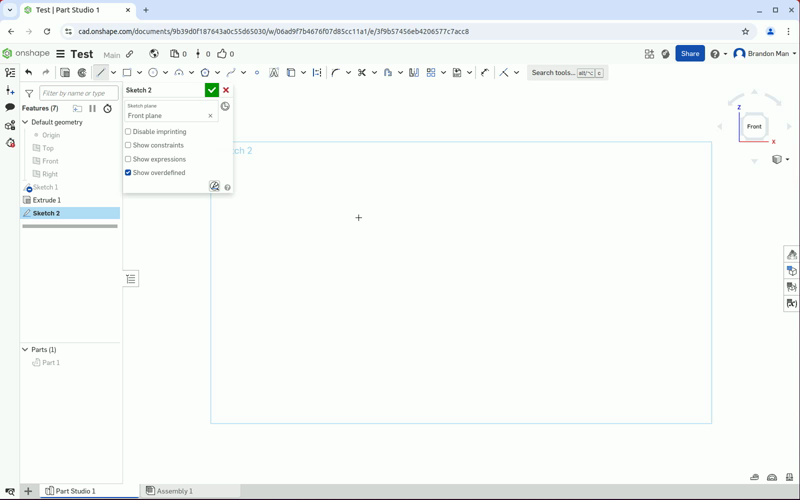
key_up(shift)
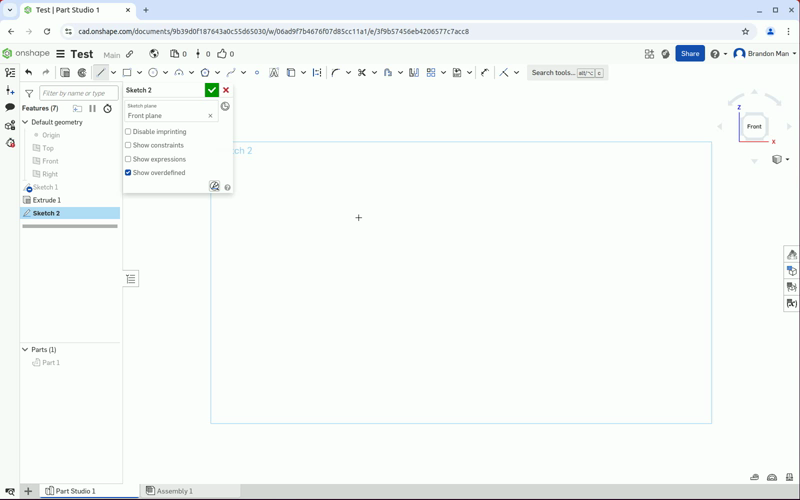
key_down(shift)
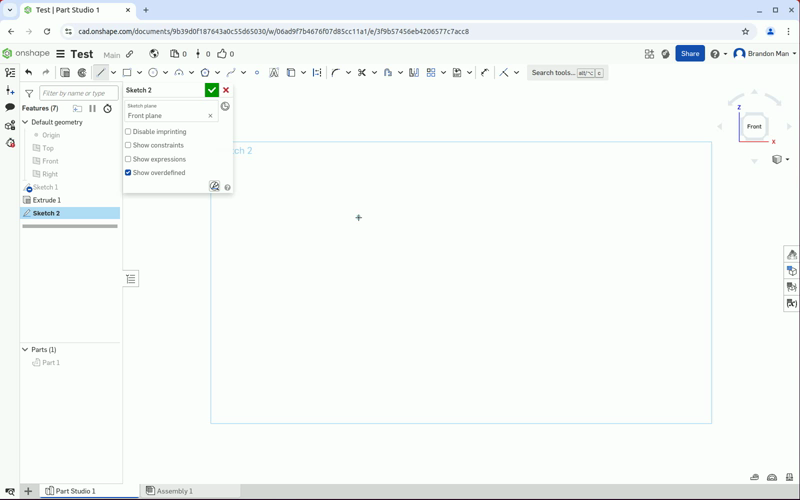
mouse_move(460, 215)
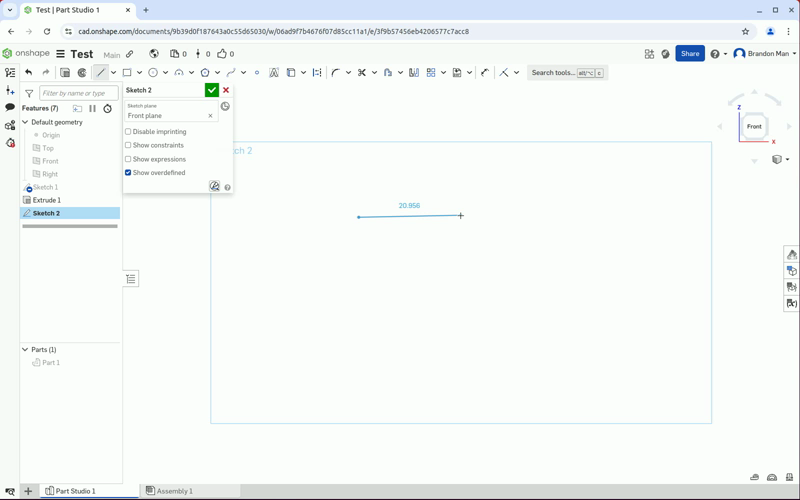
click(460, 215)
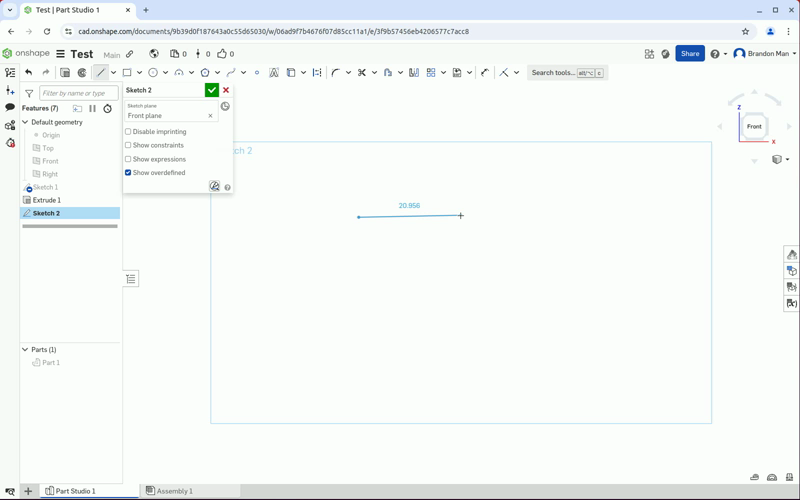
key_up(shift)
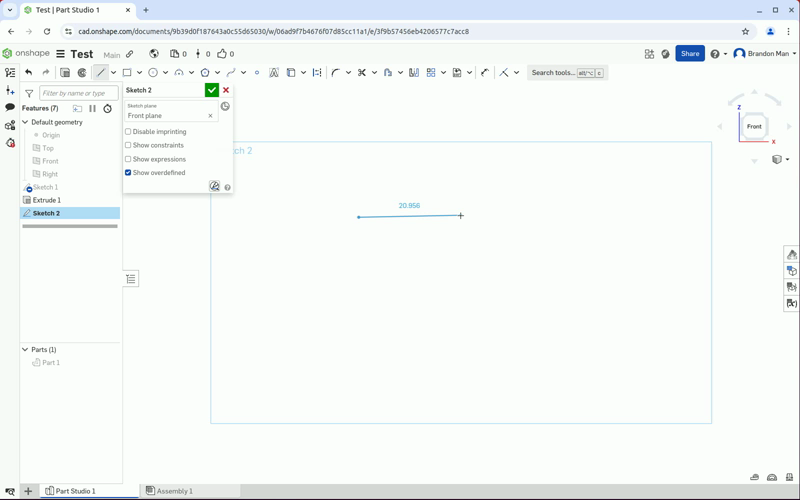
key_down(shift)
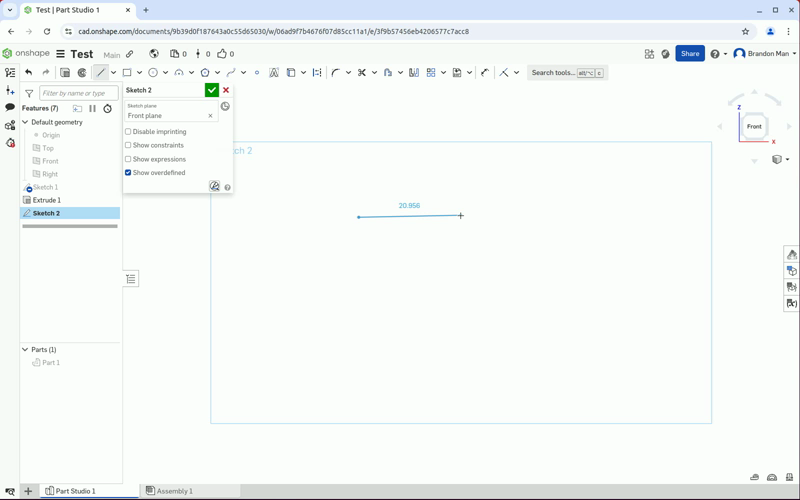
mouse_move(490, 215)
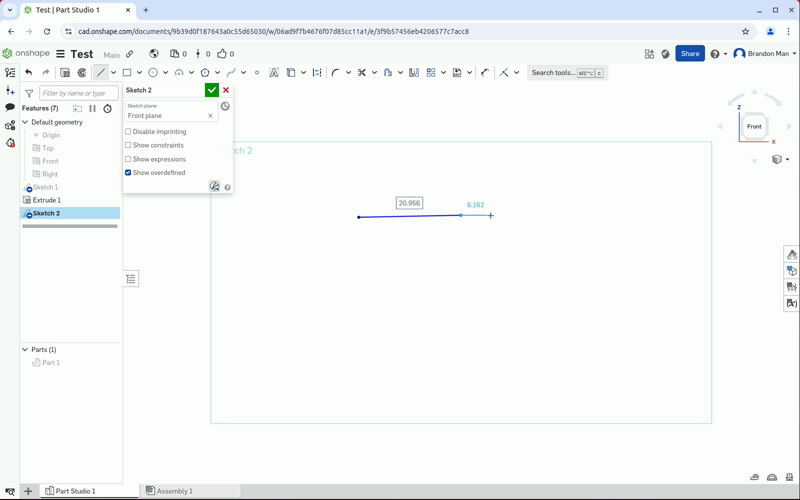
mouse_move(460, 169)
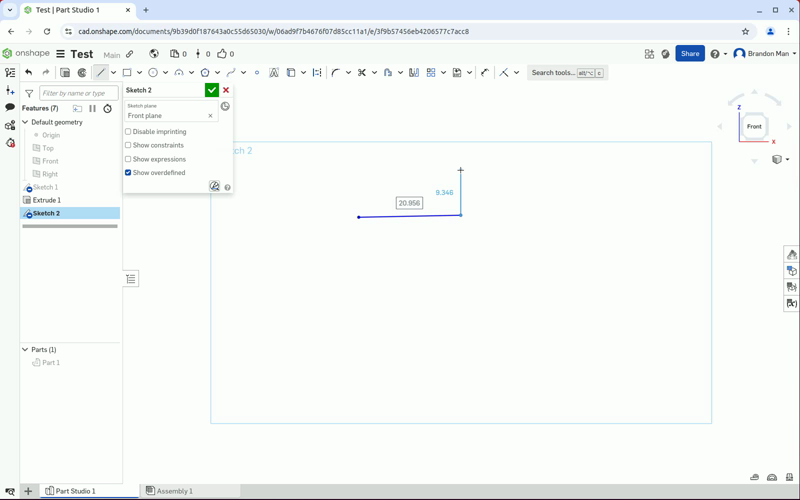
click(460, 169)
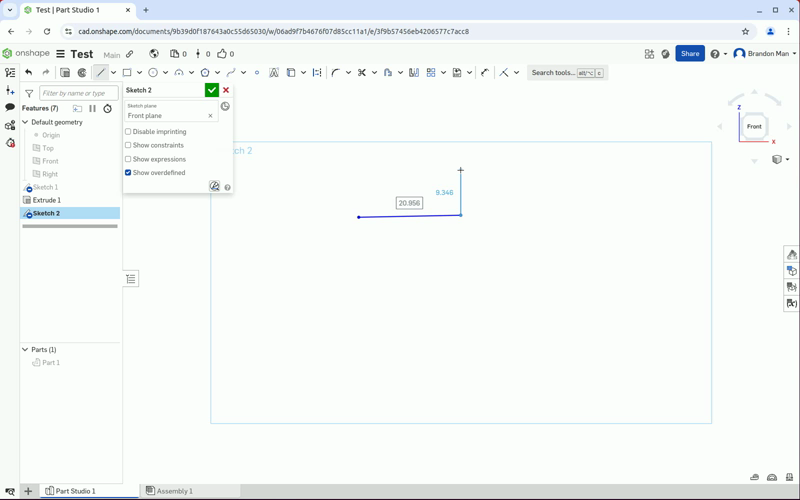
key_up(shift)
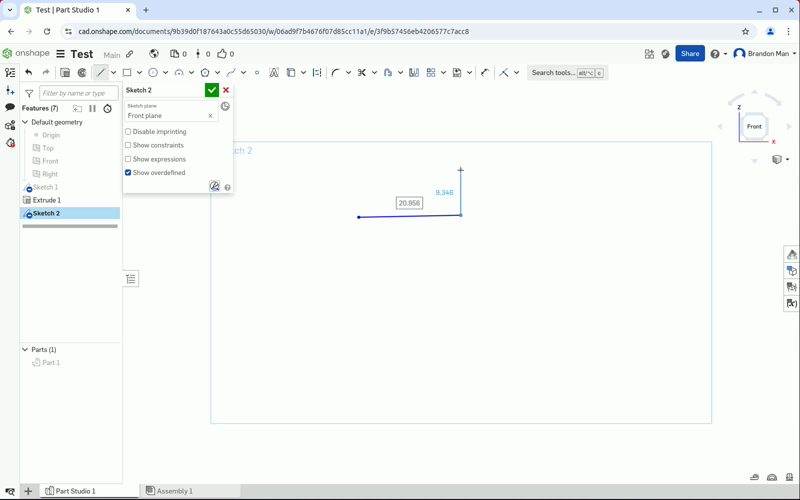
key_down(shift)
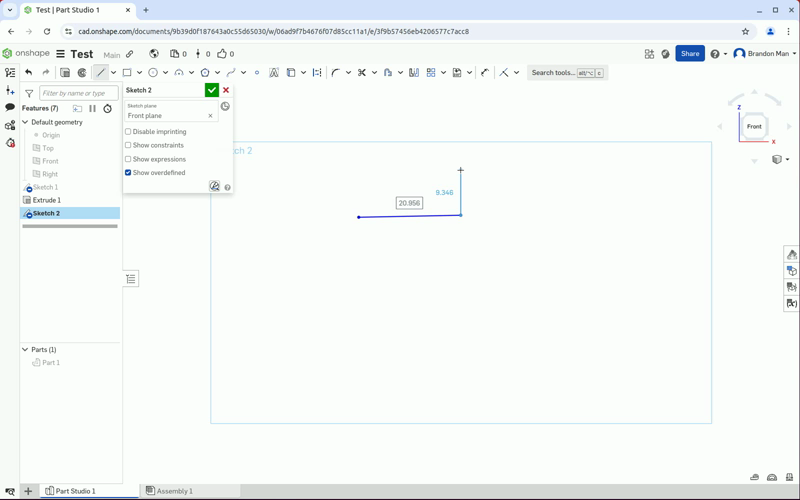
mouse_move(358, 217)
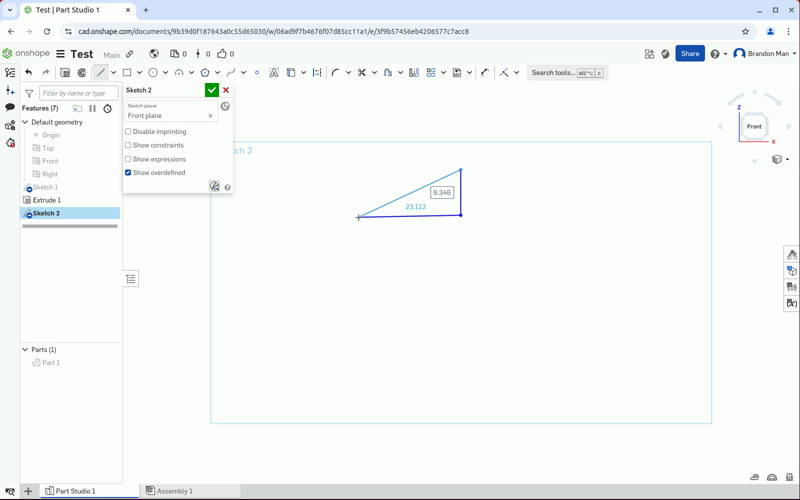
key_up(shift)
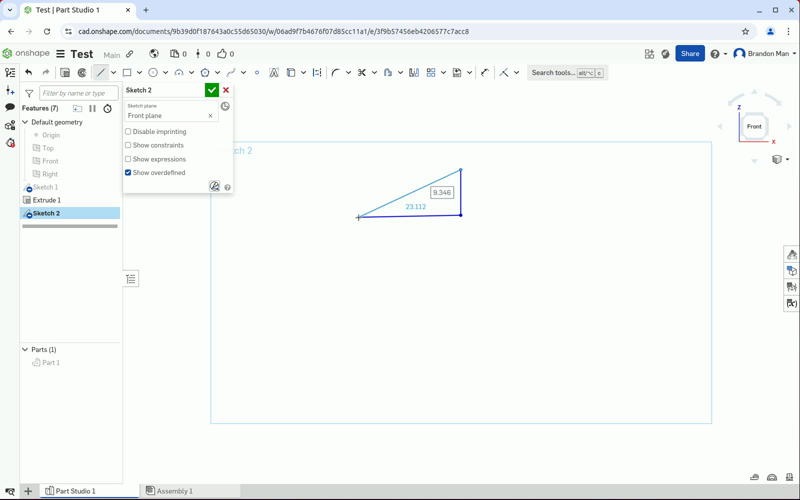
click(358, 217)
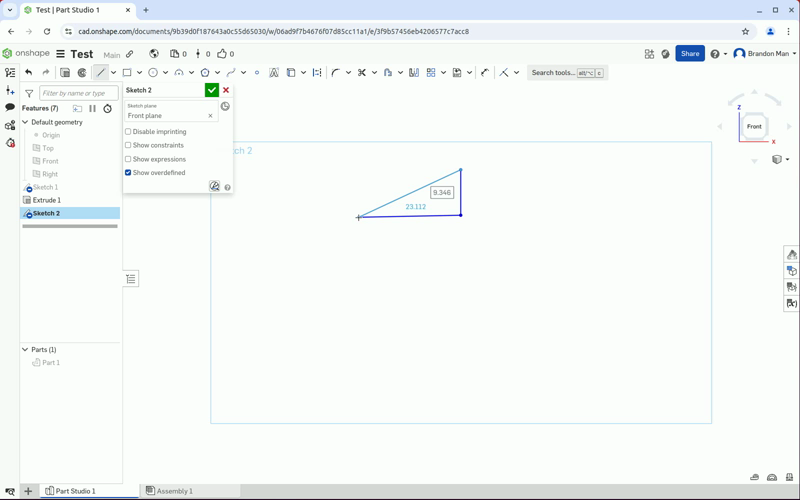
key(esc)
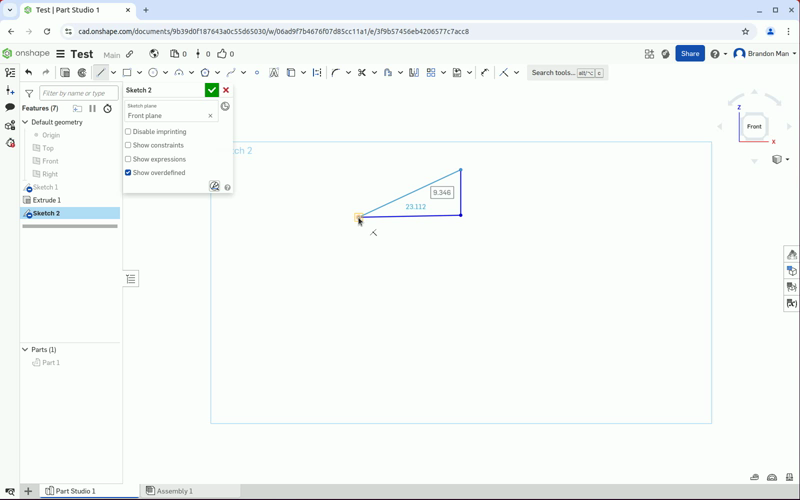
mouse_move(402, 206)
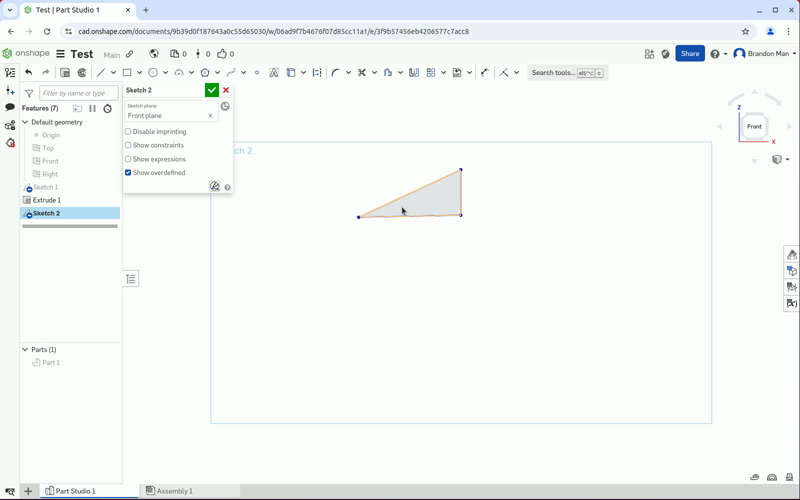
click(402, 206)
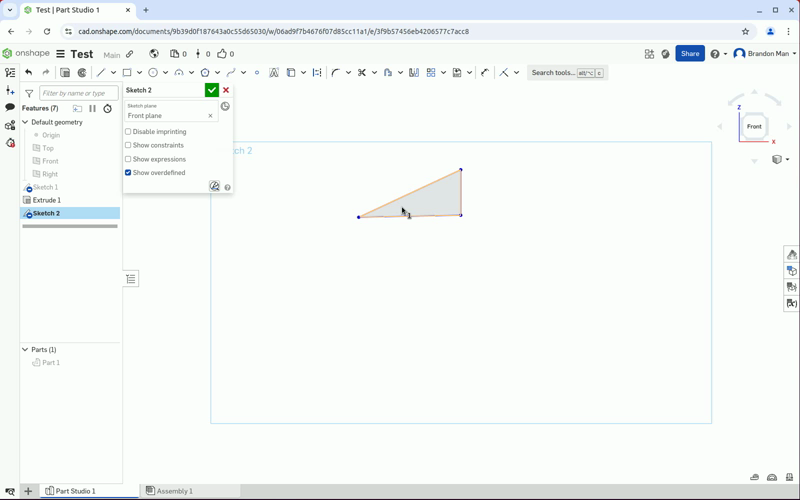
mouse_move(73, 352)
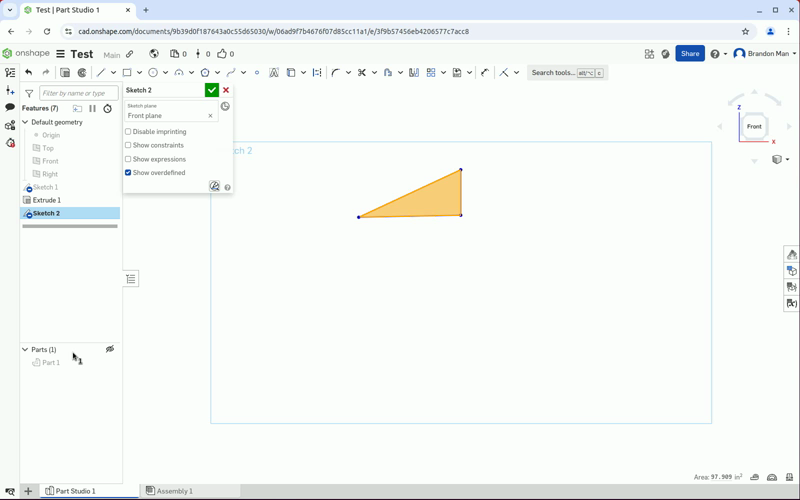
key(shift+y)
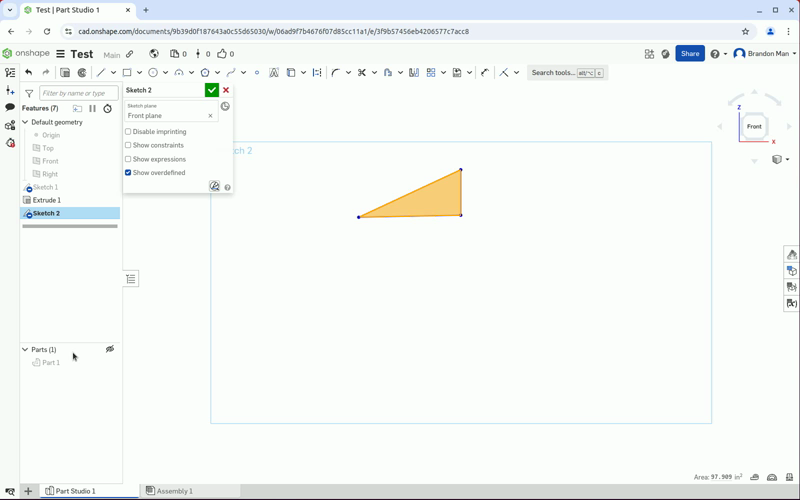
key(shift+e)
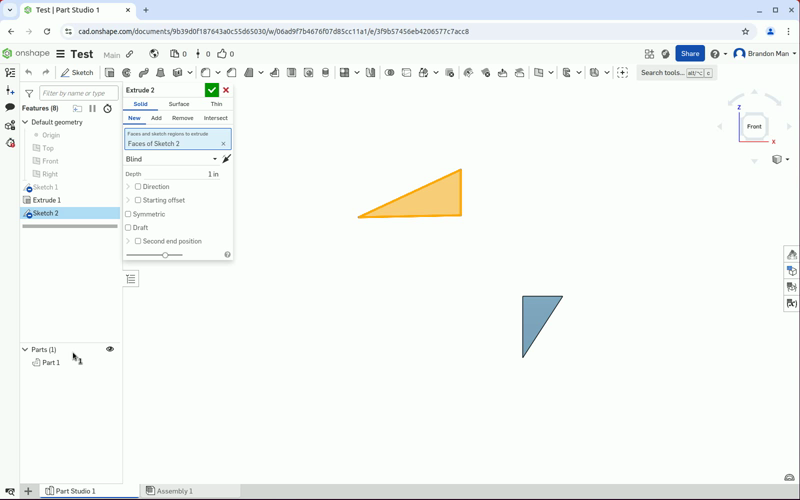
mouse_move(143, 106)
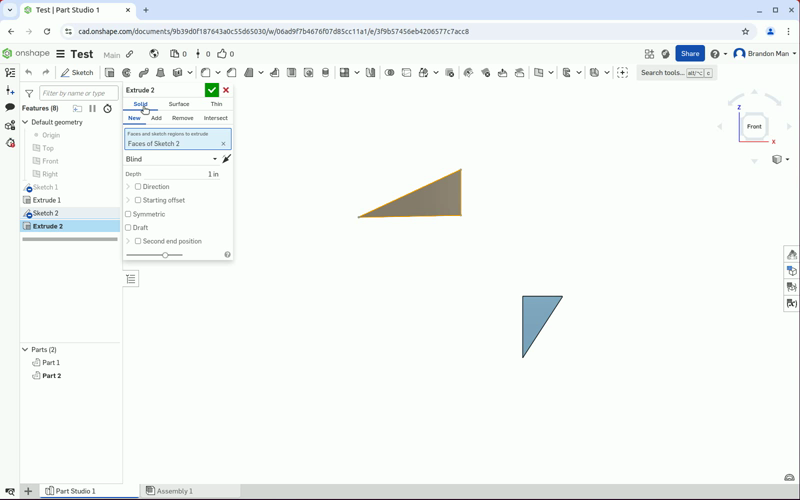
click(143, 106)
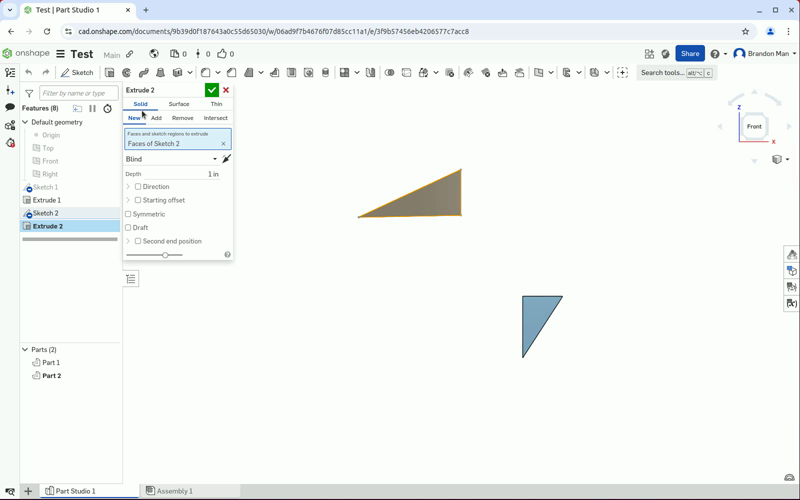
mouse_move(137, 120)
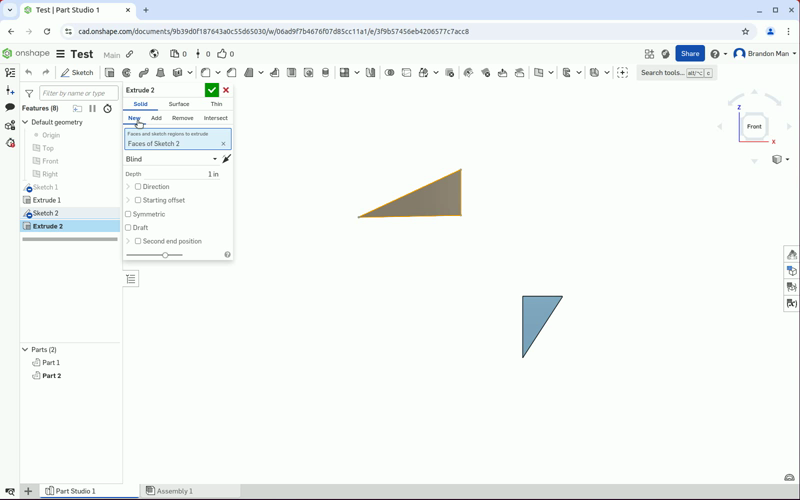
click(137, 120)
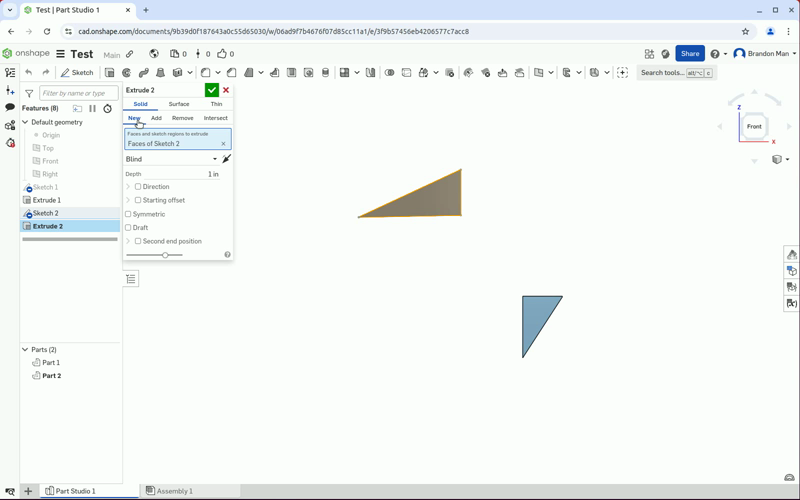
key(tab, 4)
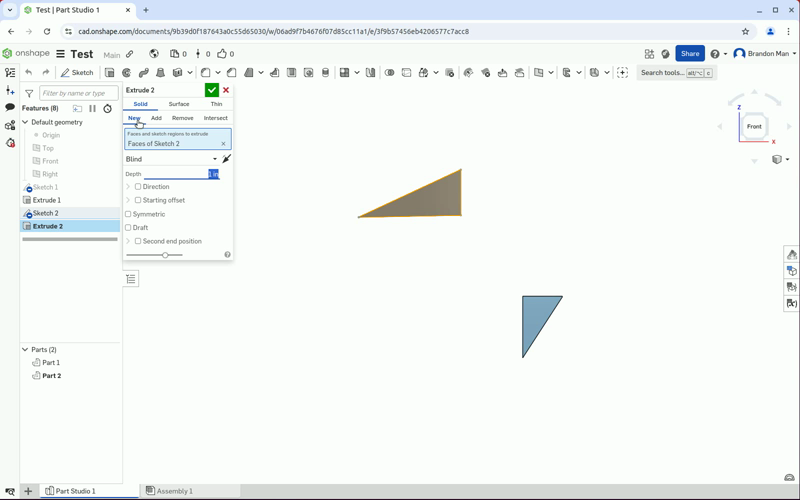
text(12.758)
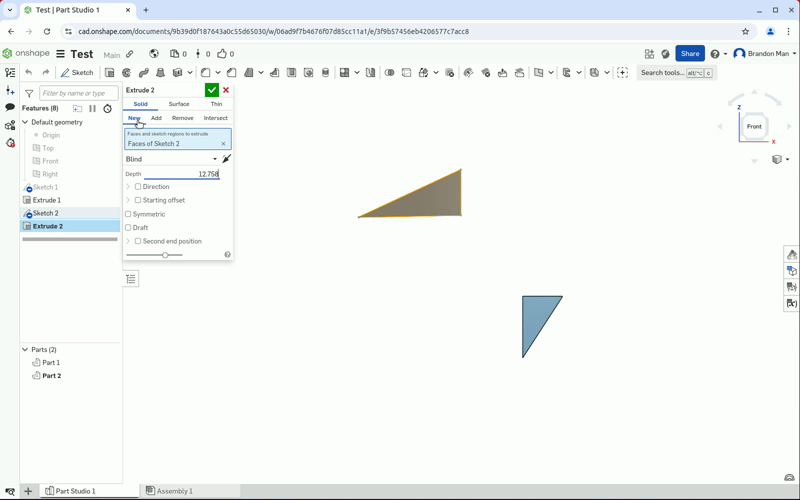
key(enter)
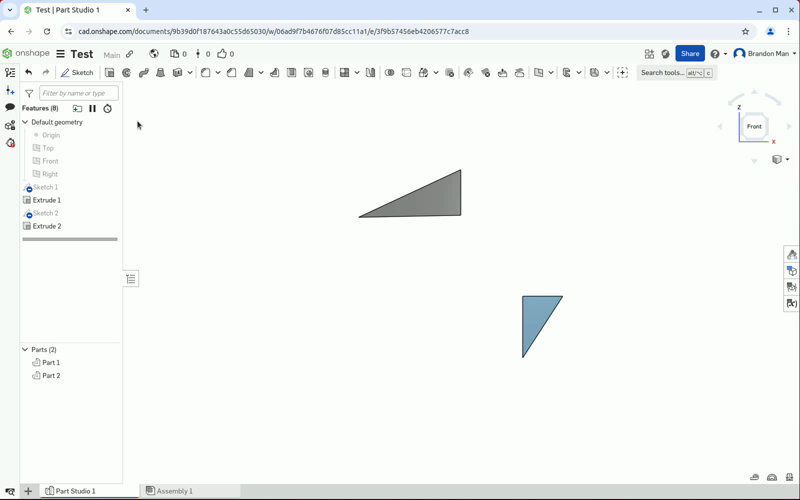
key(shift+h)
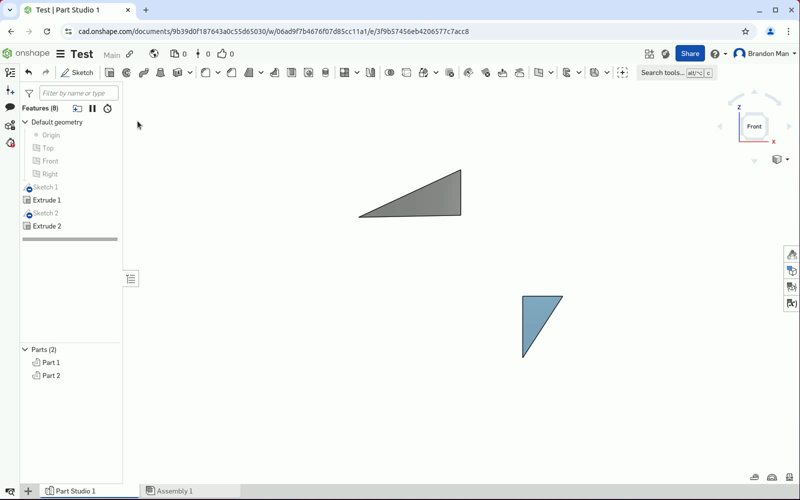
key(shift+h)
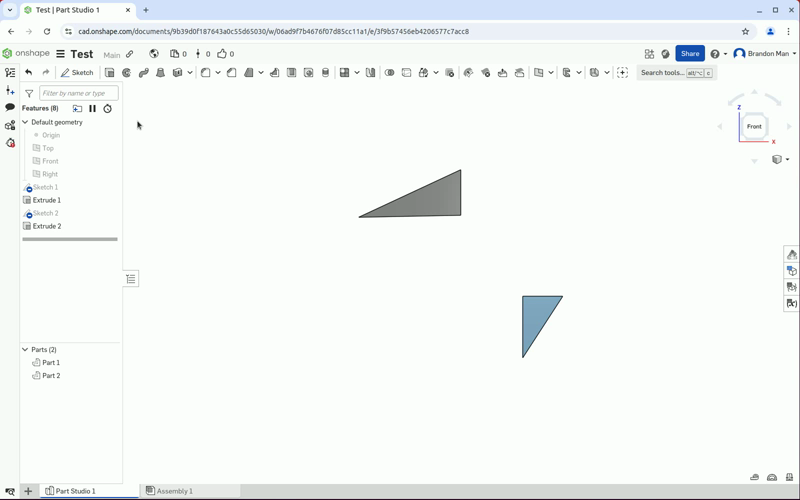
mouse_move(73, 189)
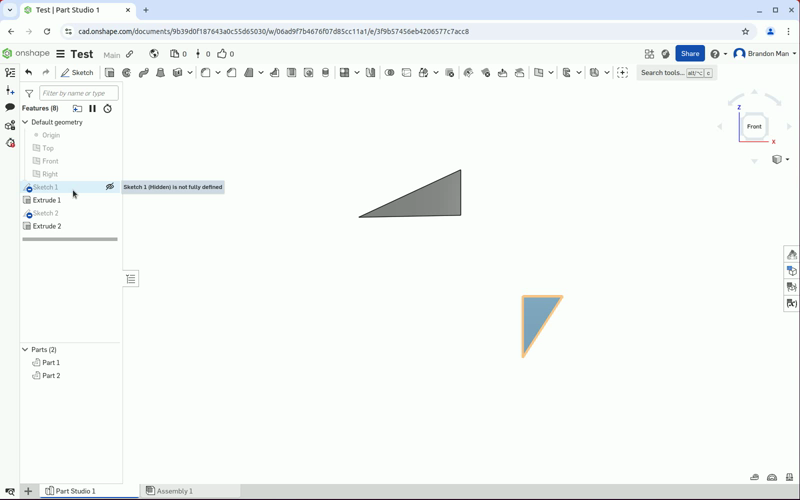
click(73, 189)
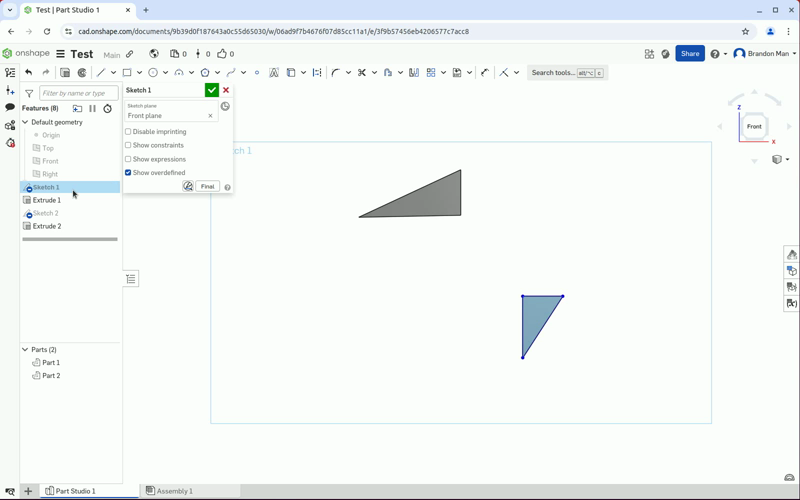
mouse_move(229, 92)
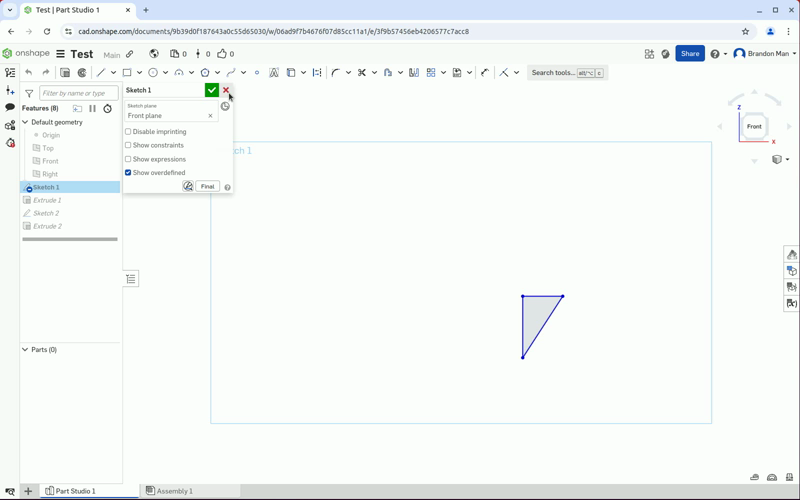
click(229, 92)
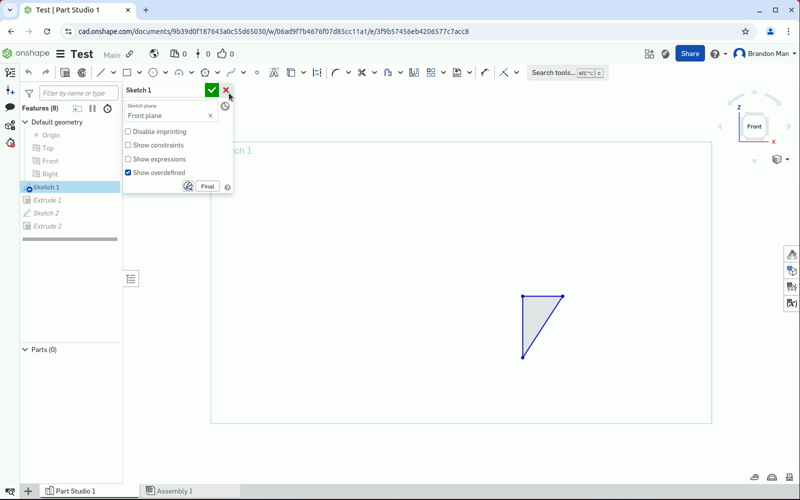
key(shift+s)
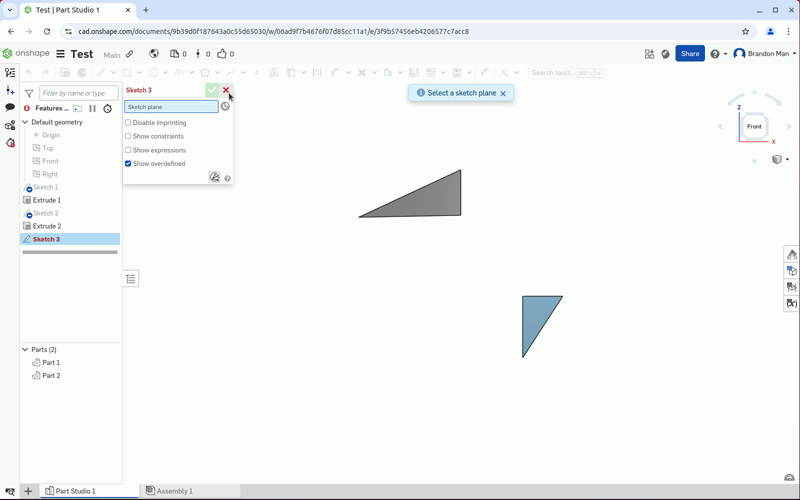
mouse_move(73, 163)
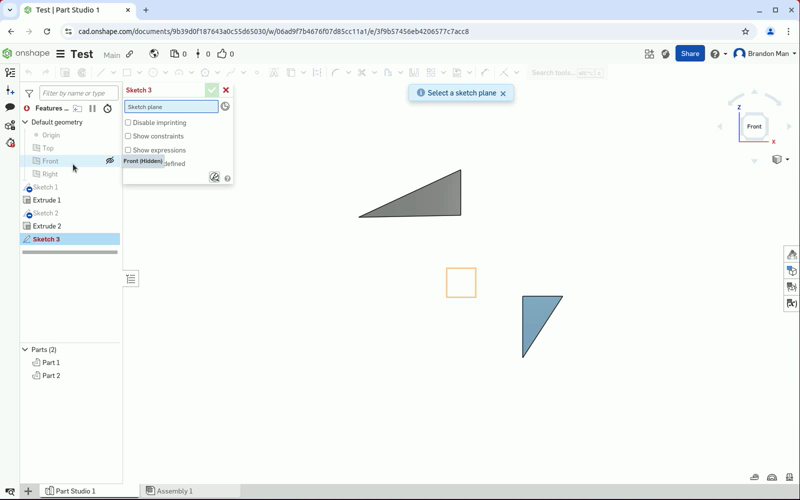
click(73, 163)
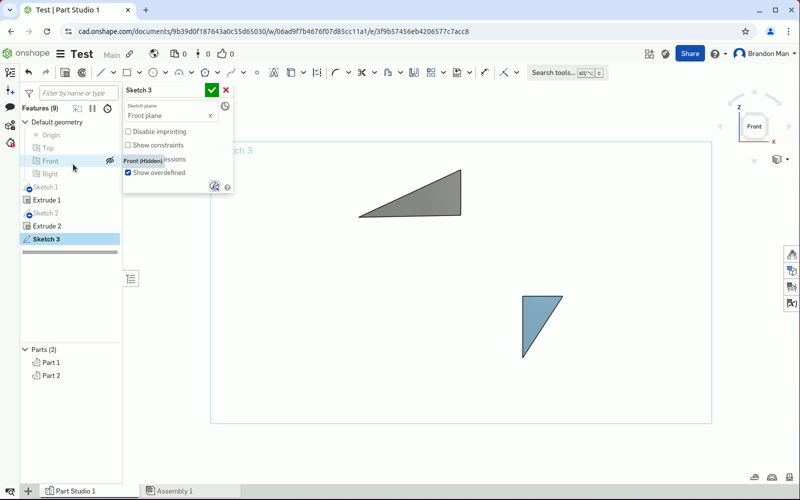
mouse_move(73, 352)
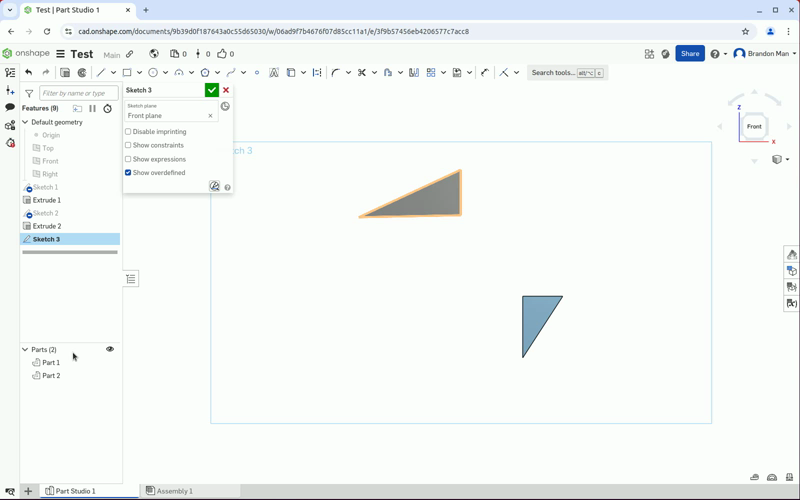
key(y)
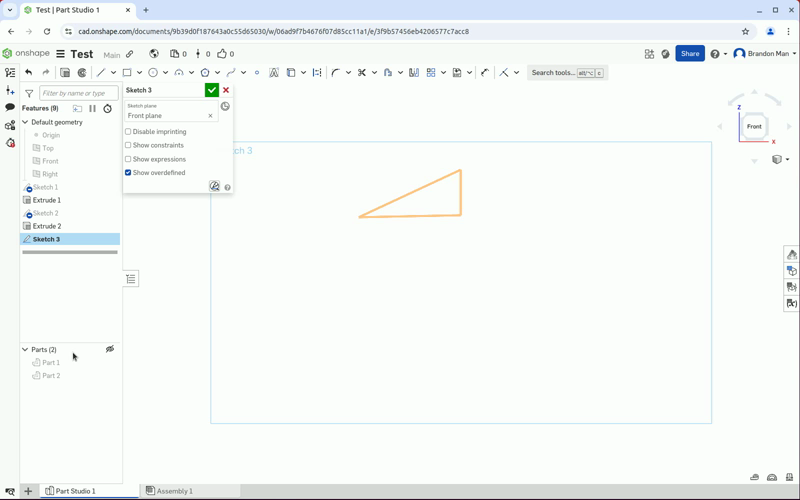
key(l)
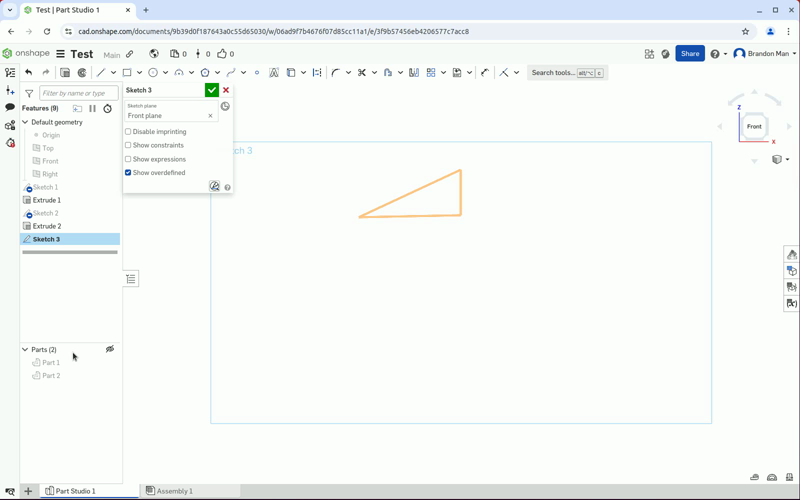
key_down(shift)
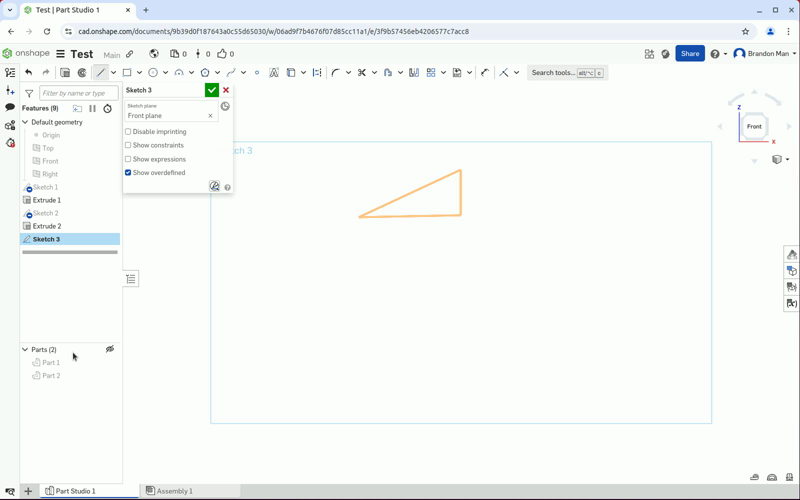
mouse_move(358, 357)
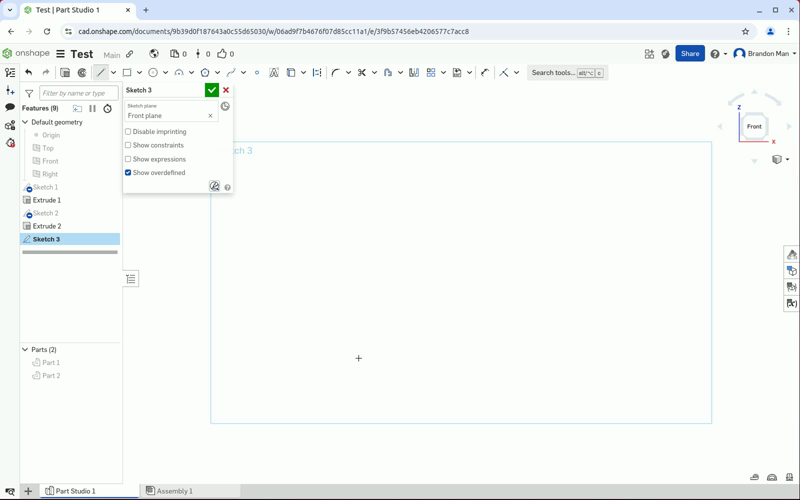
click(358, 357)
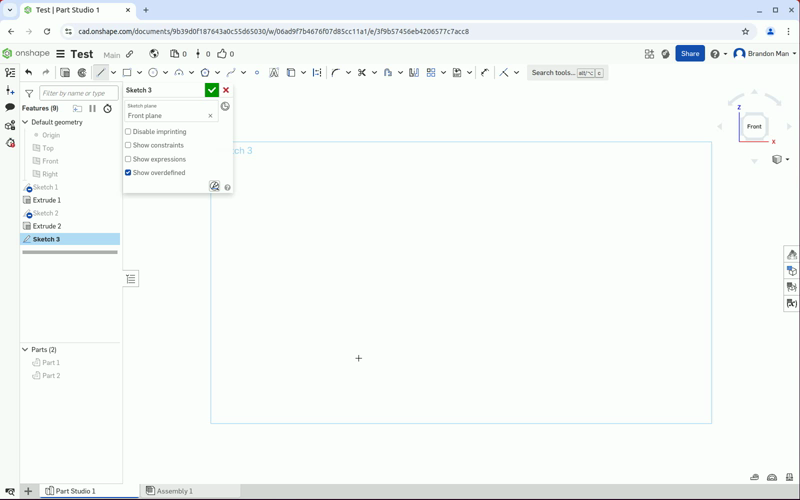
key_up(shift)
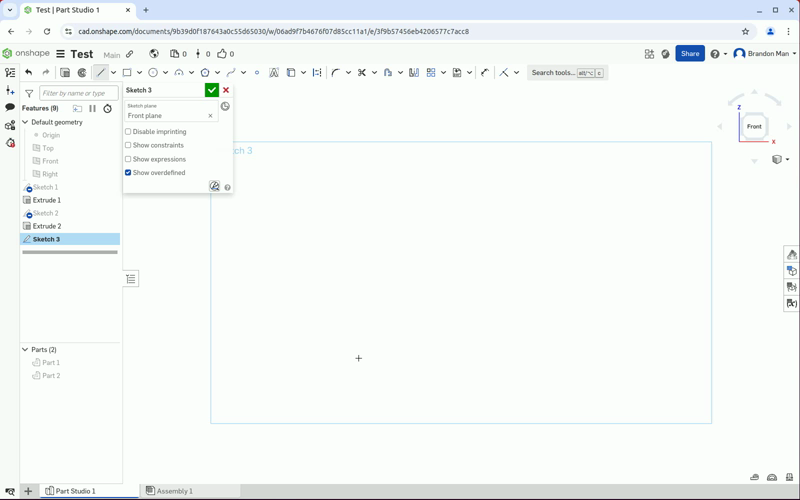
key_down(shift)
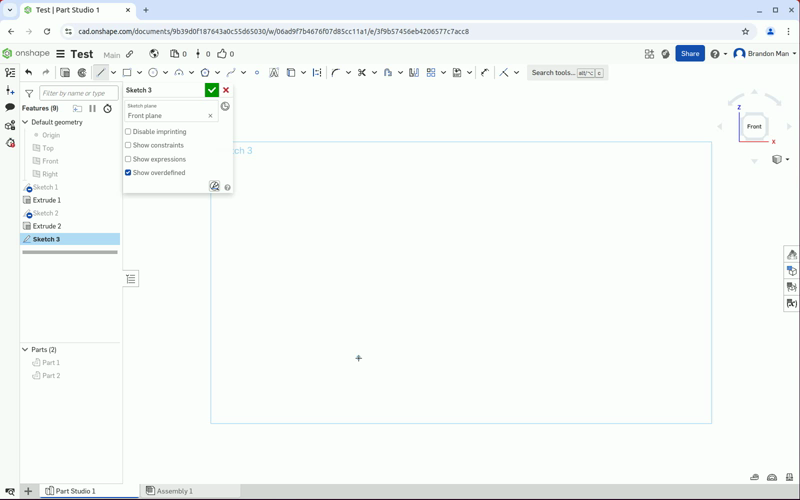
mouse_move(460, 296)
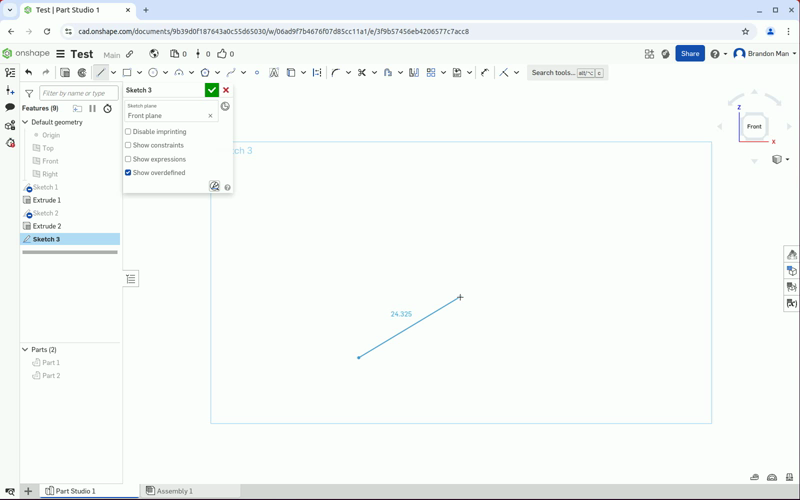
click(460, 296)
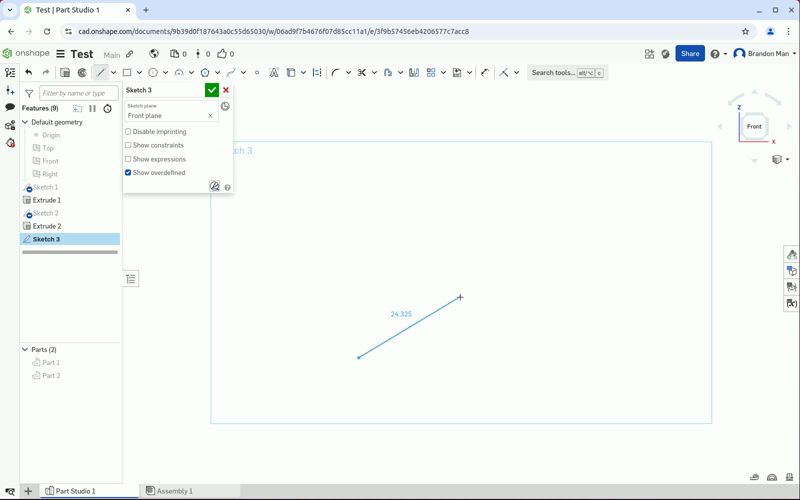
key_up(shift)
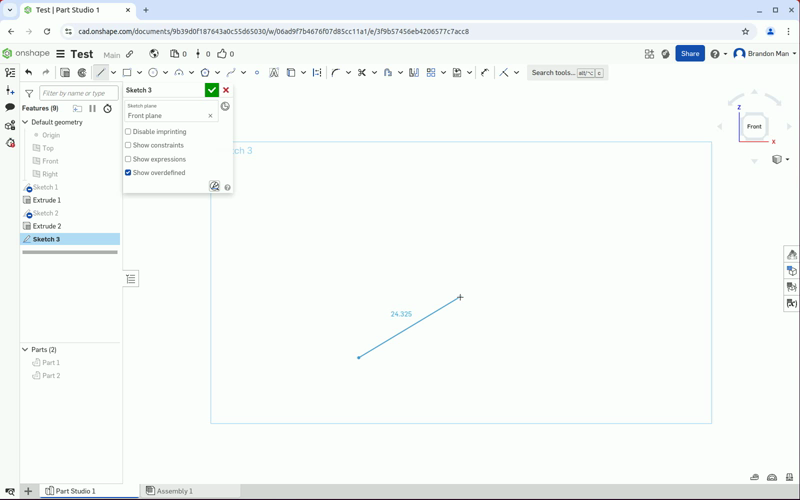
key_down(shift)
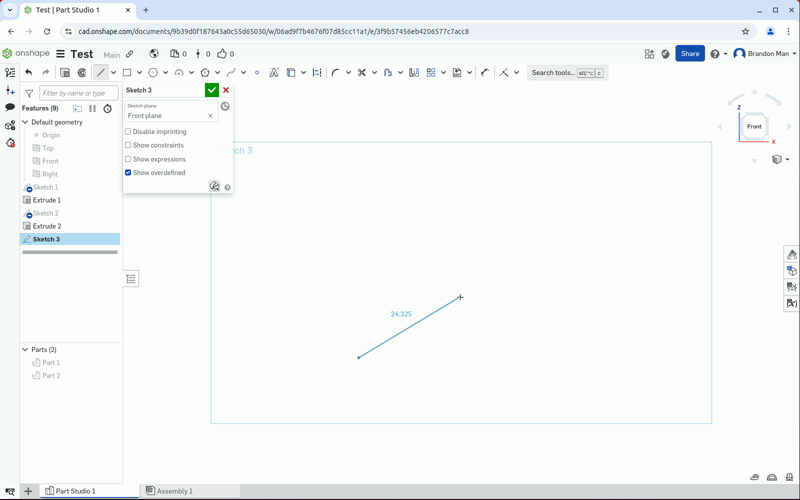
mouse_move(460, 216)
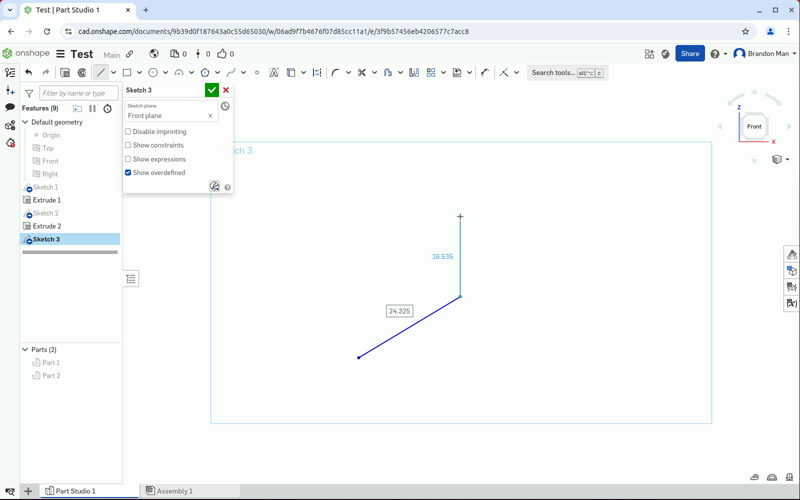
click(460, 216)
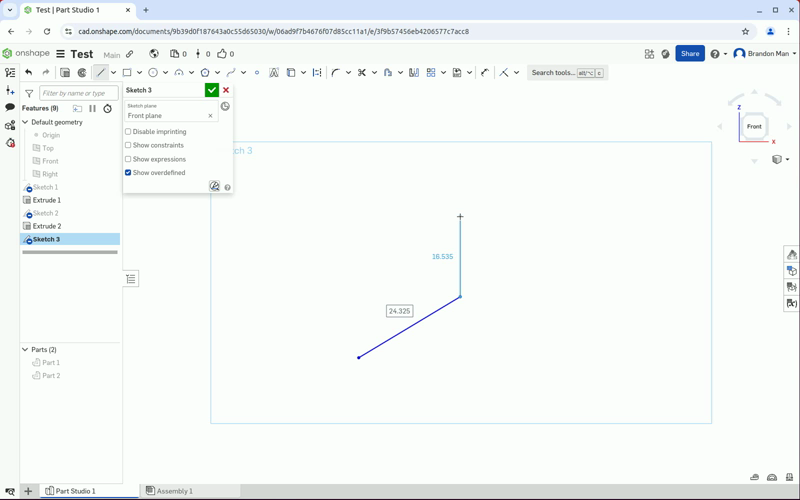
key_up(shift)
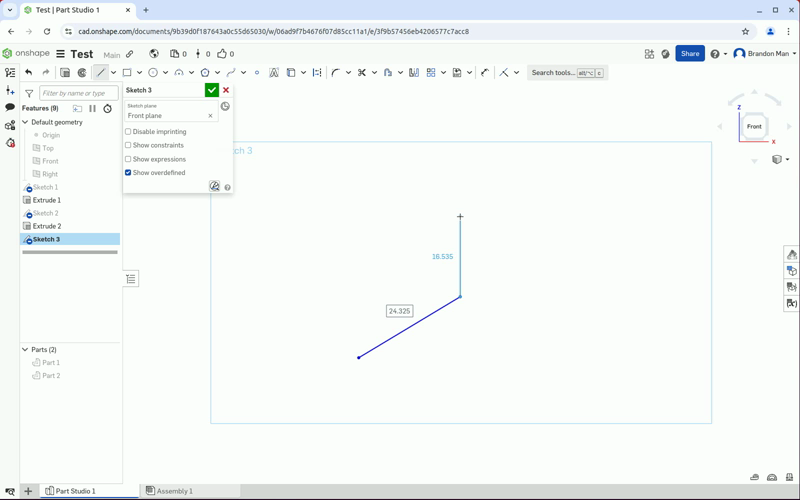
key_down(shift)
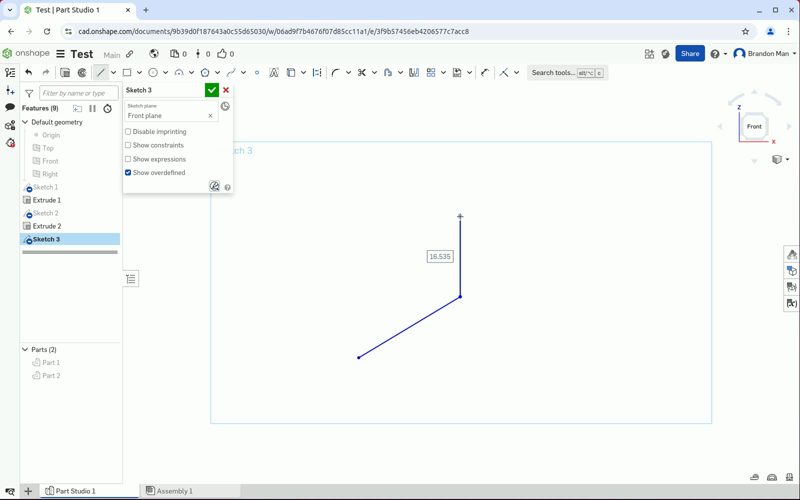
mouse_move(358, 217)
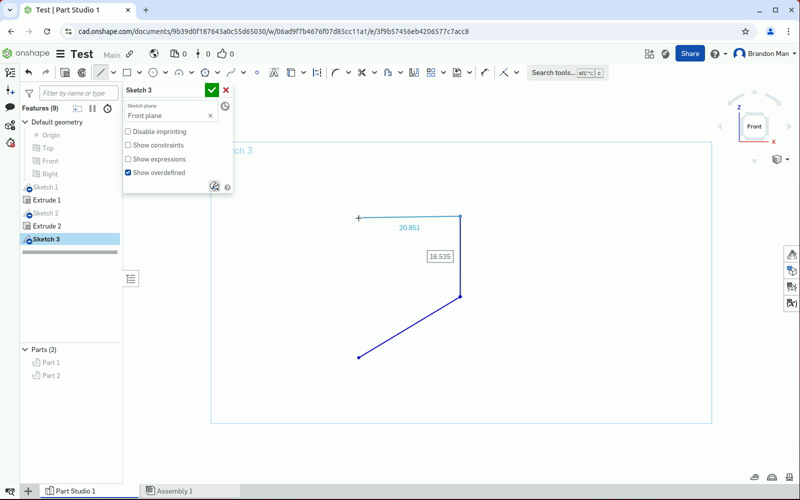
click(358, 217)
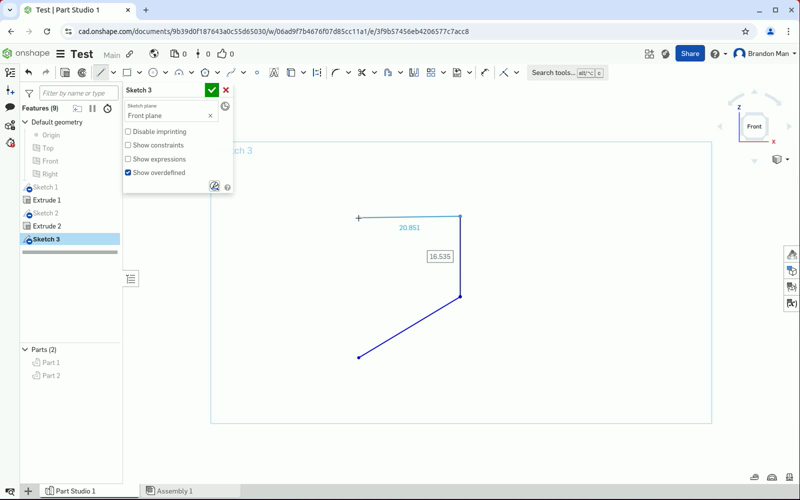
key_up(shift)
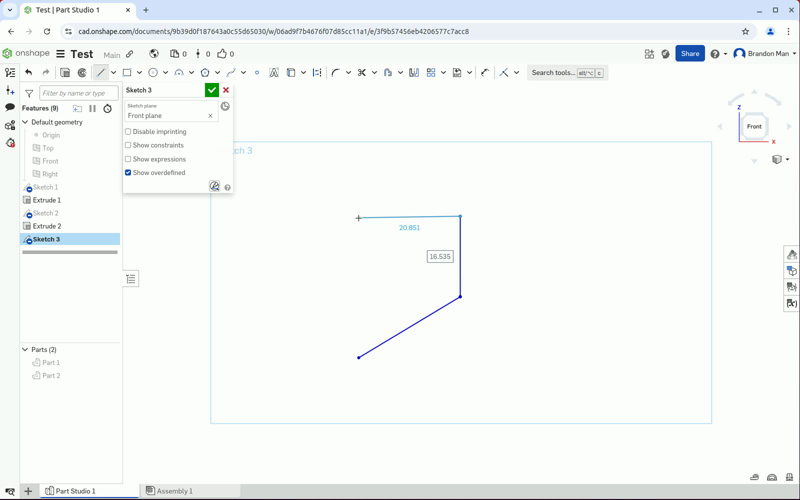
key_down(shift)
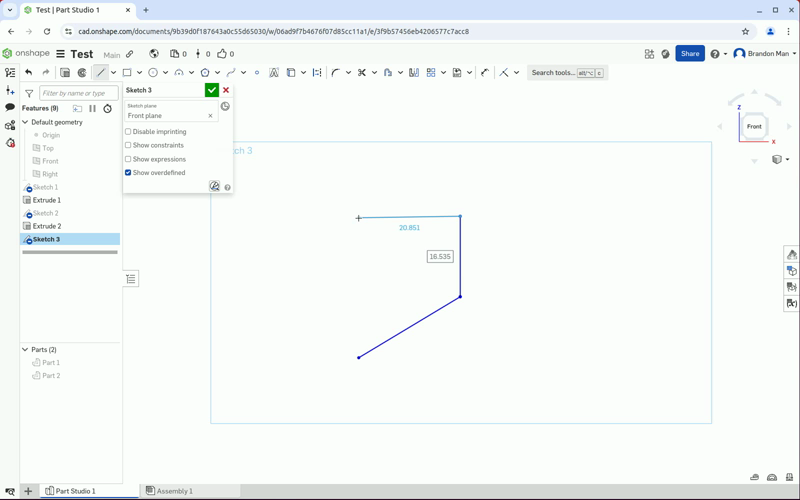
mouse_move(358, 357)
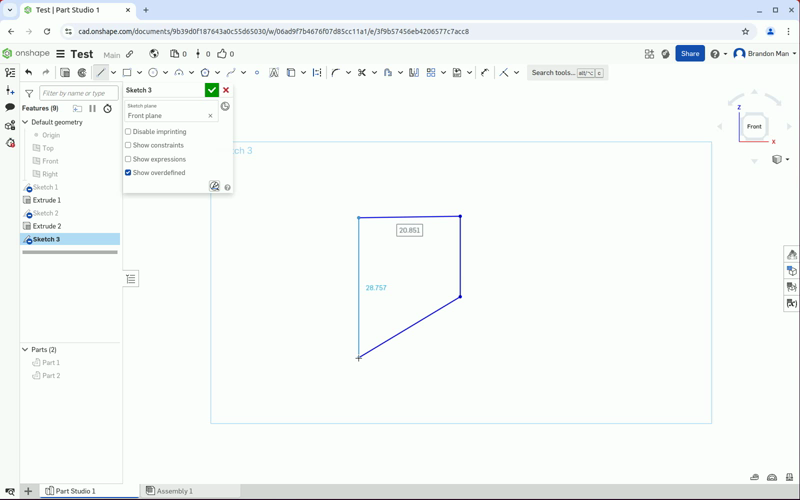
key_up(shift)
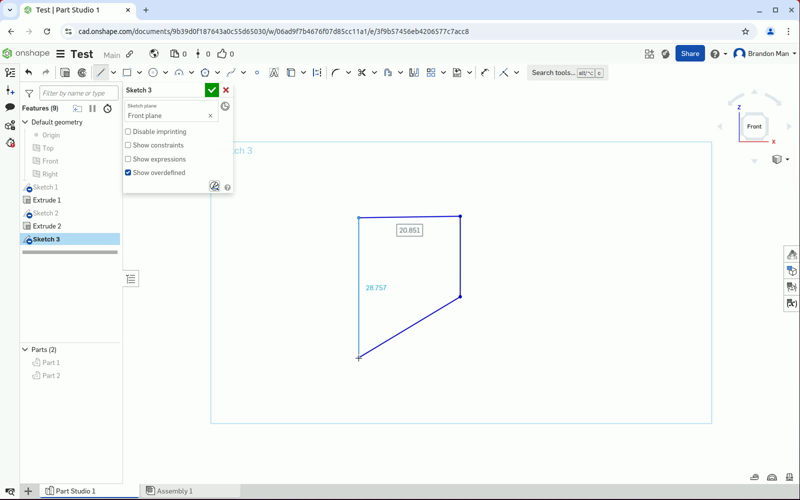
click(358, 357)
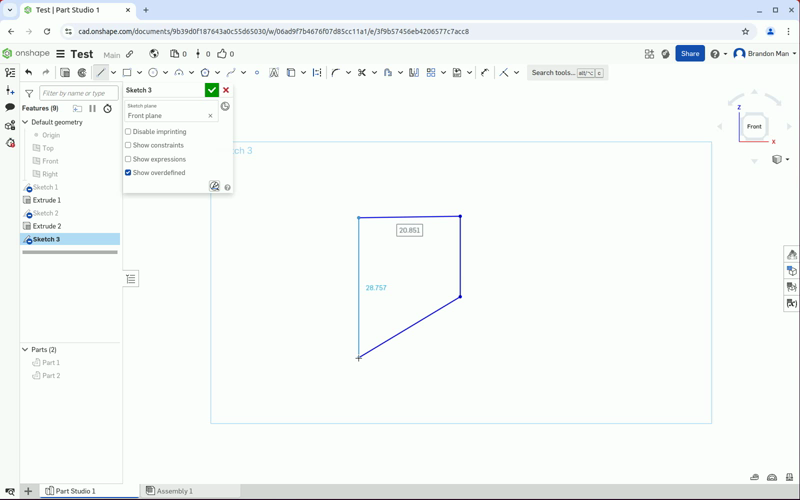
key(esc)
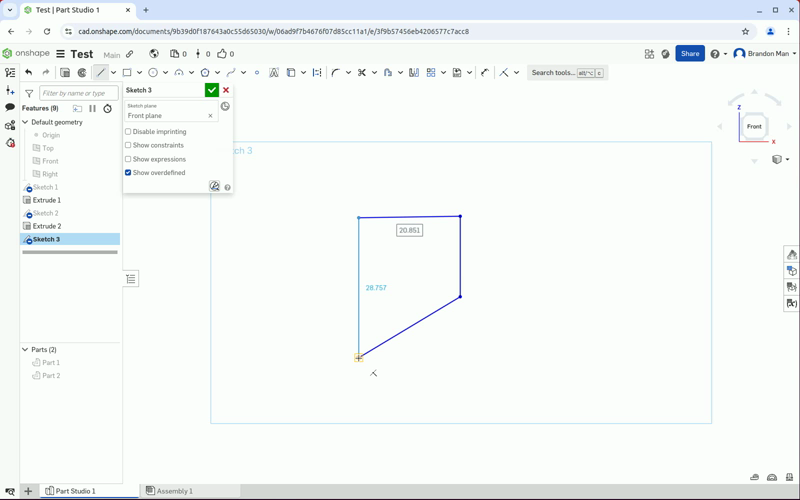
key(c)
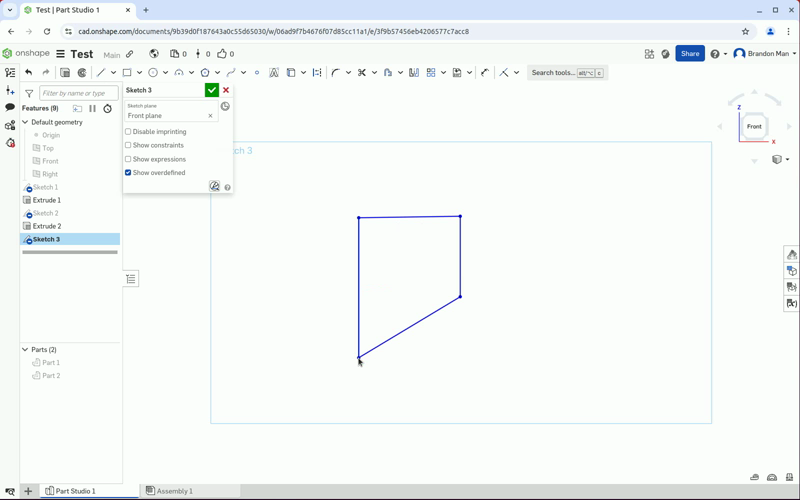
key_down(shift)
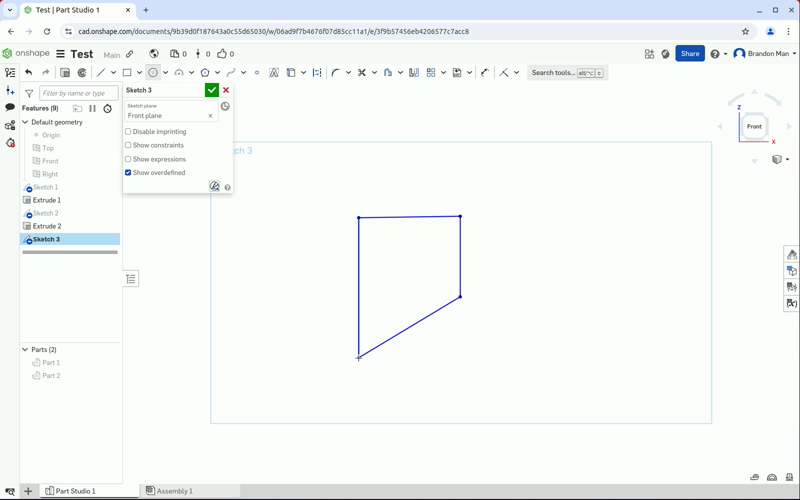
mouse_move(410, 243)
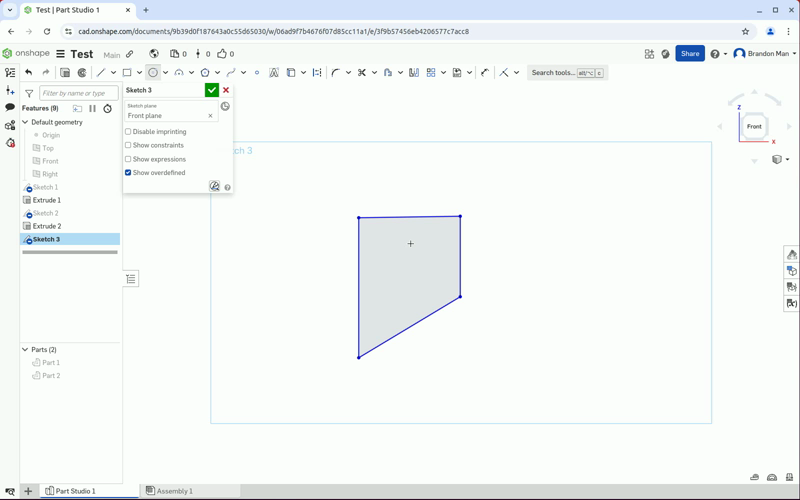
click(410, 243)
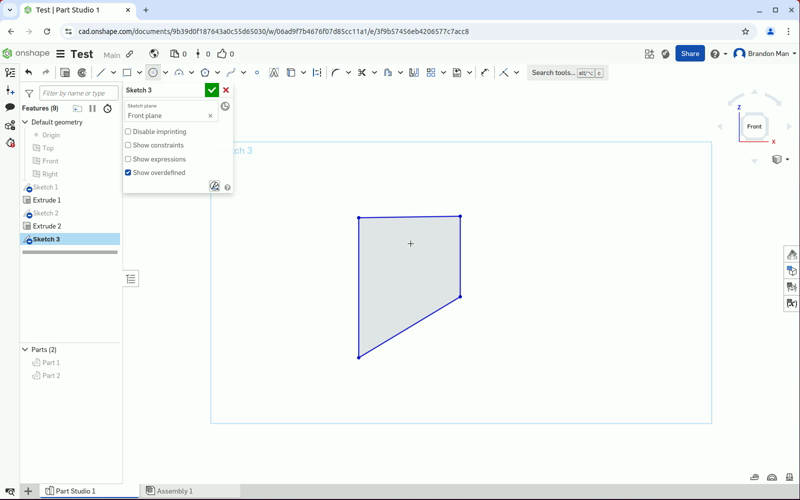
key_up(shift)
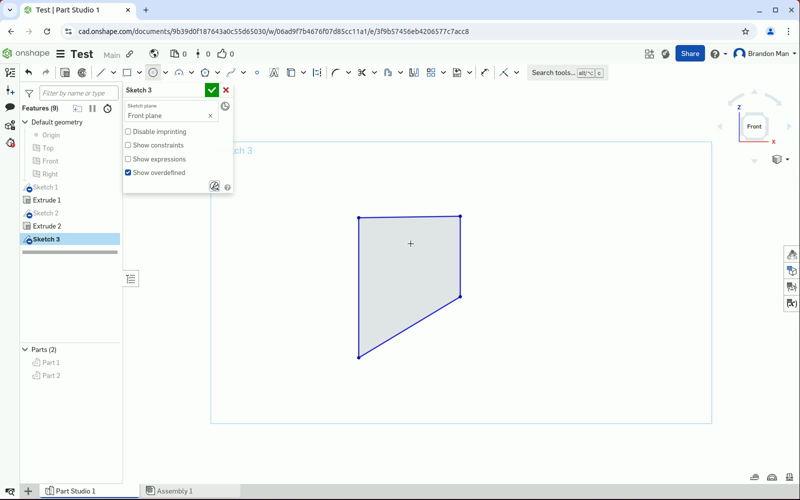
mouse_move(431, 243)
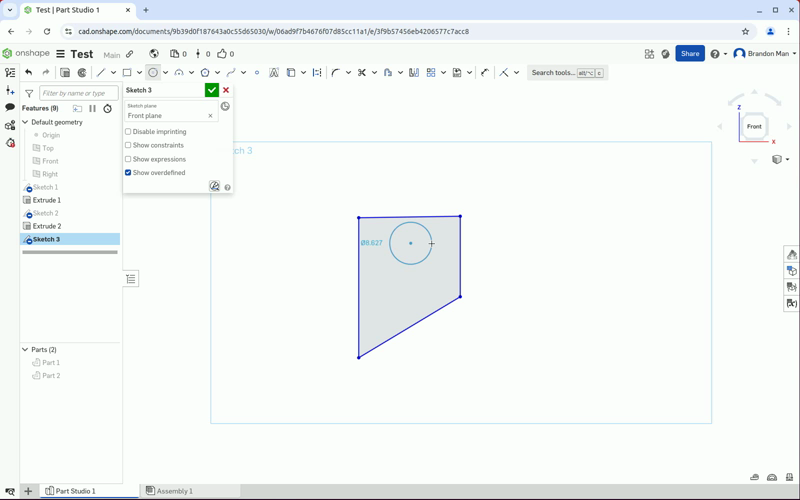
click(431, 243)
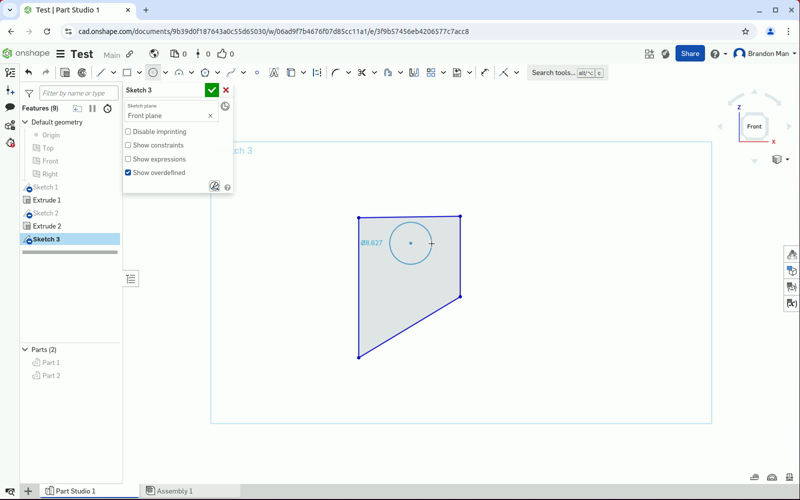
key(esc)
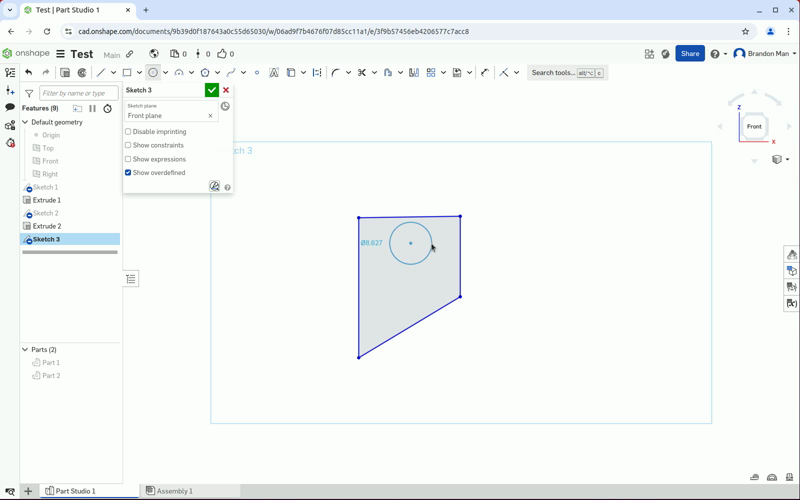
mouse_move(437, 291)
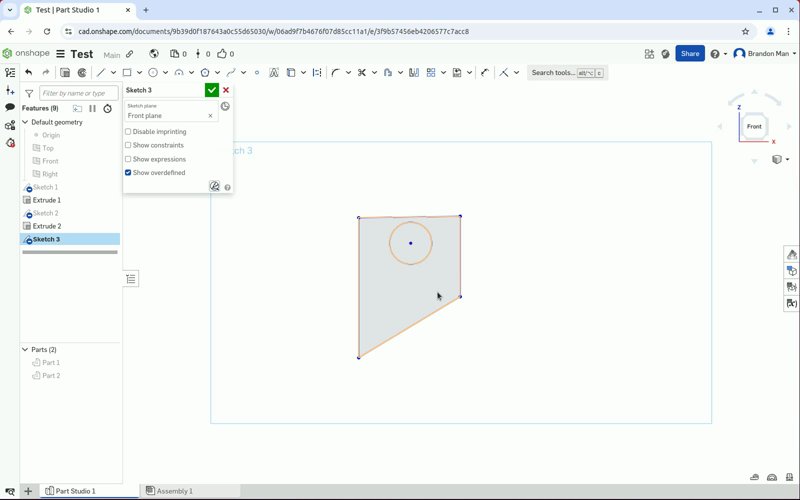
click(437, 291)
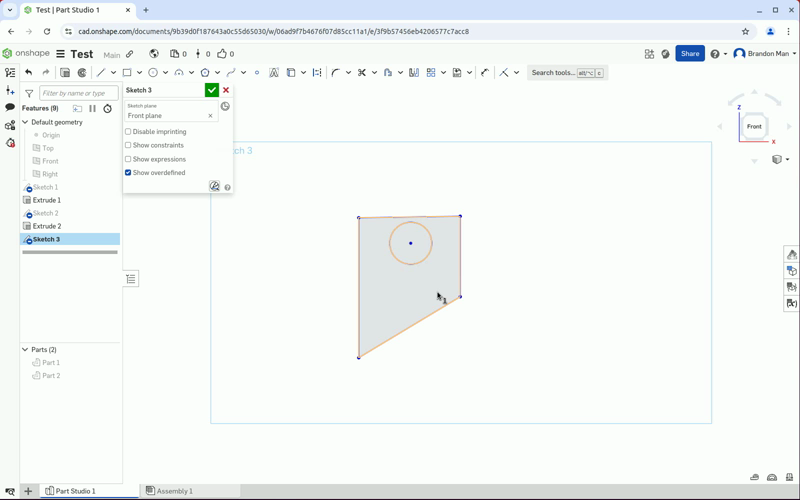
mouse_move(73, 352)
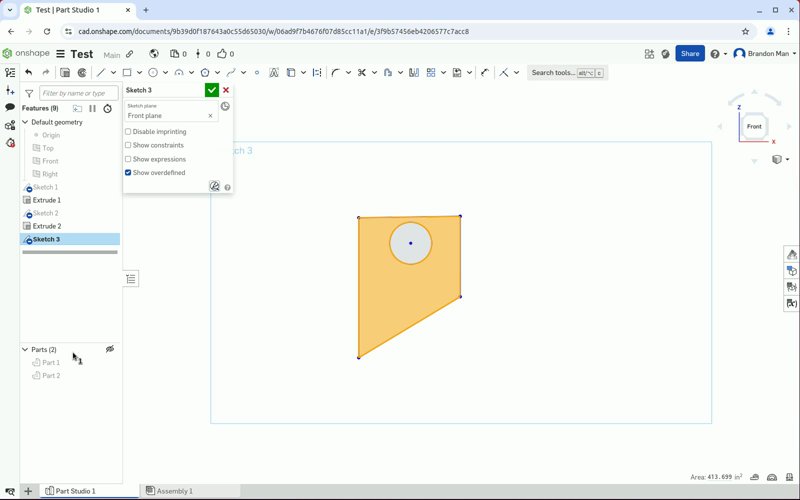
key(shift+y)
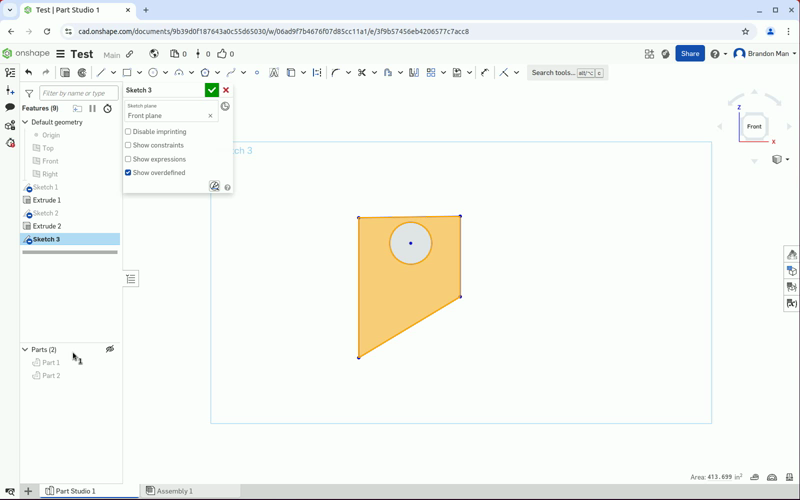
key(shift+e)
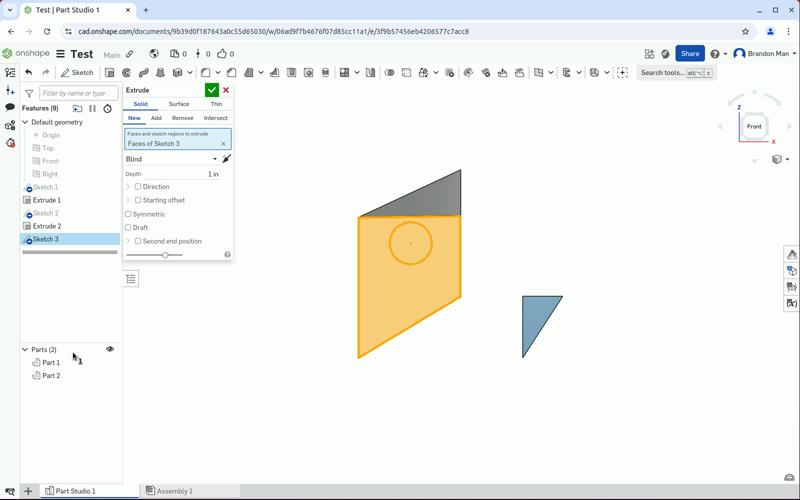
mouse_move(143, 106)
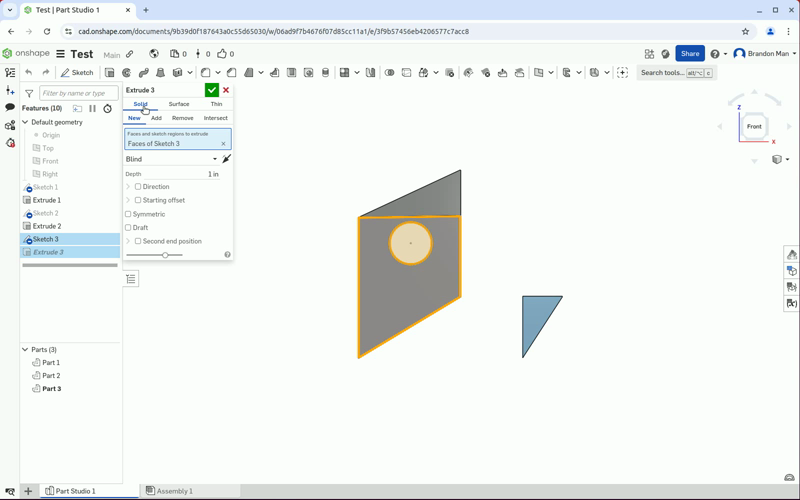
click(143, 106)
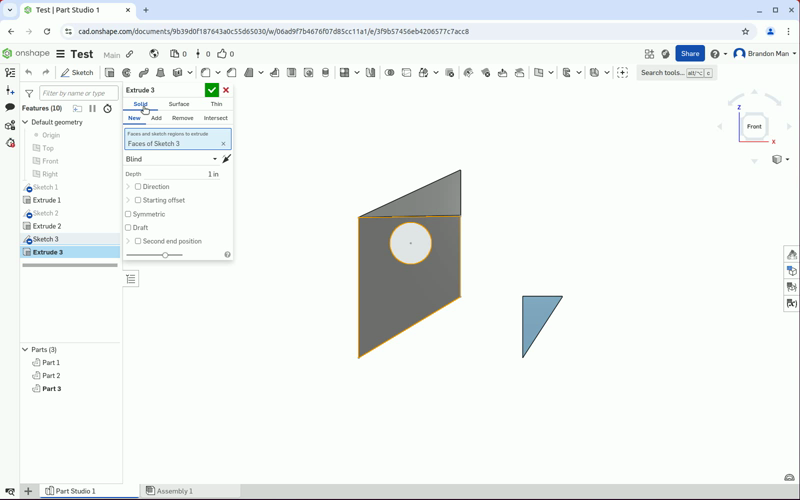
mouse_move(137, 120)
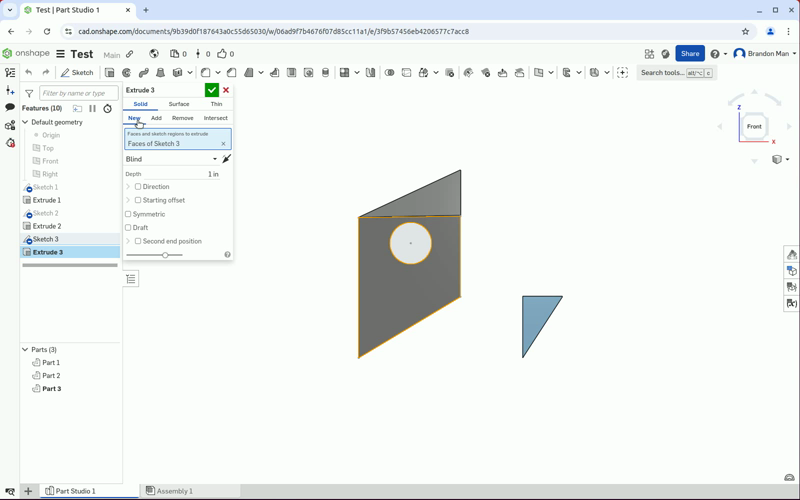
click(137, 120)
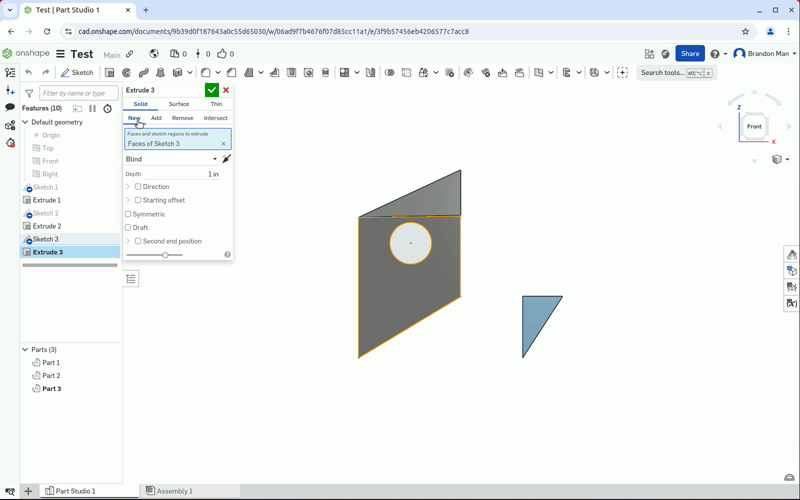
key(tab, 4)
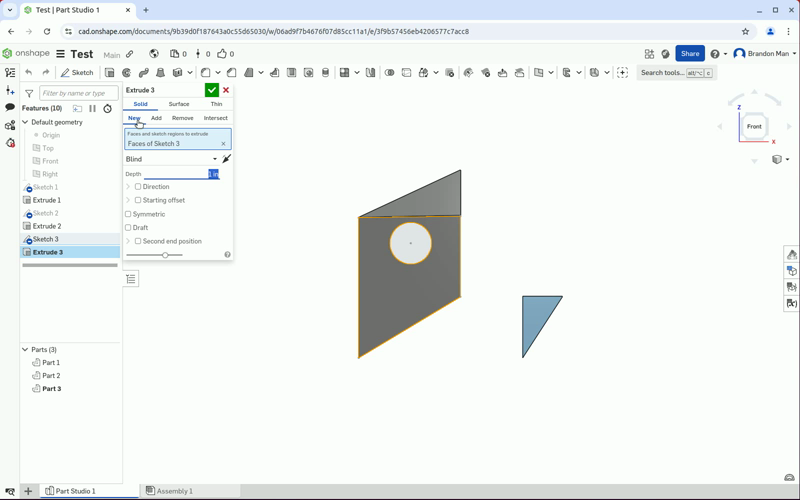
text(12.758)
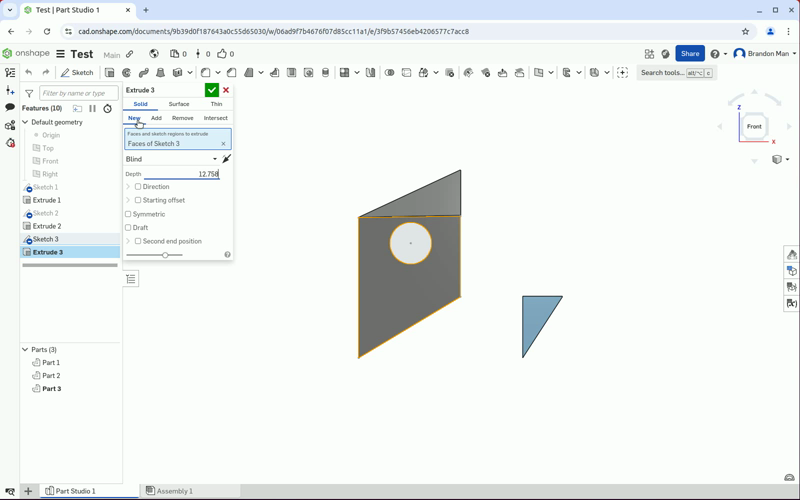
key(enter)
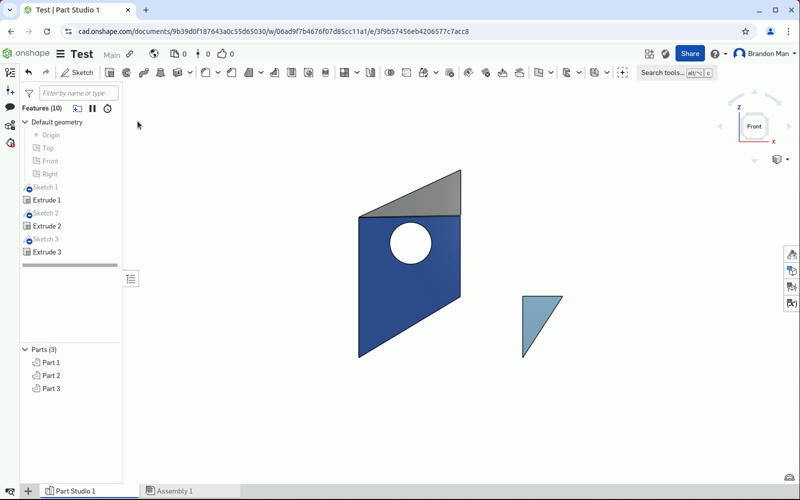
key(shift+h)
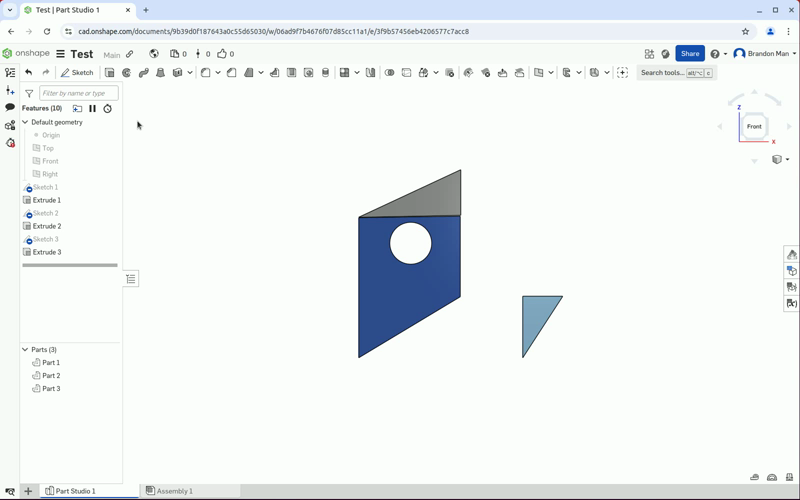
key(shift+h)
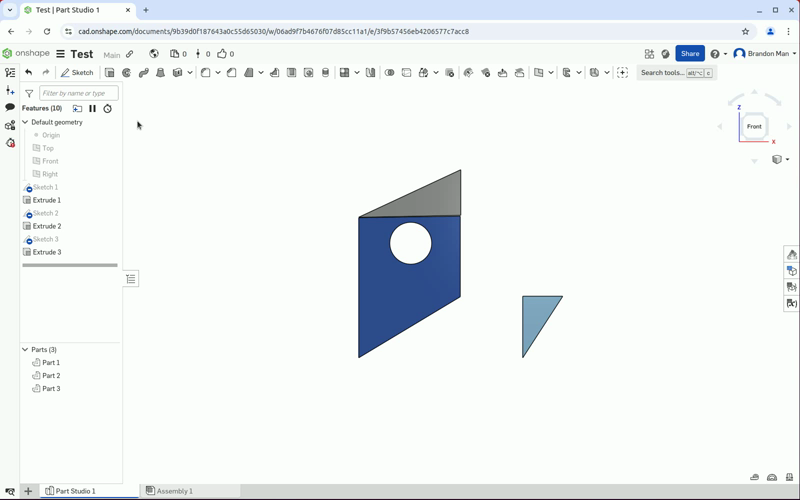
mouse_move(73, 189)
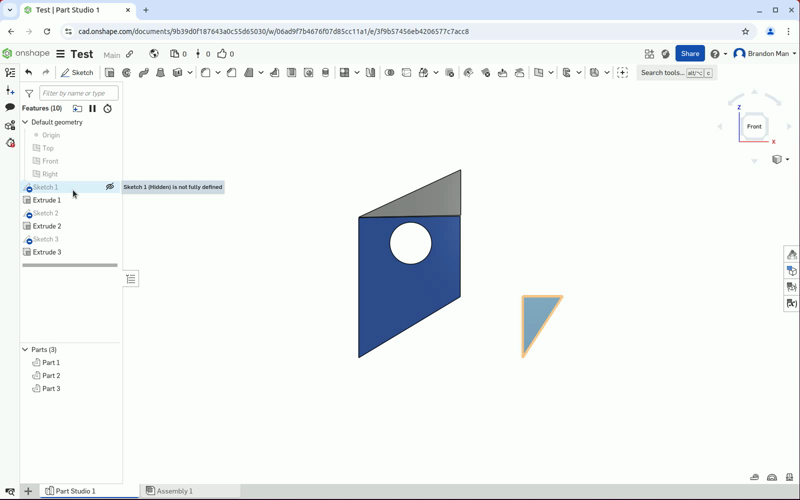
click(73, 189)
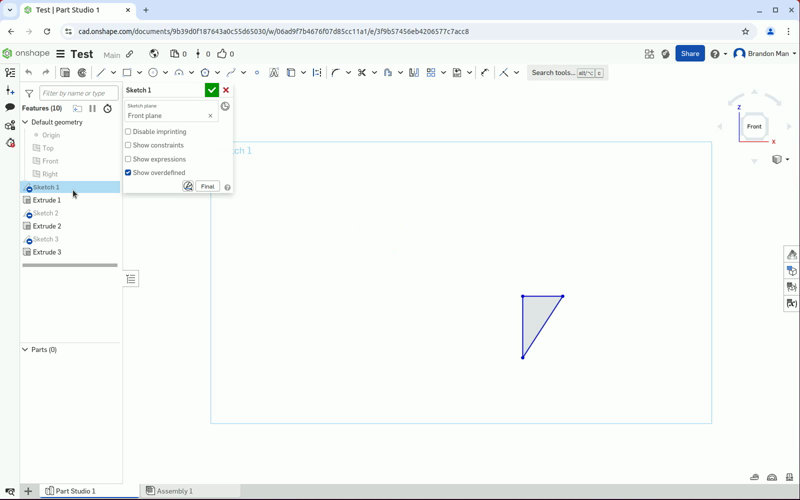
mouse_move(229, 92)
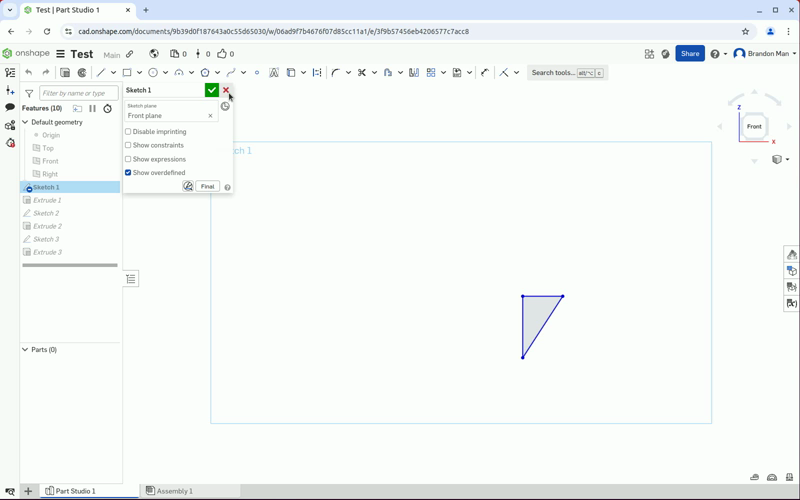
click(229, 92)
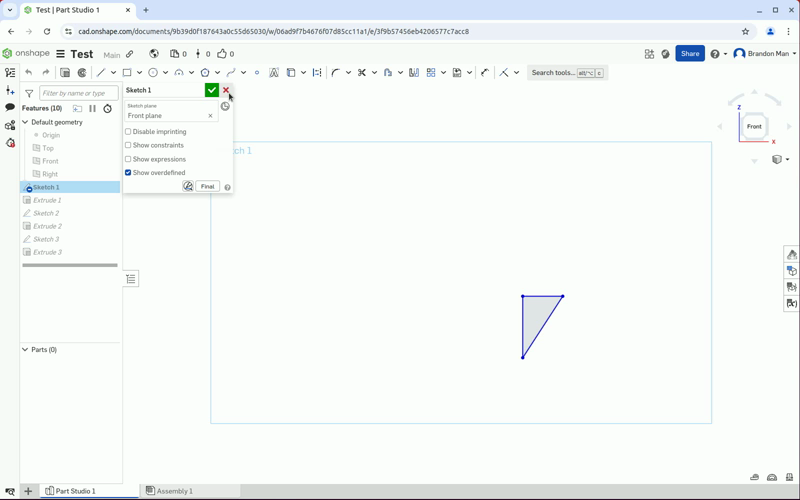
key(shift+s)
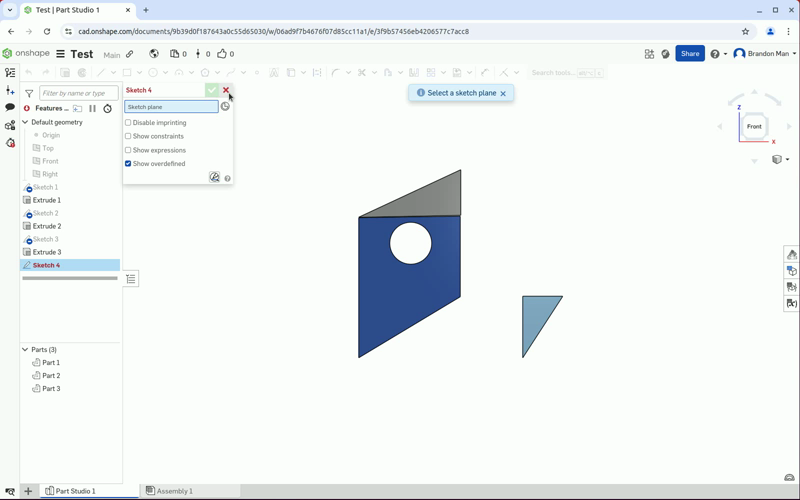
mouse_move(73, 163)
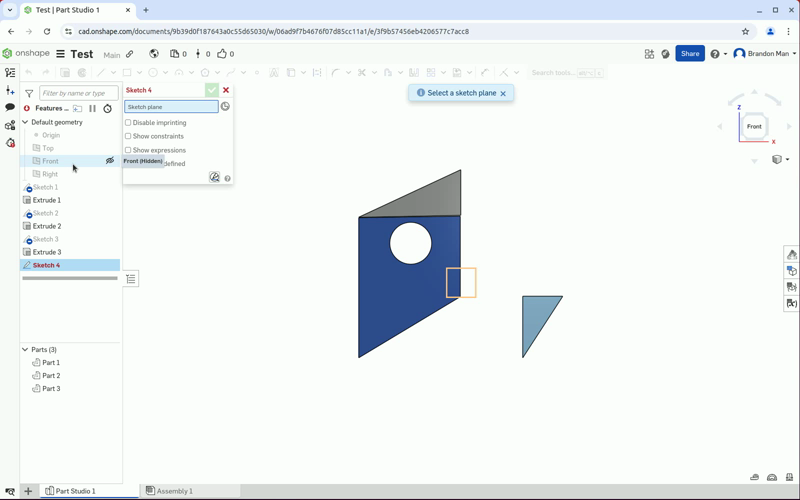
click(73, 163)
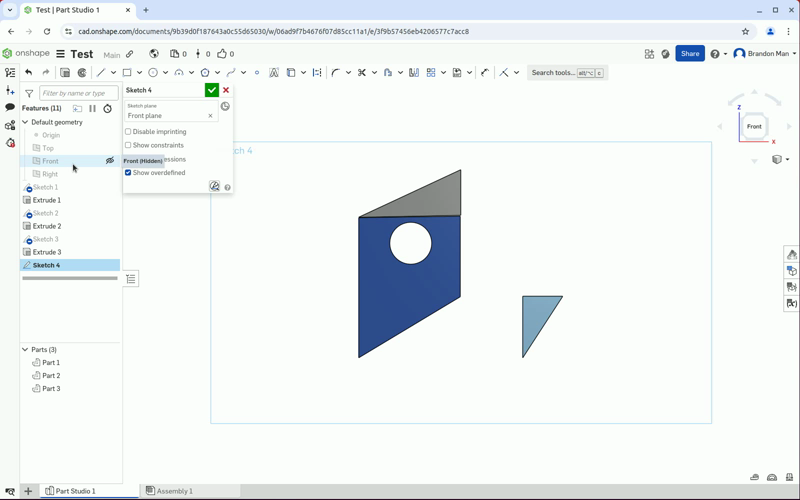
mouse_move(73, 352)
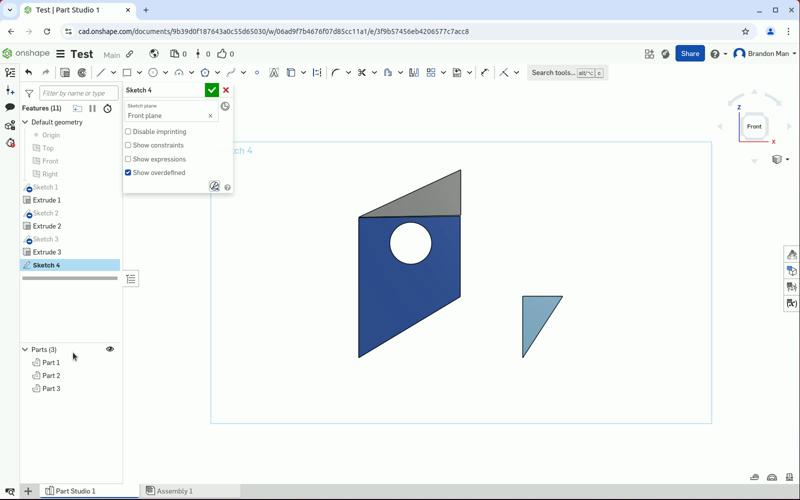
key(y)
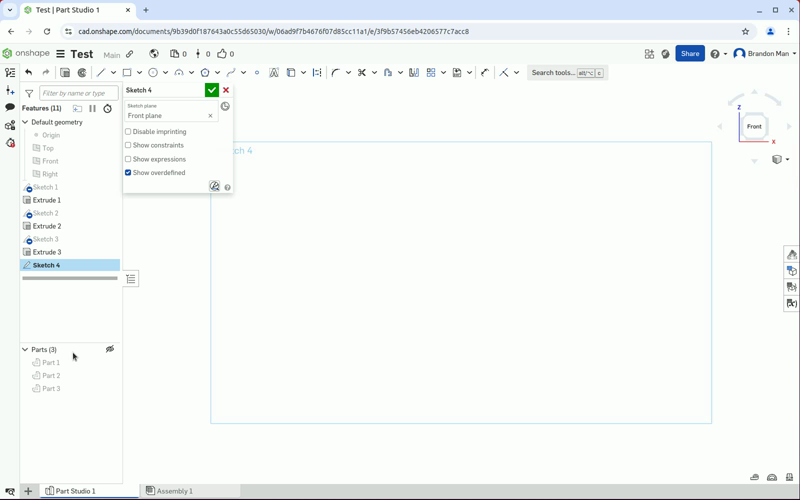
key(l)
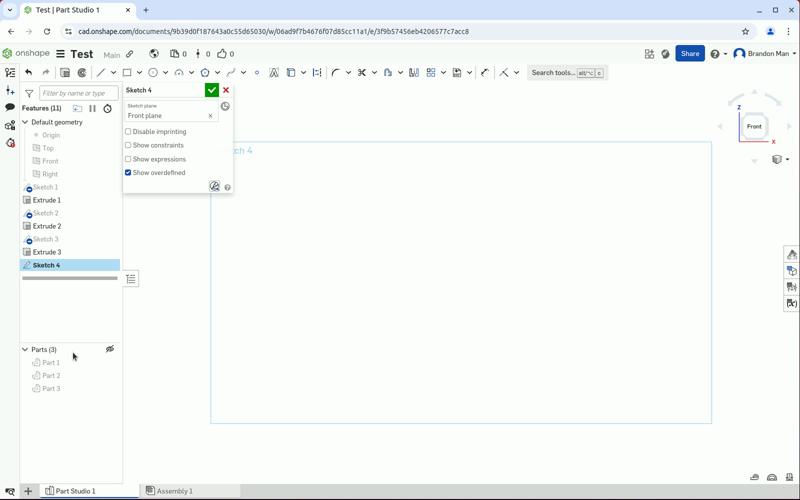
key_down(shift)
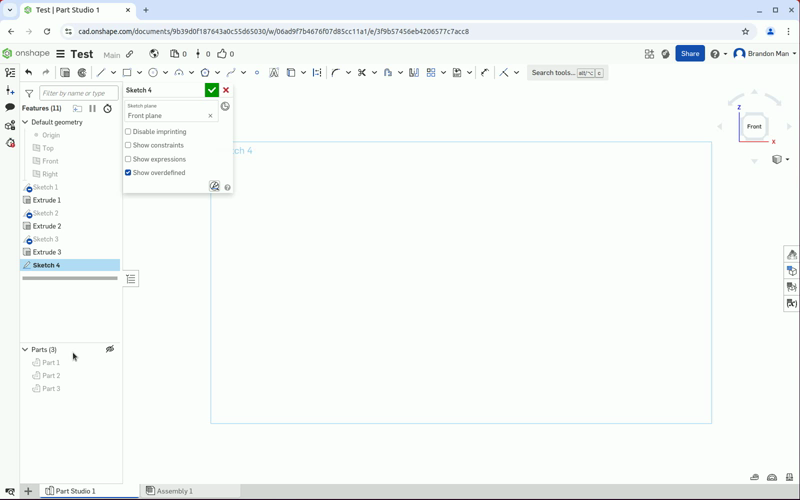
mouse_move(358, 357)
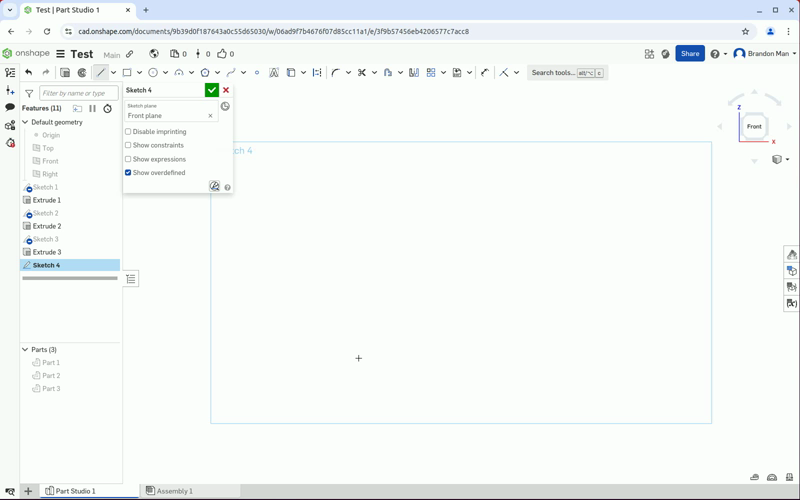
click(358, 357)
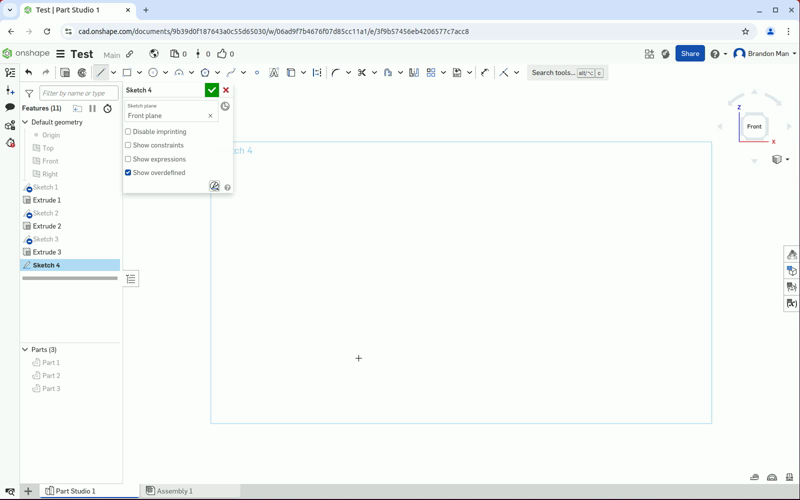
key_up(shift)
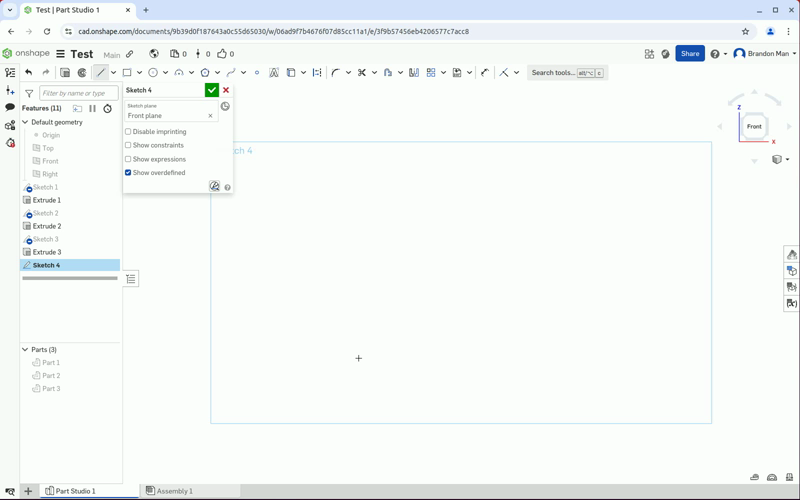
key_down(shift)
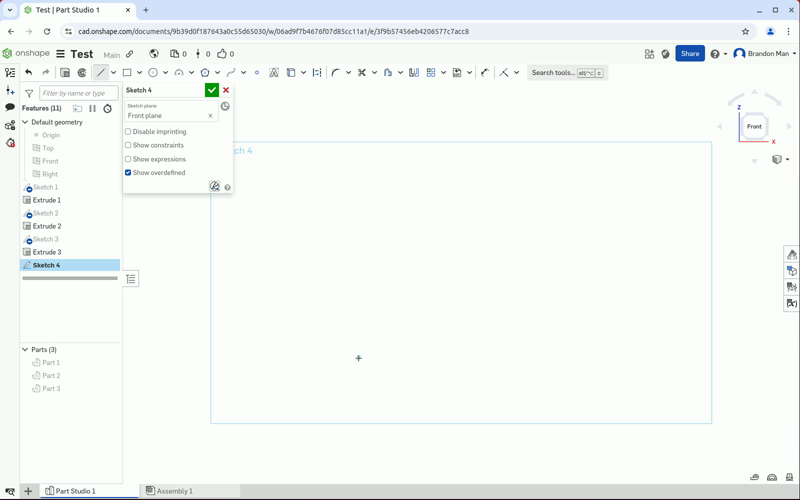
mouse_move(522, 357)
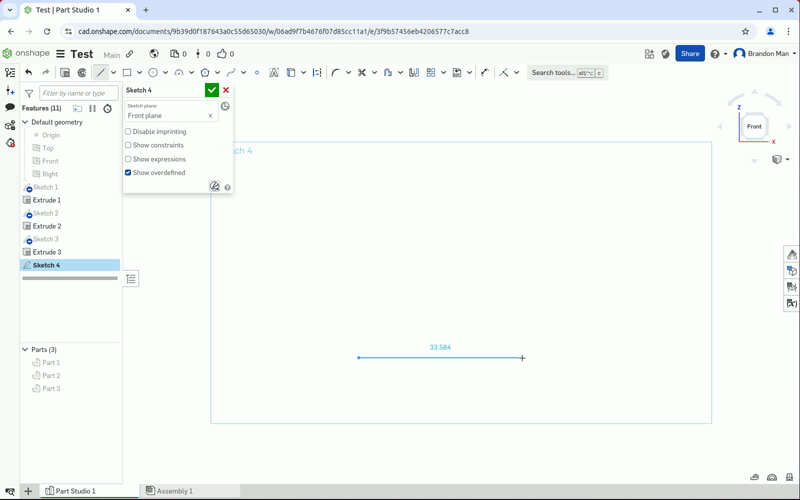
click(522, 357)
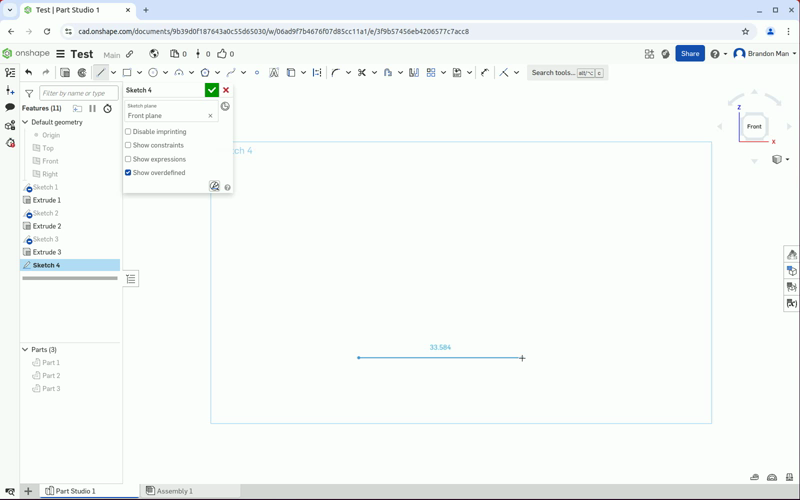
key_up(shift)
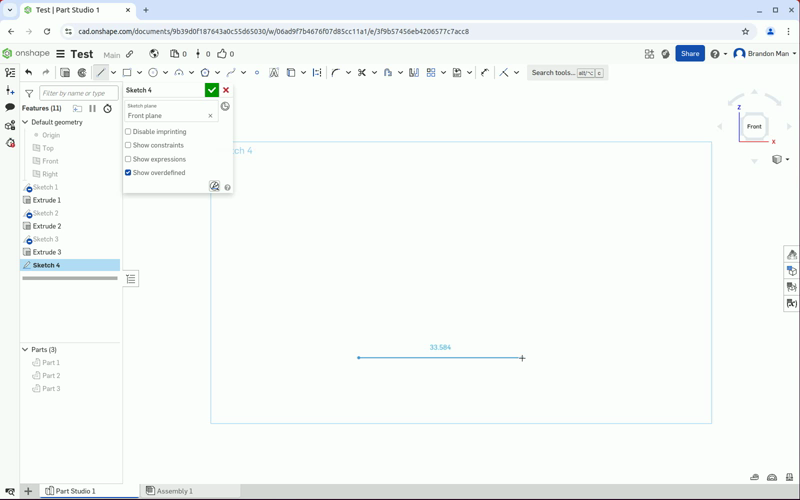
key_down(shift)
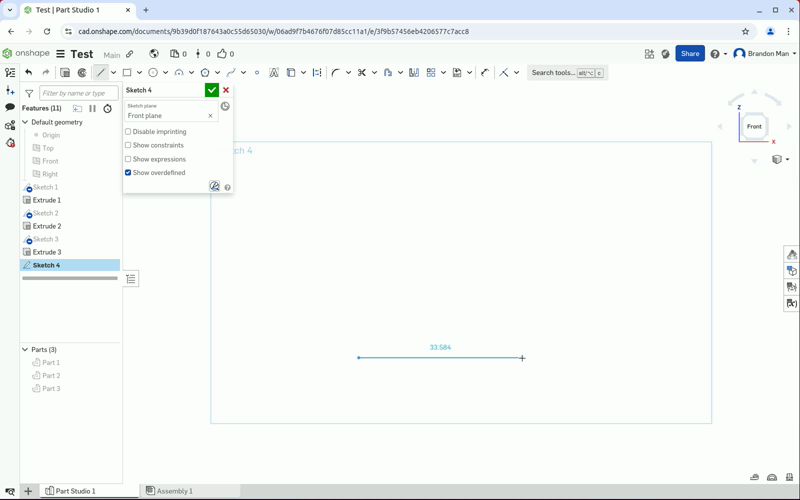
mouse_move(522, 297)
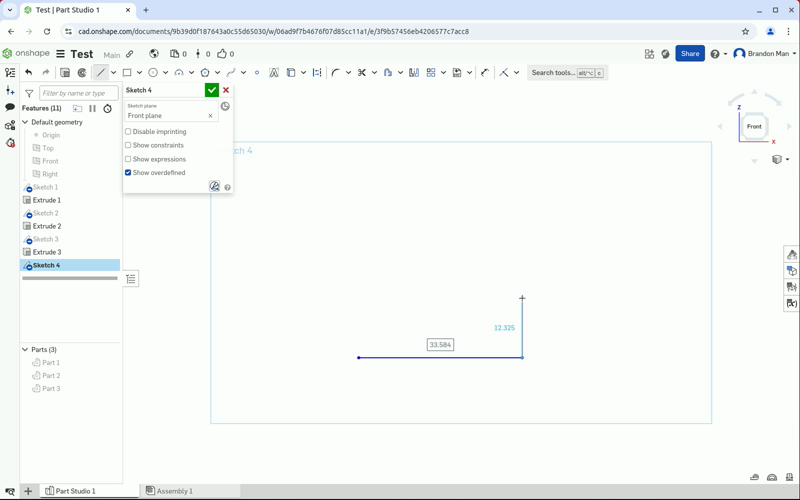
click(522, 297)
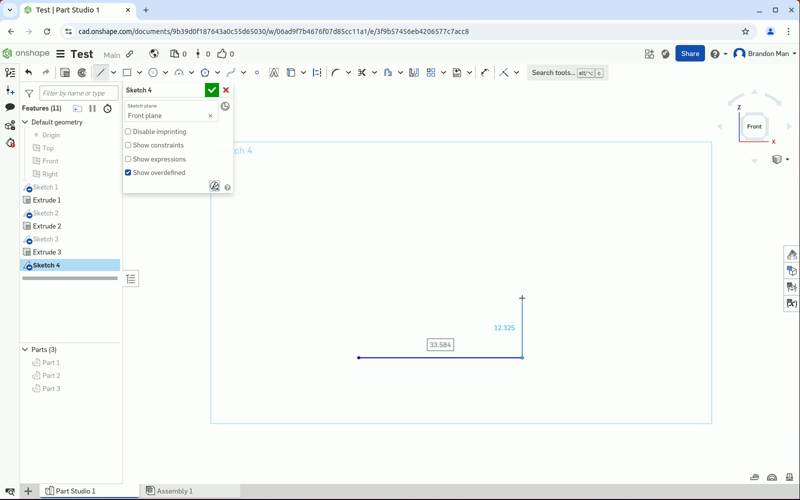
key_up(shift)
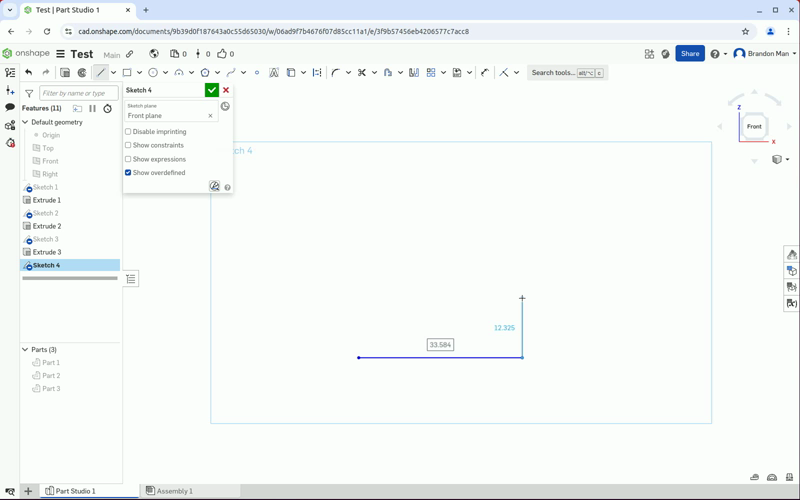
key_down(shift)
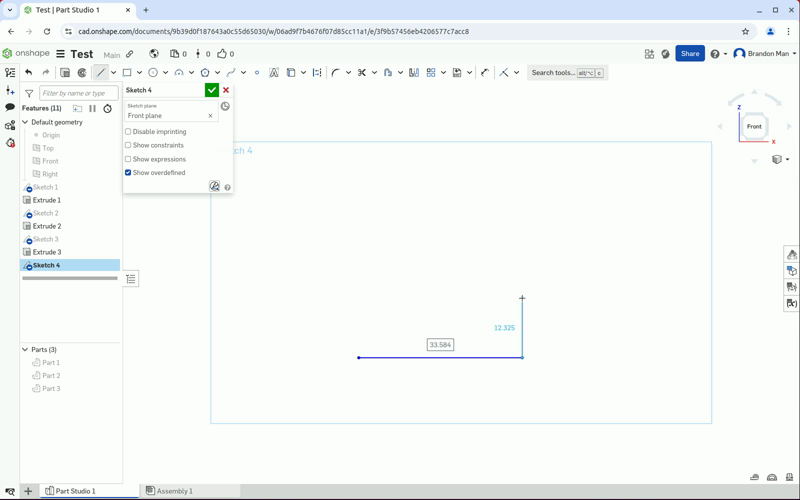
mouse_move(460, 297)
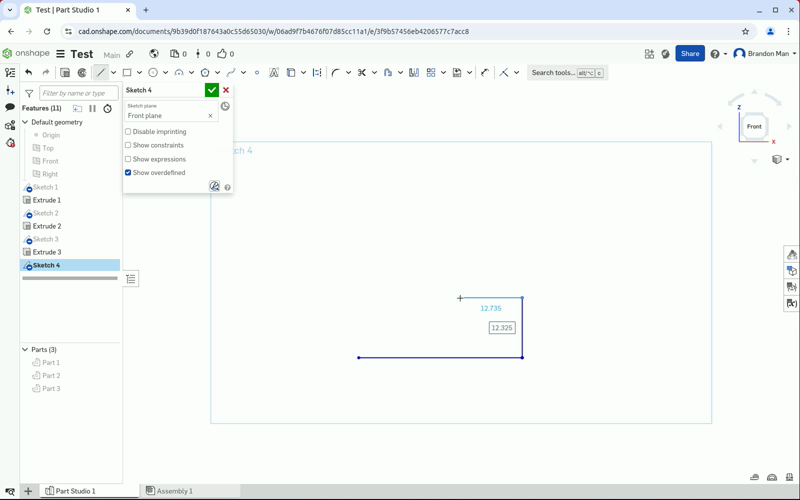
click(460, 297)
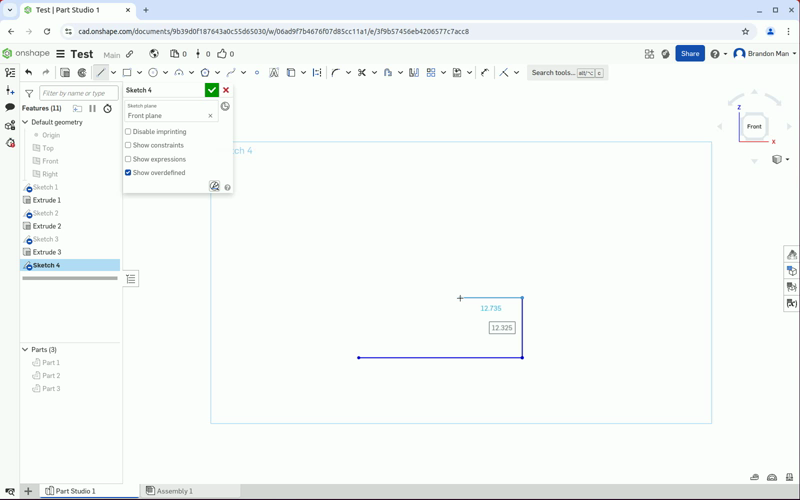
key_up(shift)
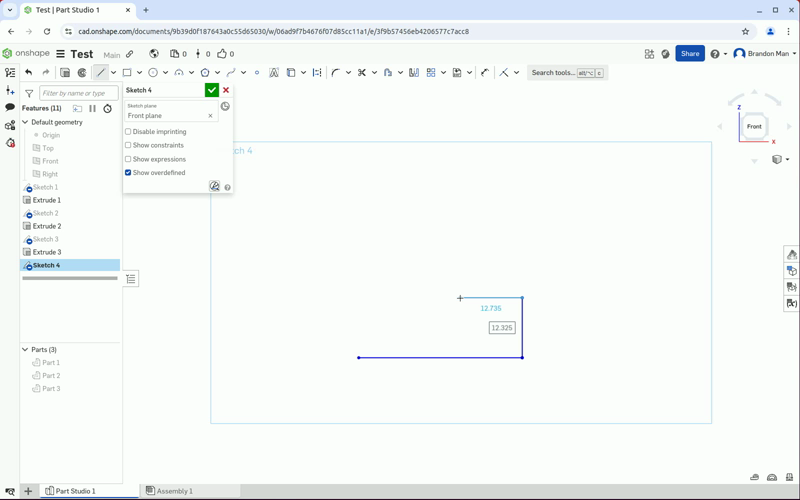
key_down(shift)
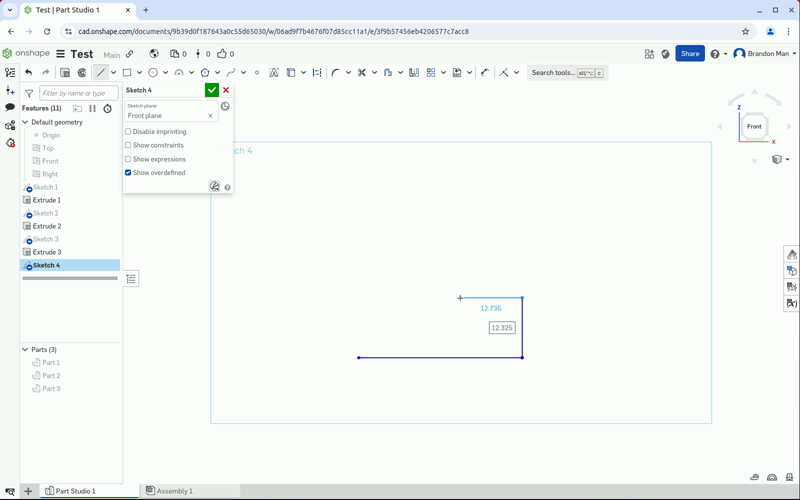
mouse_move(358, 357)
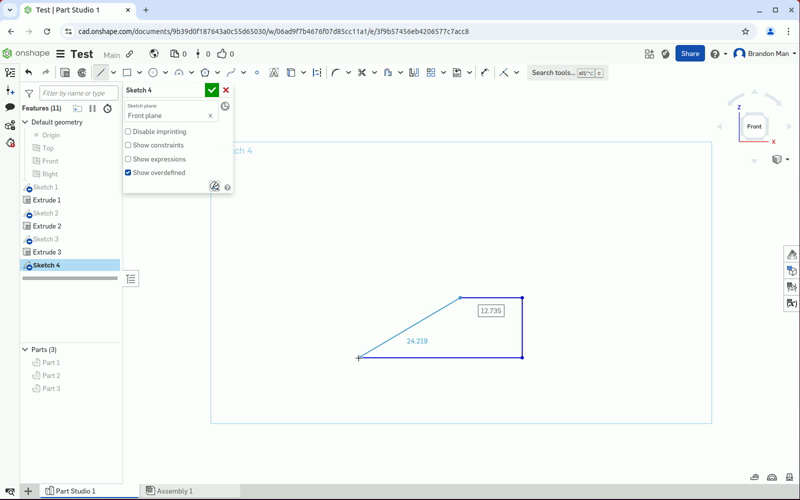
key_up(shift)
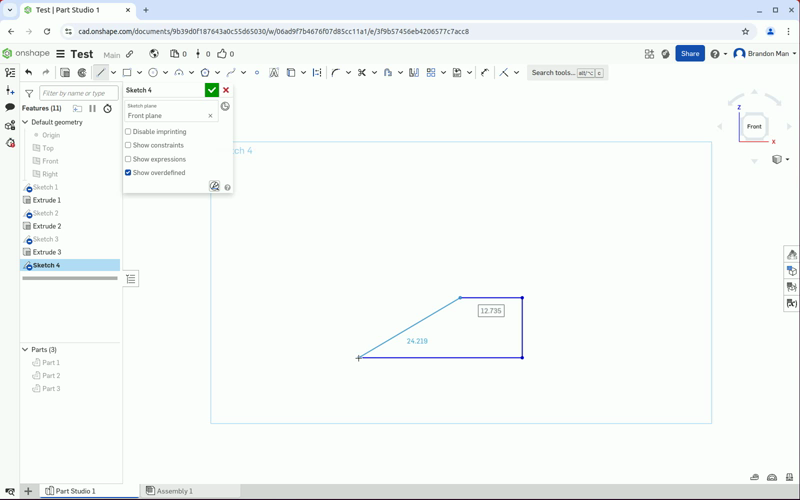
click(358, 357)
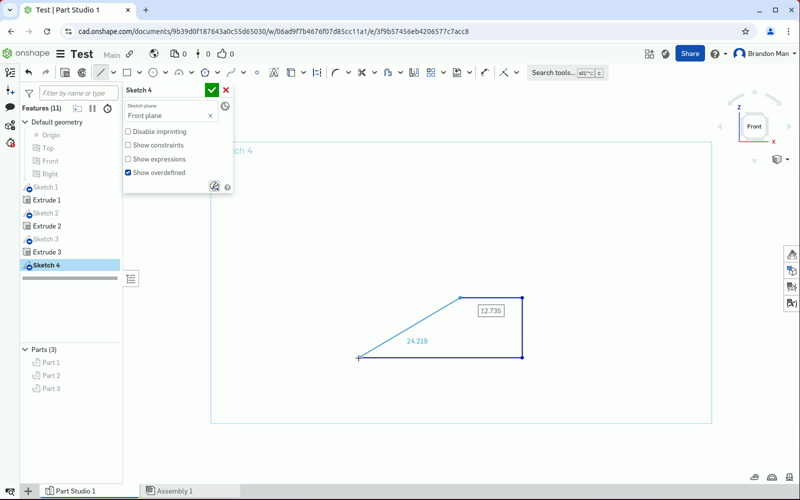
key(esc)
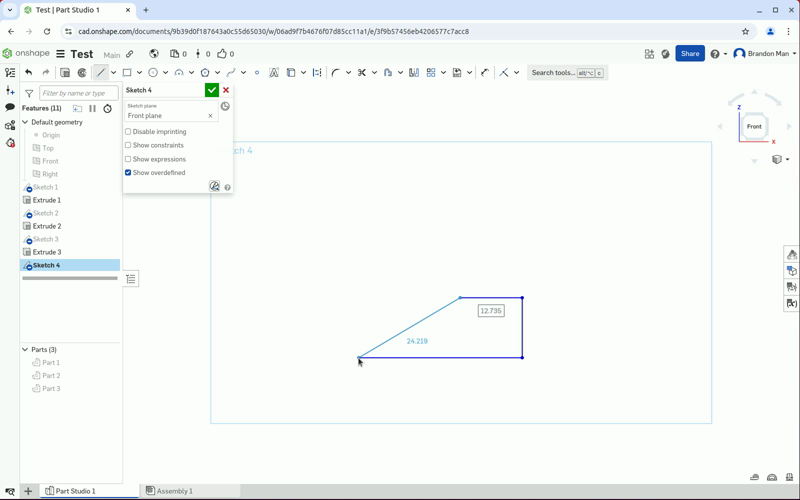
key(c)
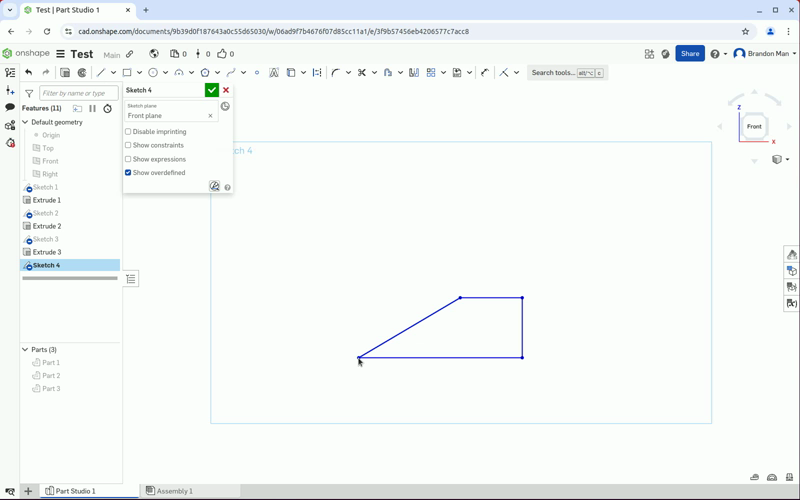
key_down(shift)
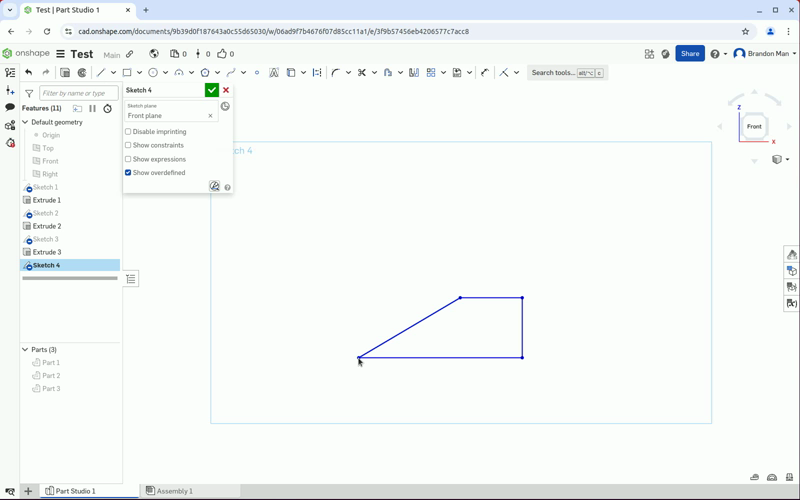
mouse_move(460, 320)
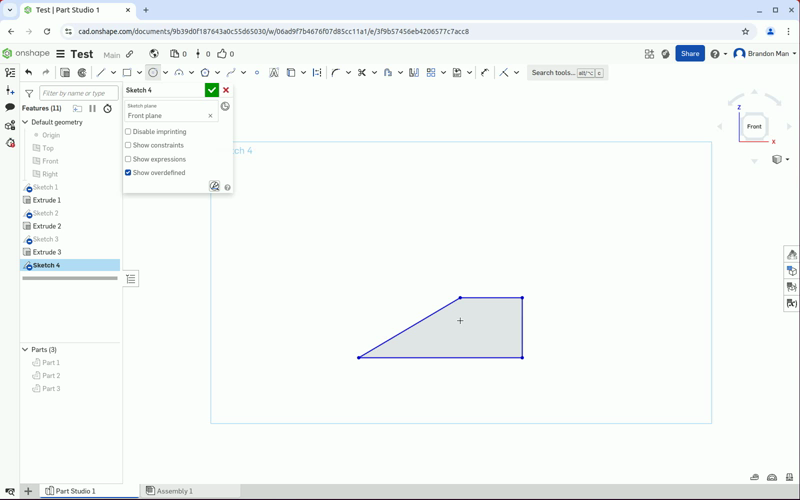
click(460, 320)
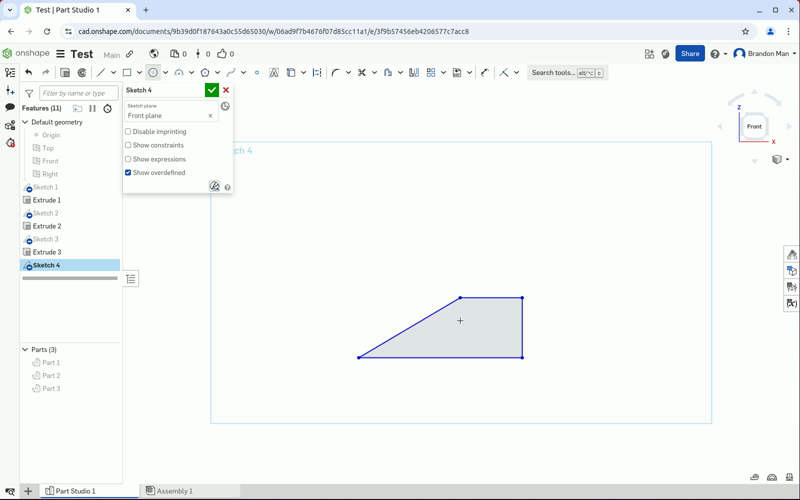
key_up(shift)
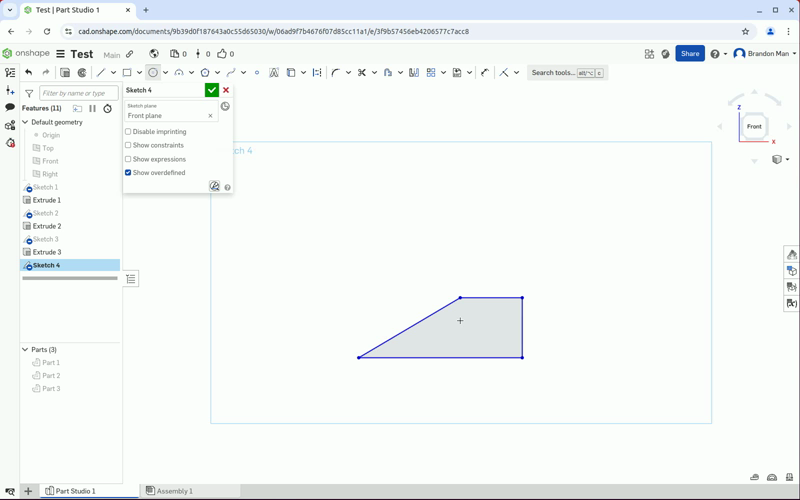
mouse_move(477, 320)
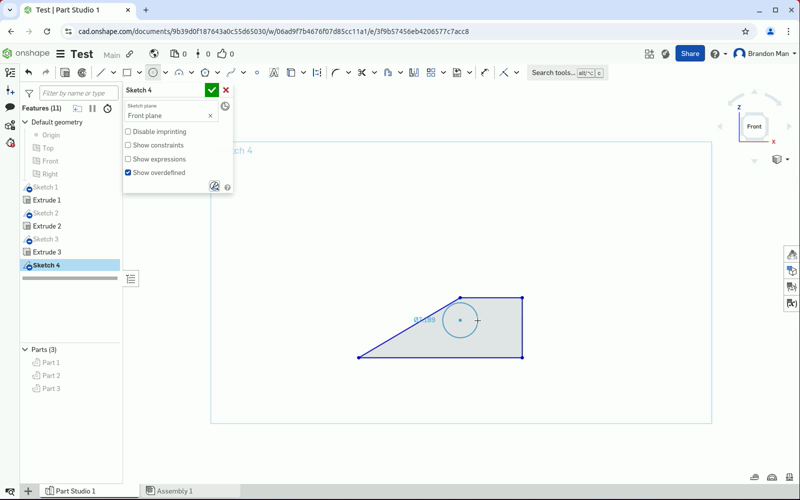
click(477, 320)
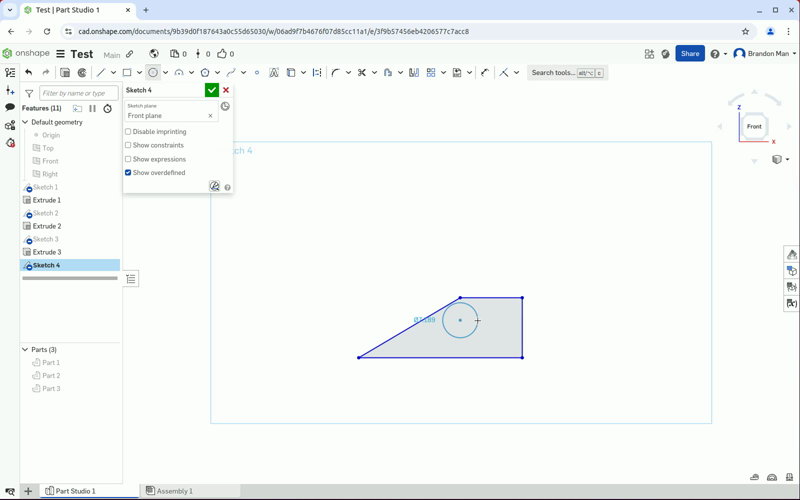
key(esc)
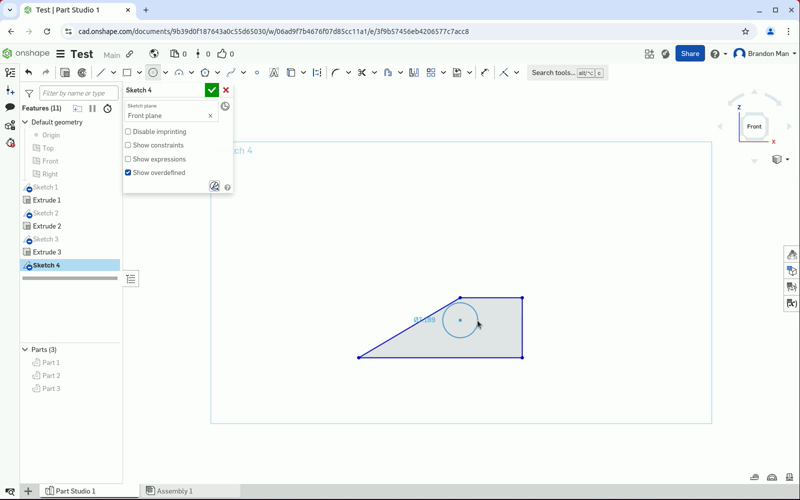
mouse_move(506, 322)
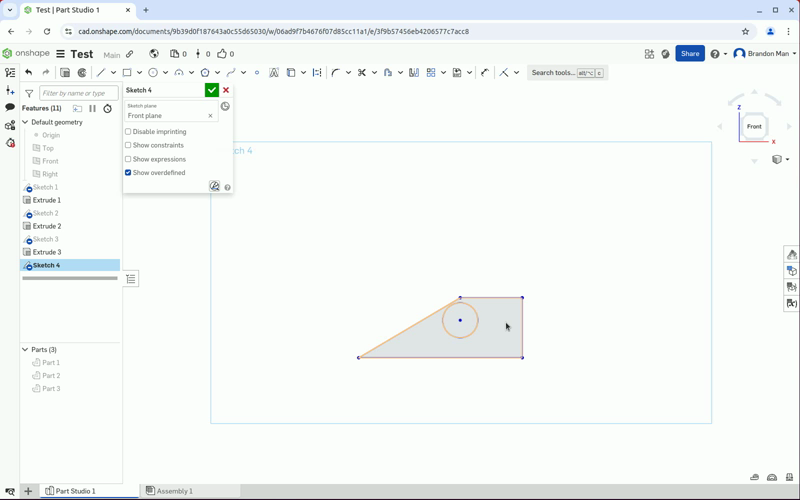
click(506, 322)
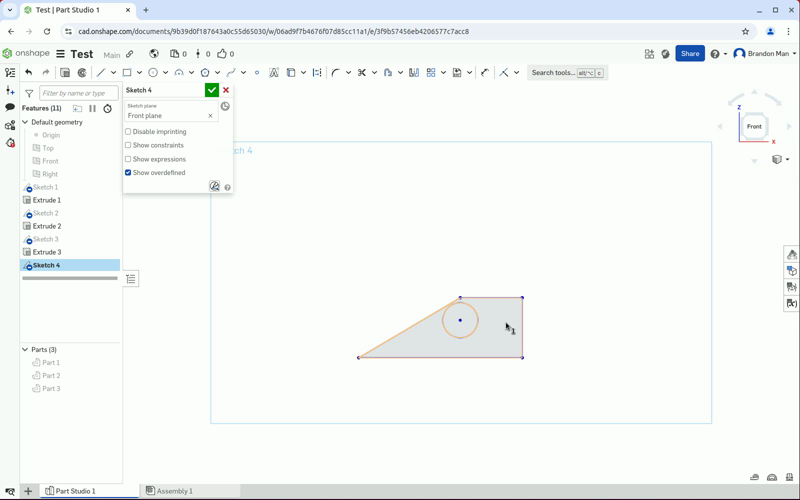
mouse_move(73, 352)
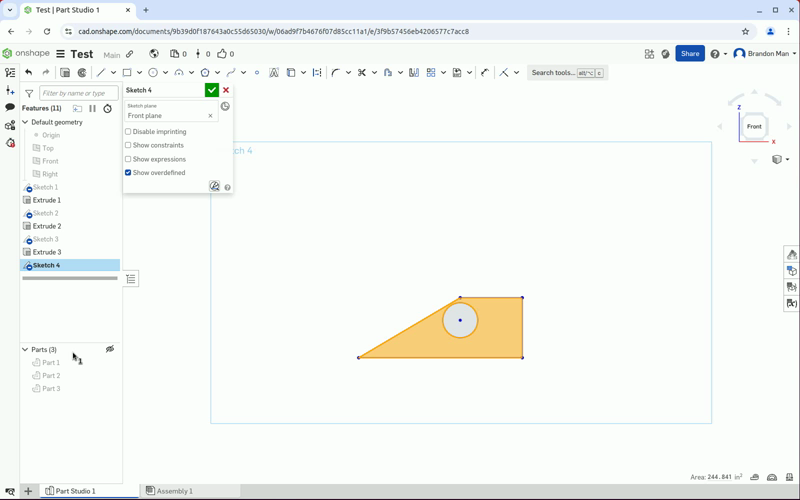
key(shift+y)
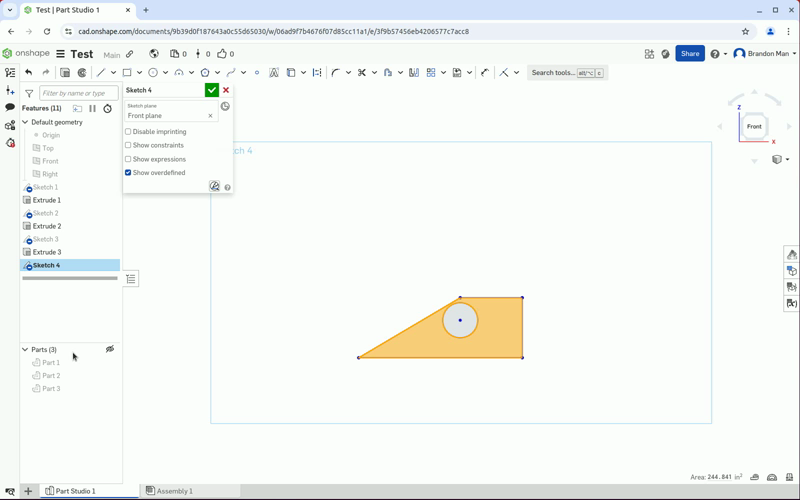
key(shift+e)
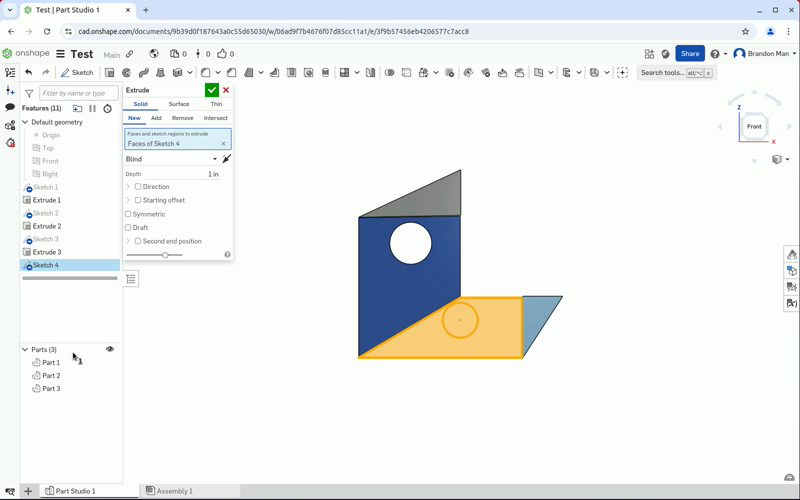
mouse_move(143, 106)
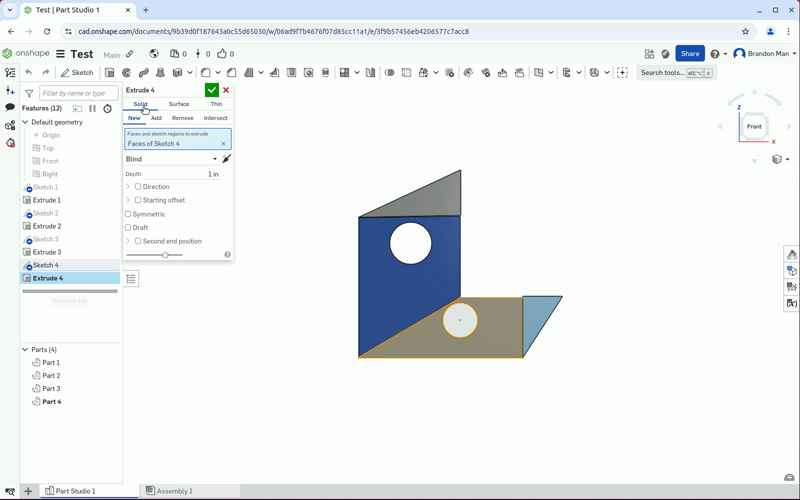
click(143, 106)
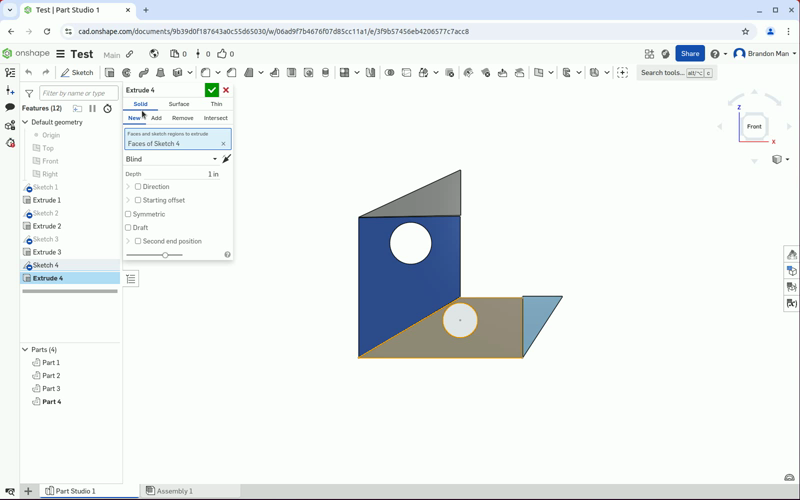
mouse_move(137, 120)
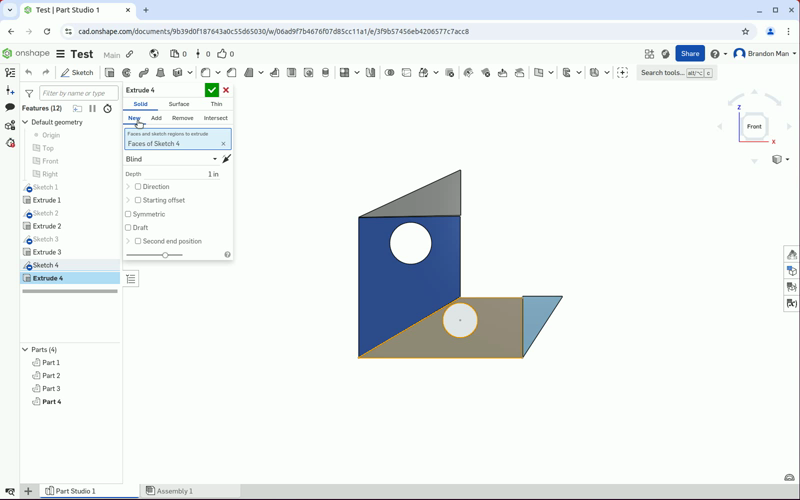
click(137, 120)
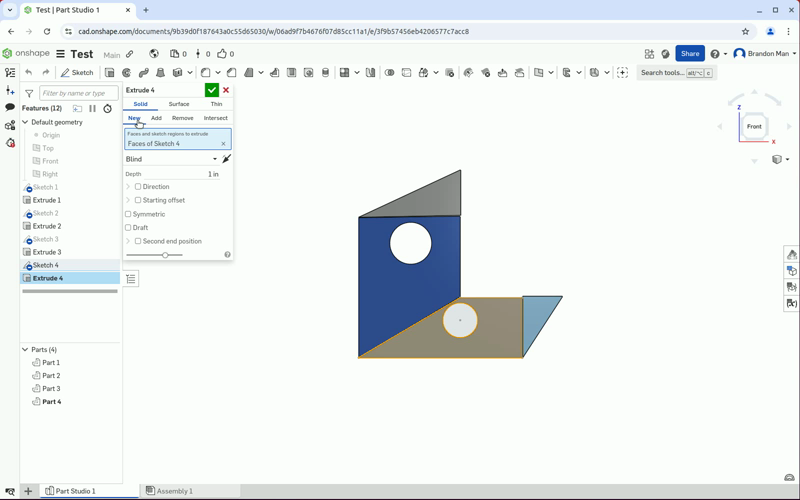
key(tab, 4)
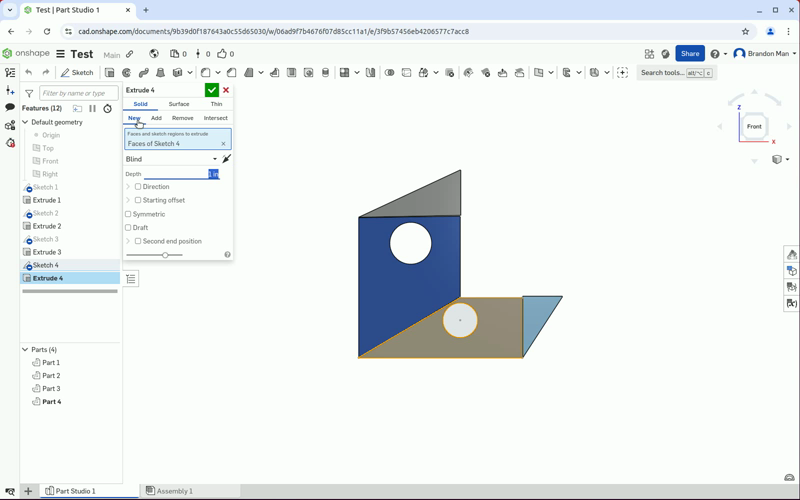
text(12.758)
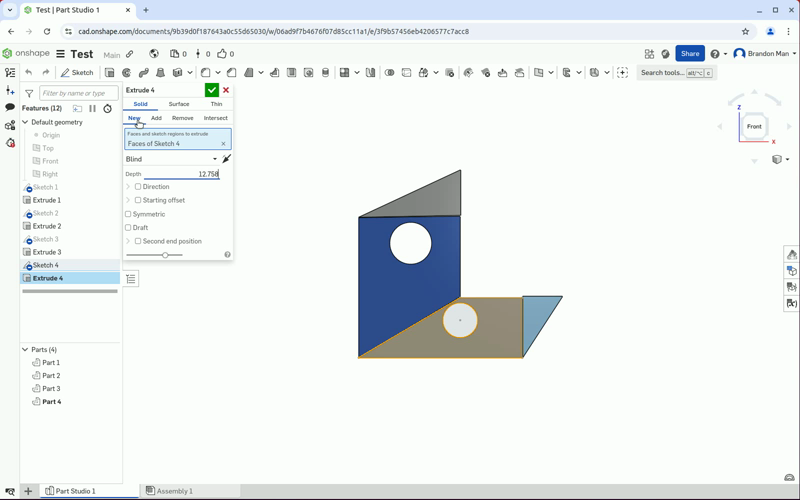
key(enter)
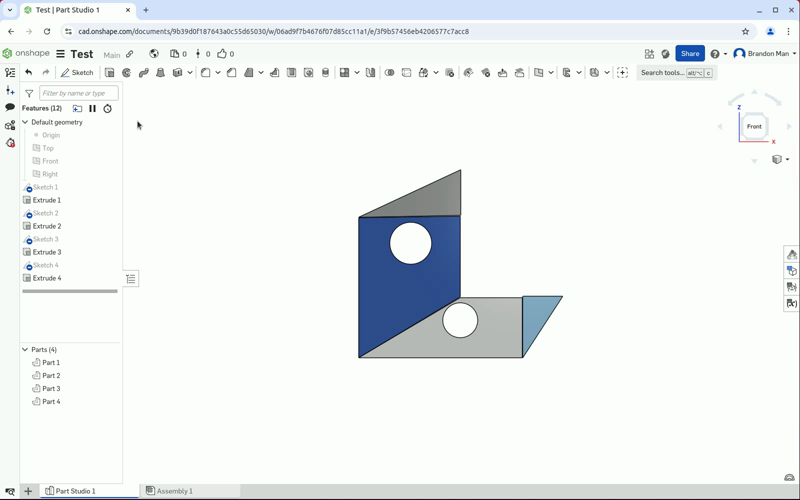
key(shift+h)
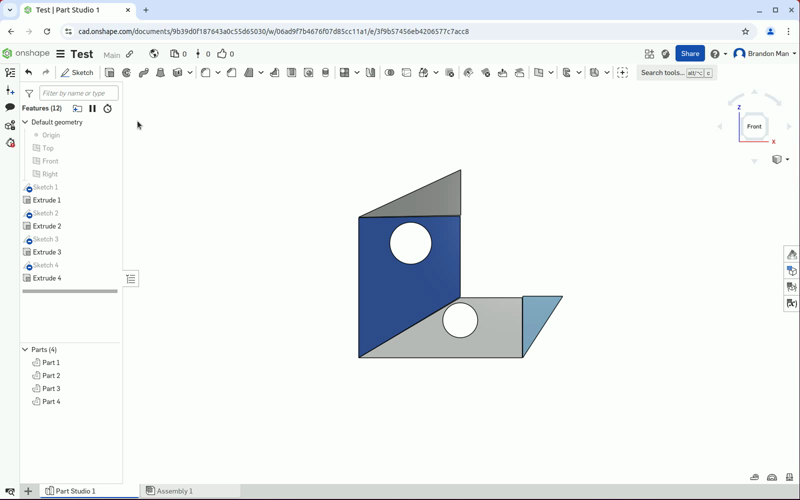
key(shift+h)
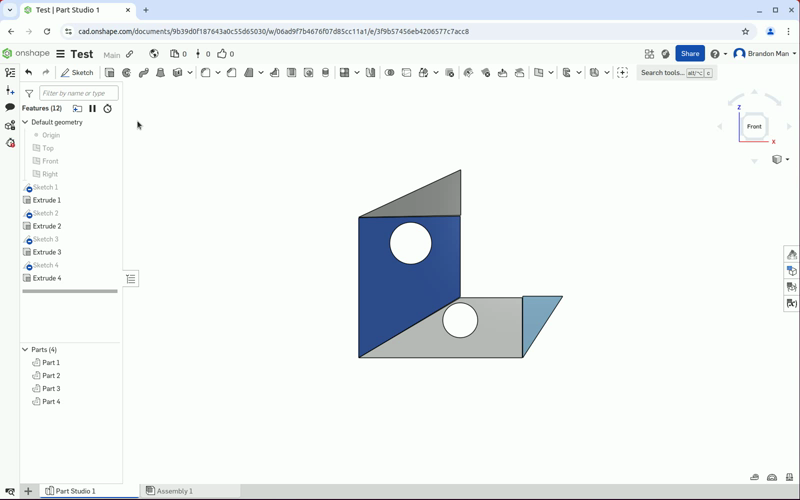
mouse_move(73, 189)
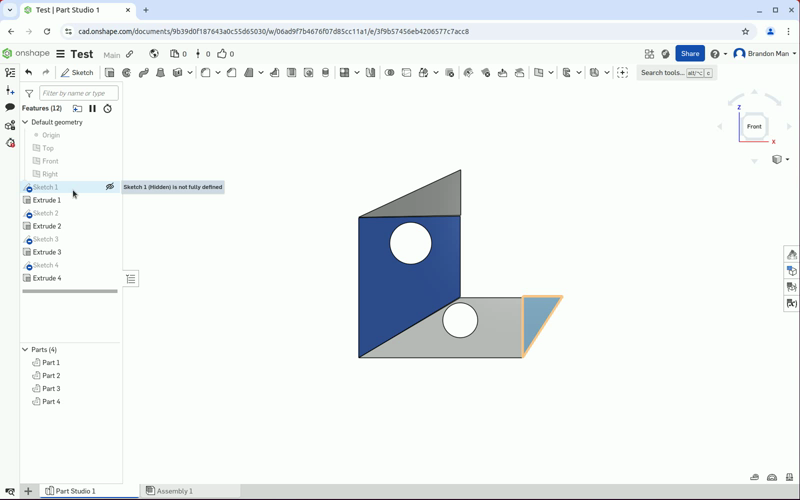
click(73, 189)
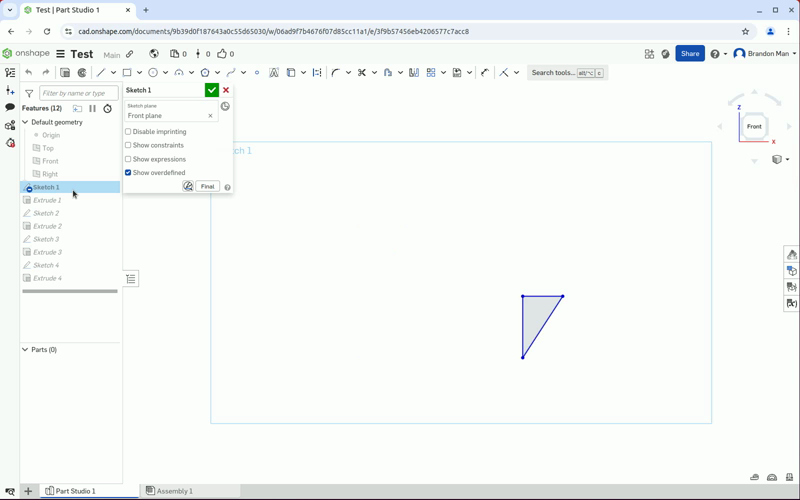
mouse_move(229, 92)
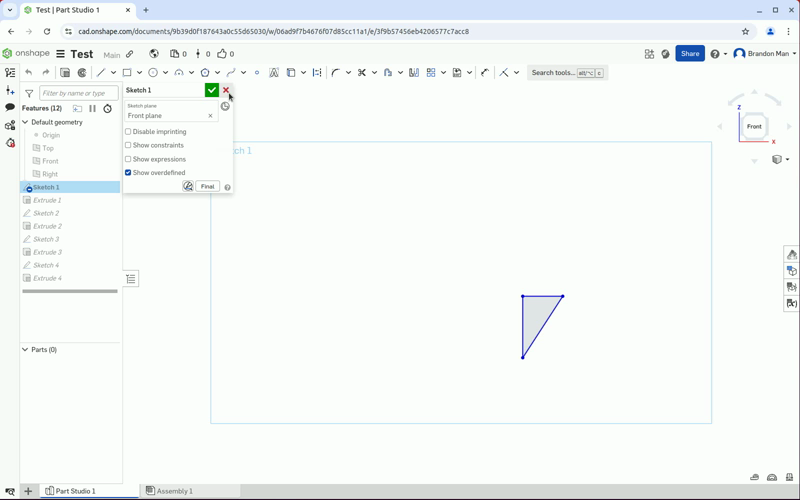
click(229, 92)
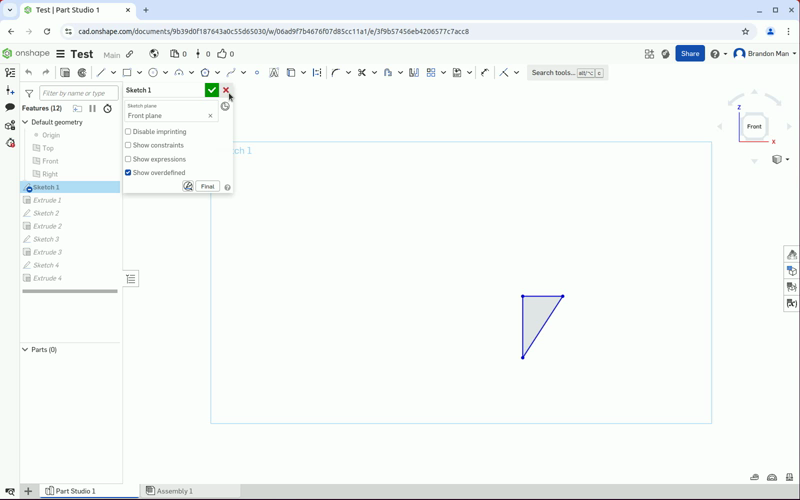
key(shift+s)
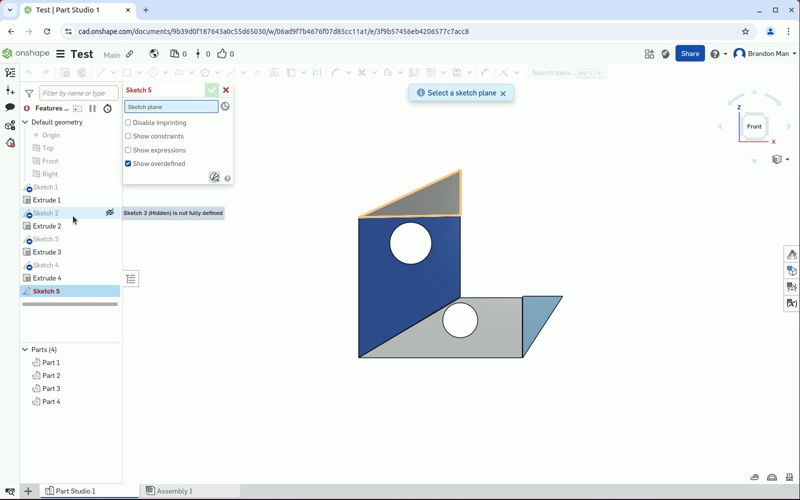
scroll(3)
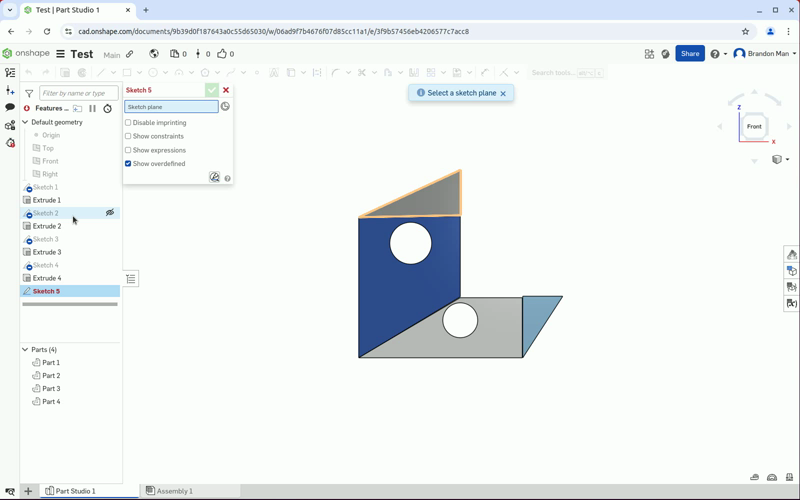
mouse_move(73, 163)
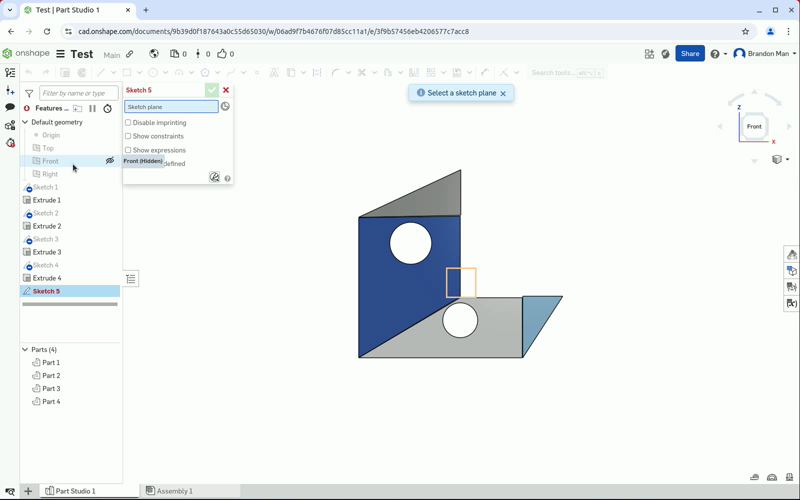
click(73, 163)
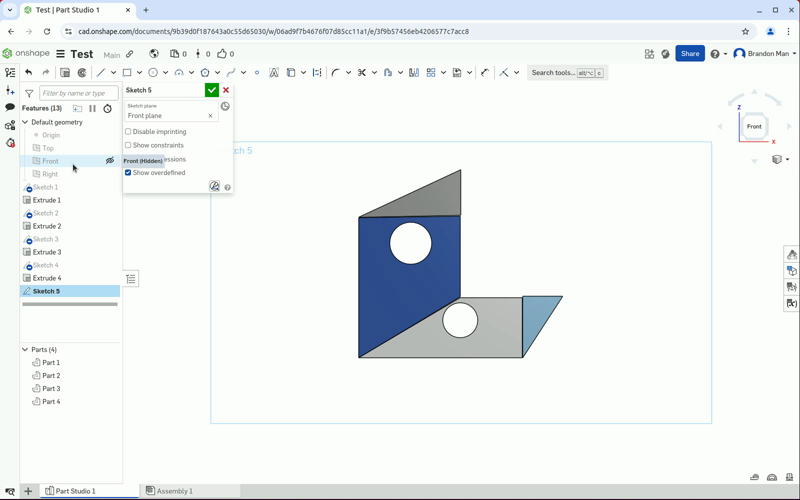
mouse_move(73, 352)
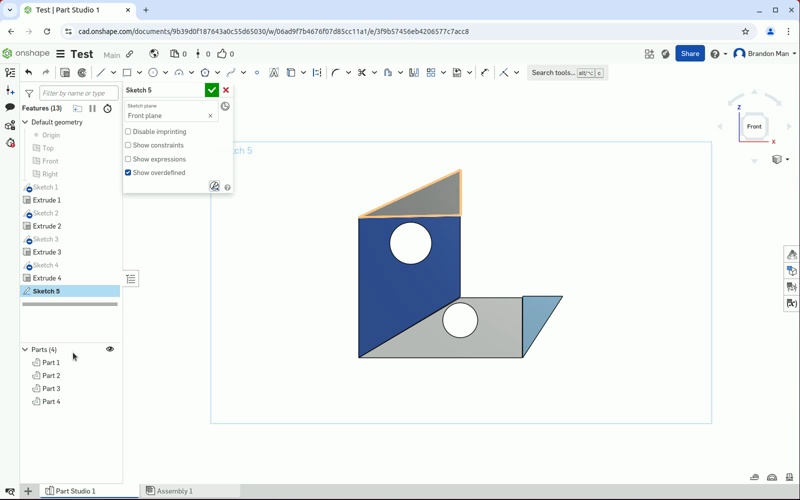
key(y)
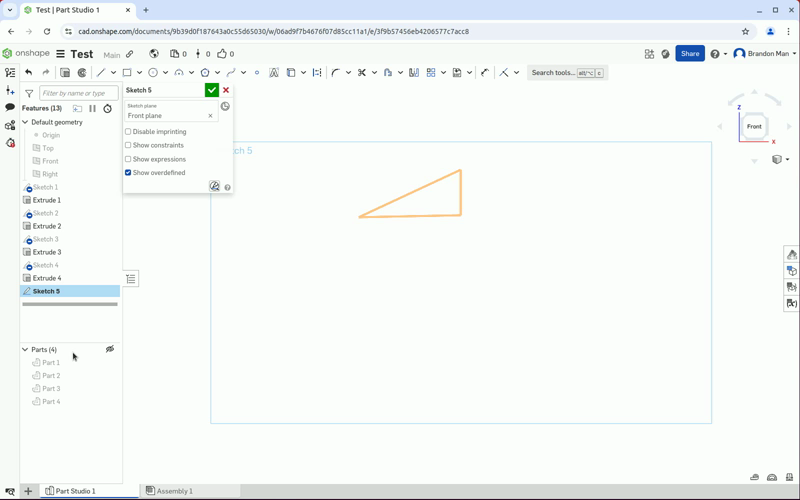
key(l)
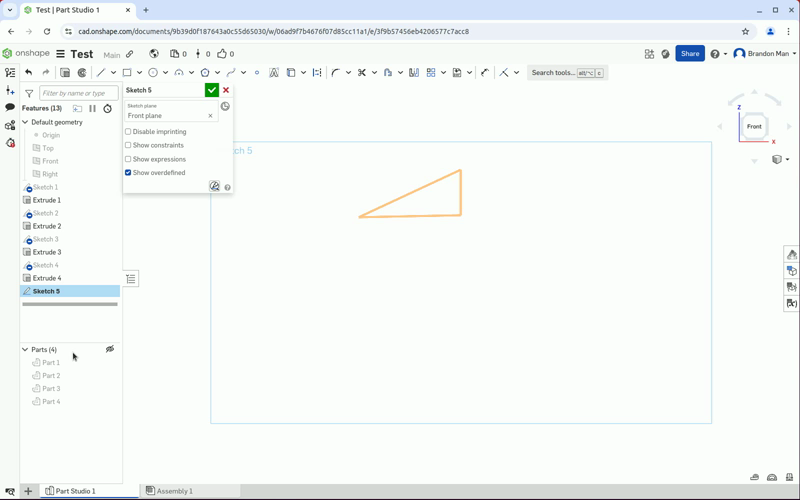
key_down(shift)
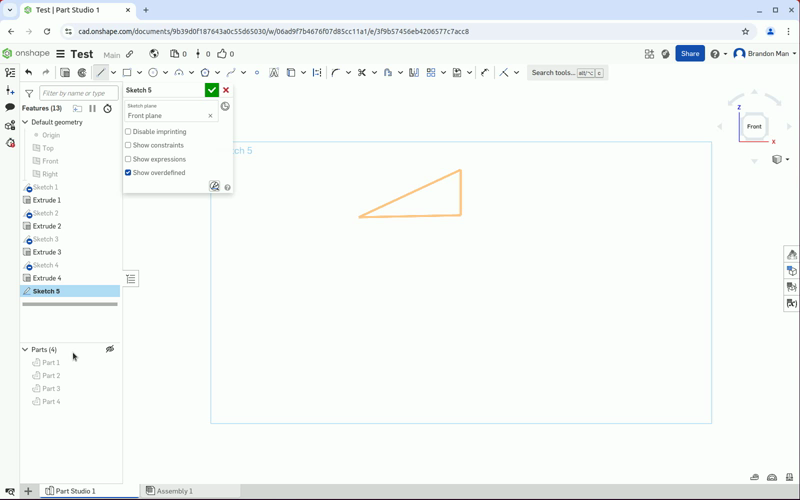
mouse_move(522, 297)
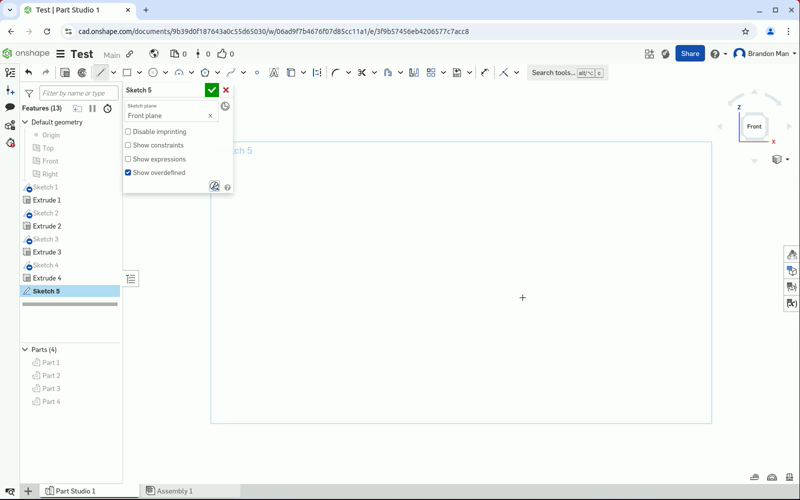
click(522, 297)
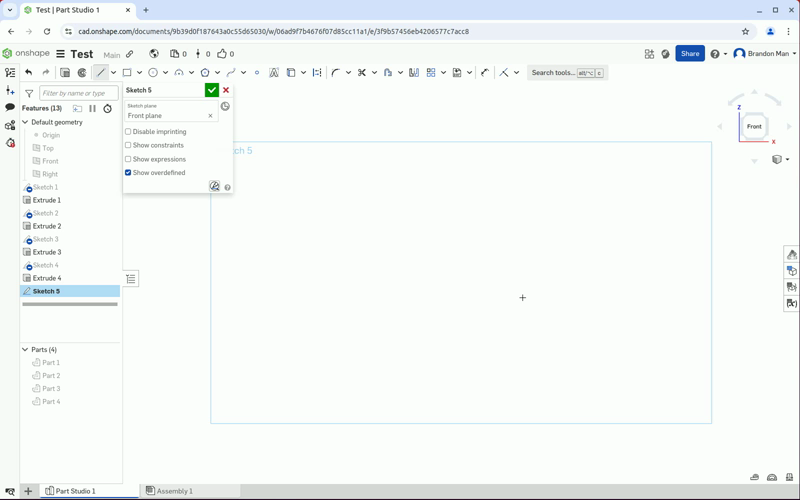
key_up(shift)
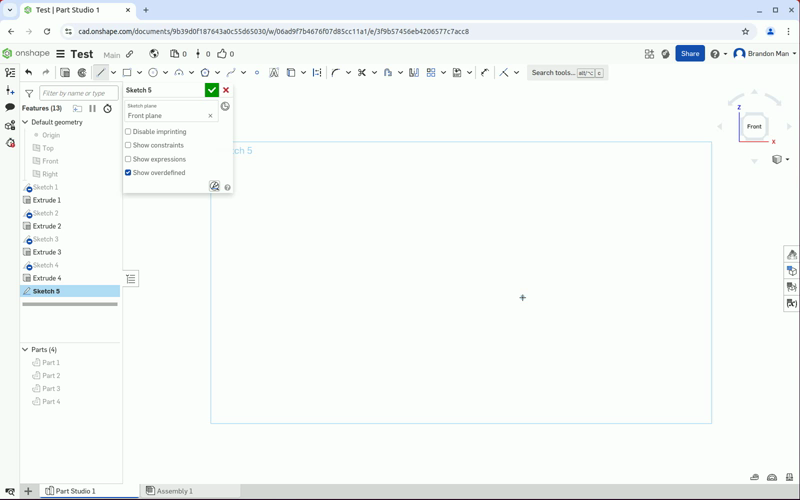
key_down(shift)
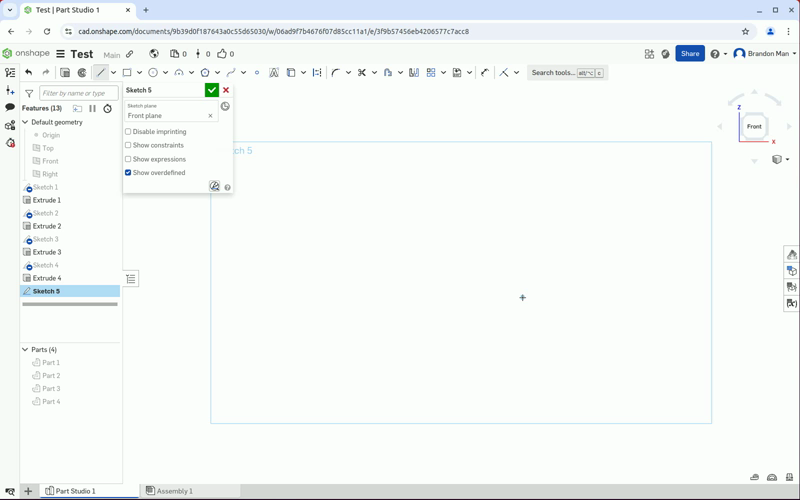
mouse_move(552, 297)
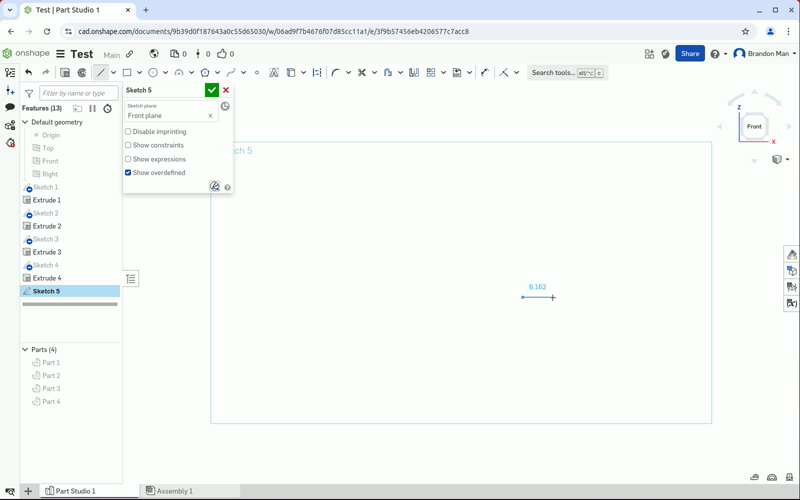
mouse_move(561, 297)
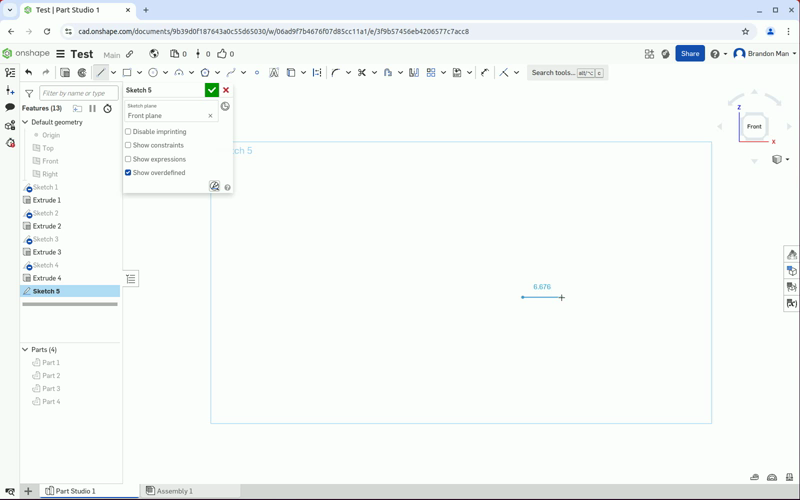
click(561, 297)
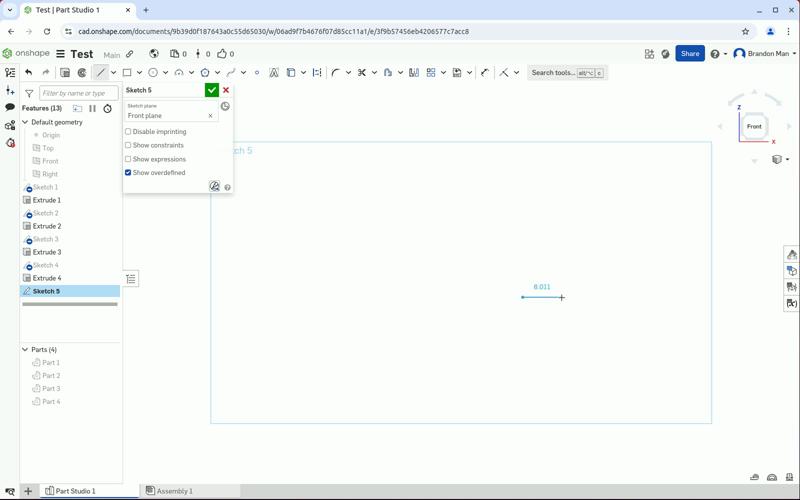
key_up(shift)
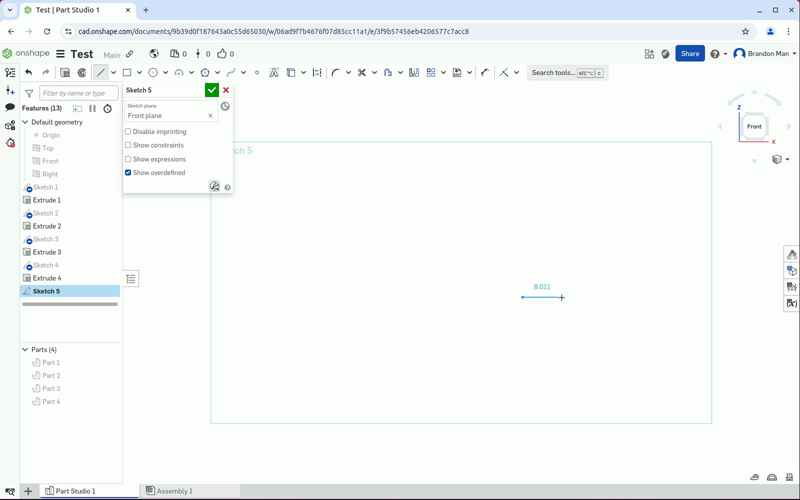
key_down(shift)
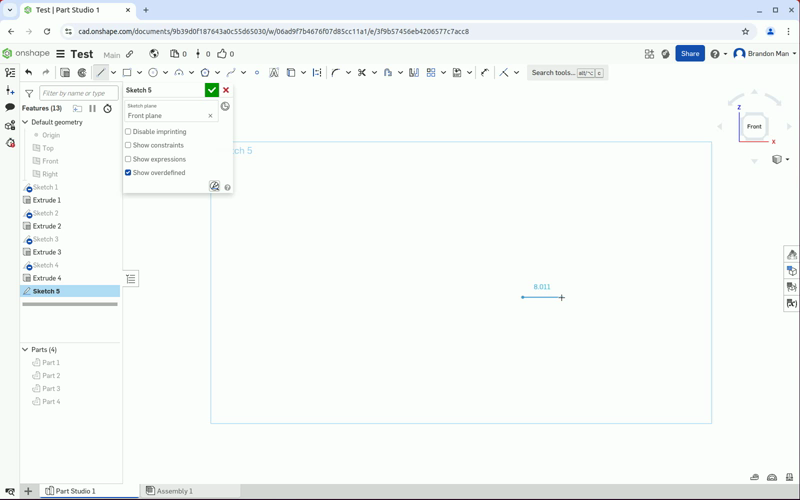
mouse_move(561, 170)
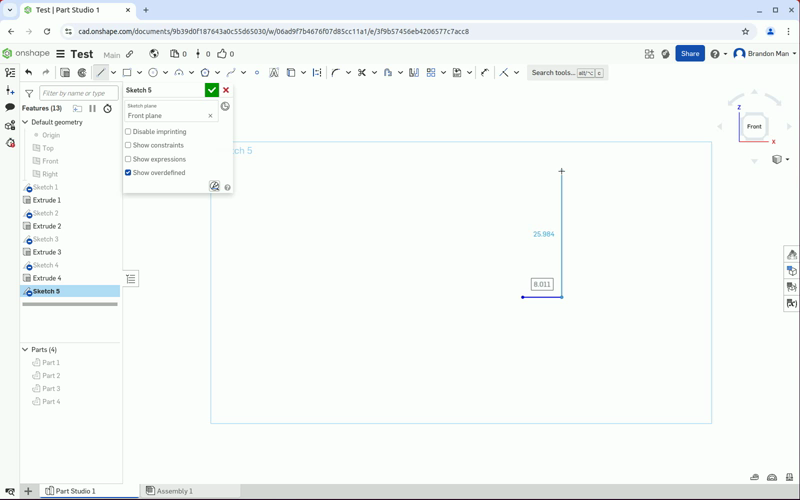
click(561, 170)
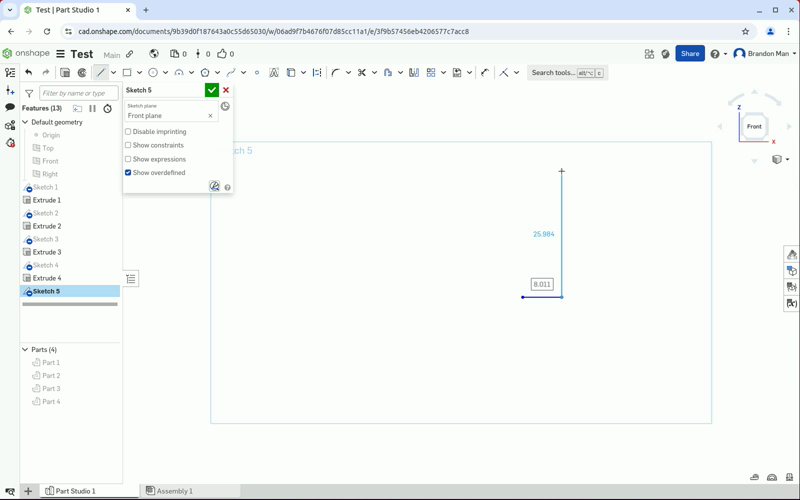
key_up(shift)
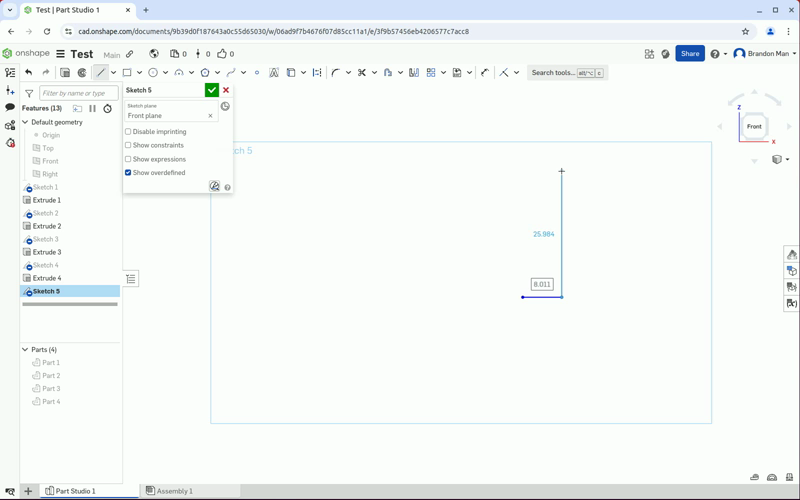
key_down(shift)
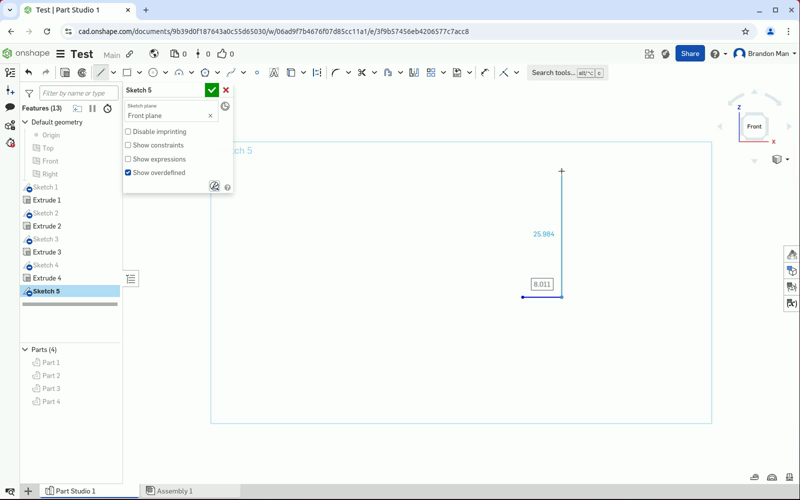
mouse_move(589, 170)
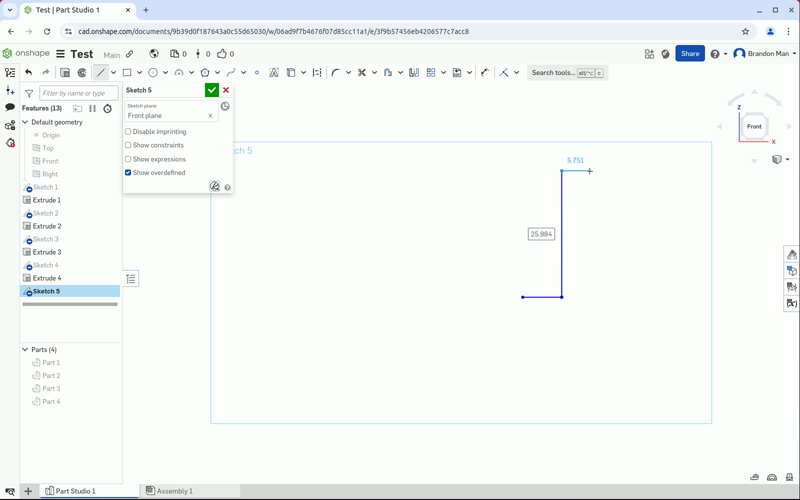
mouse_move(522, 214)
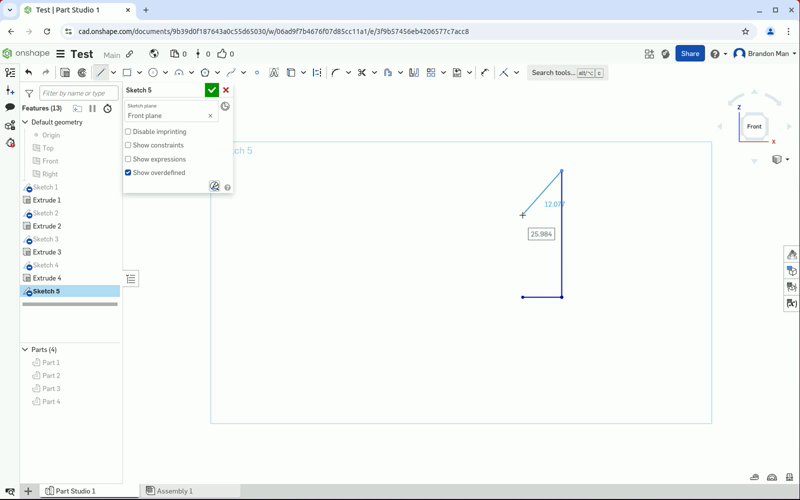
click(522, 214)
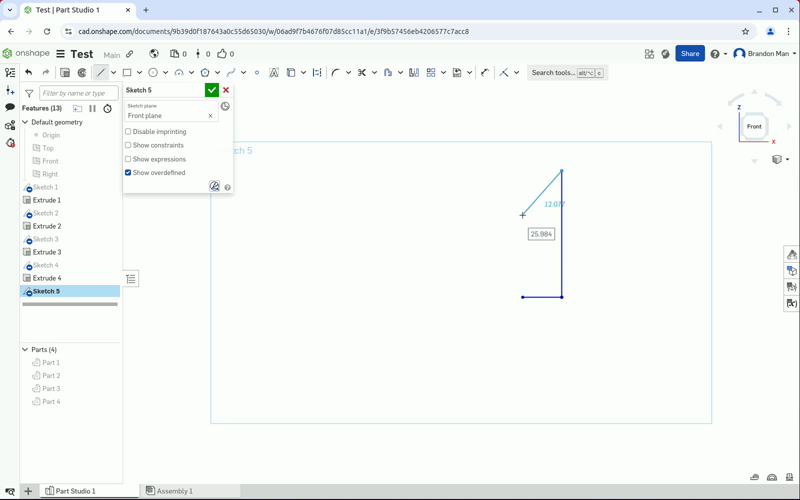
key_up(shift)
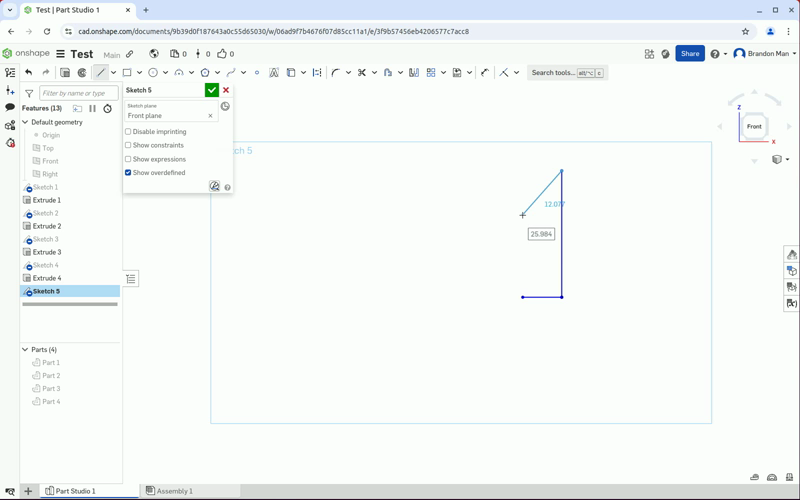
key_down(shift)
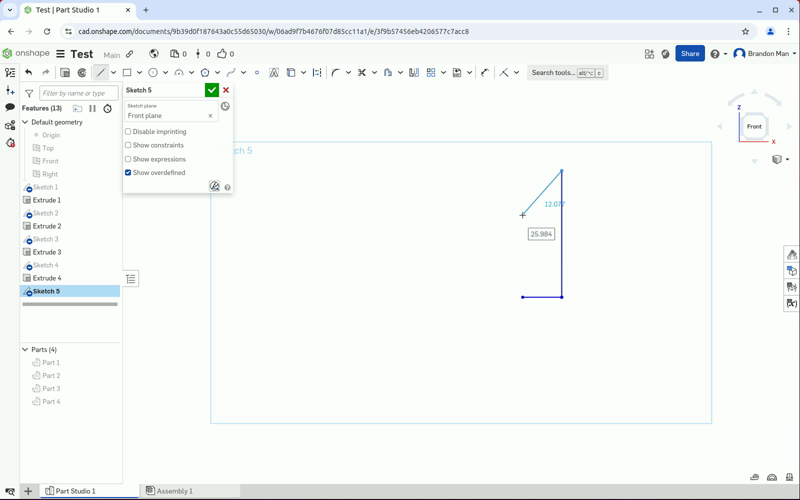
mouse_move(522, 297)
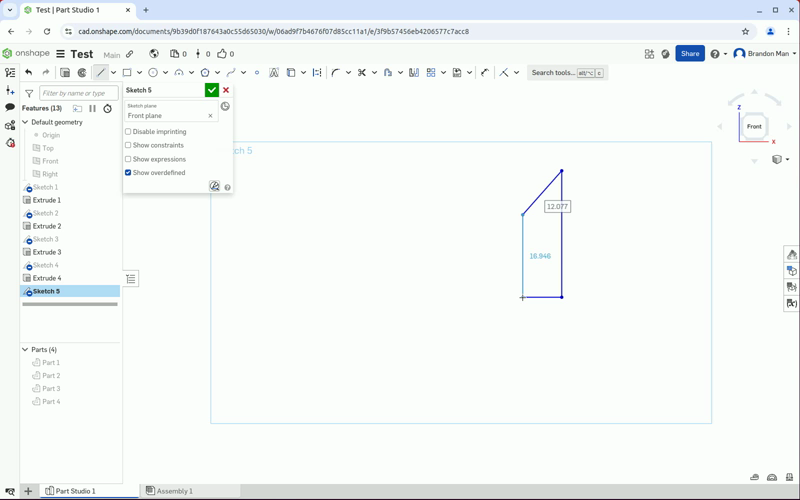
key_up(shift)
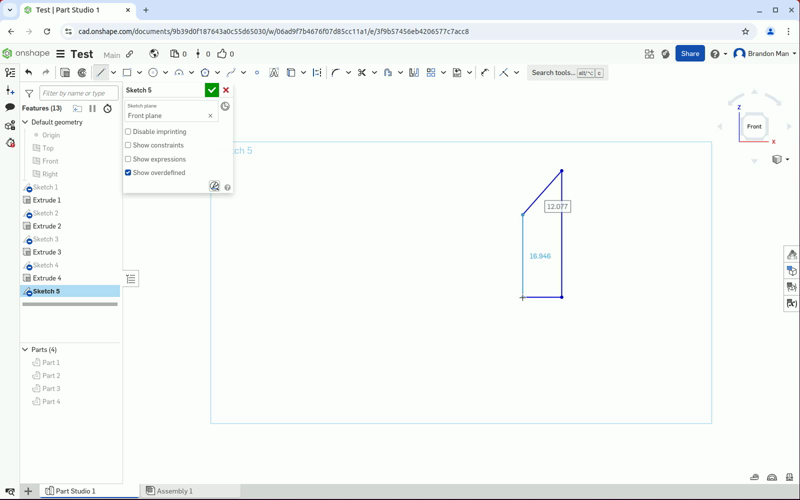
click(522, 297)
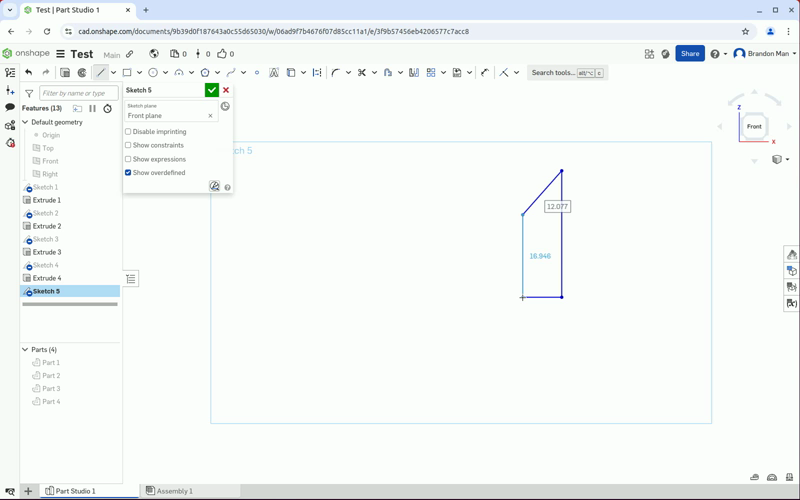
key(esc)
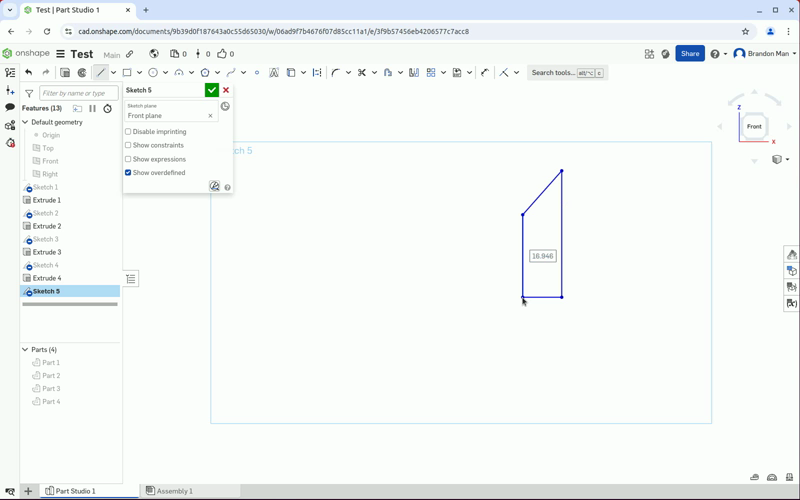
key(c)
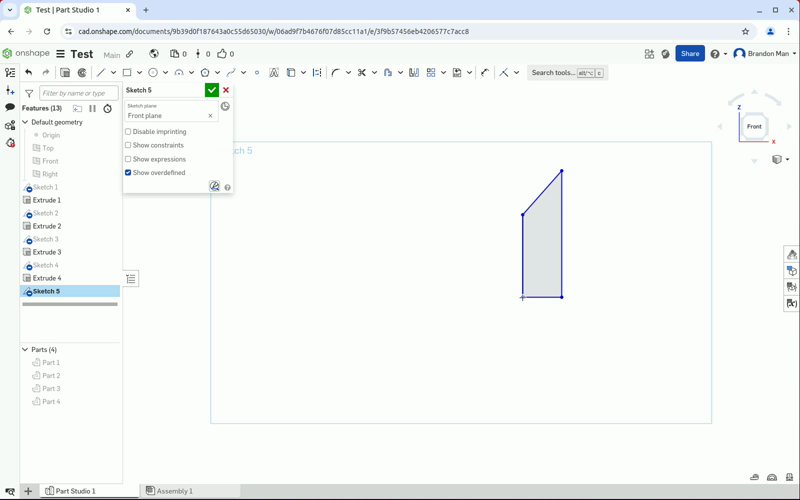
key_down(shift)
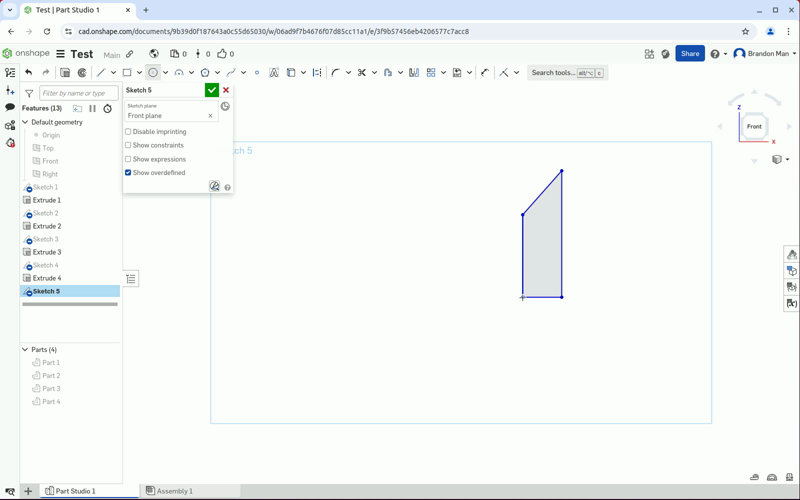
mouse_move(538, 247)
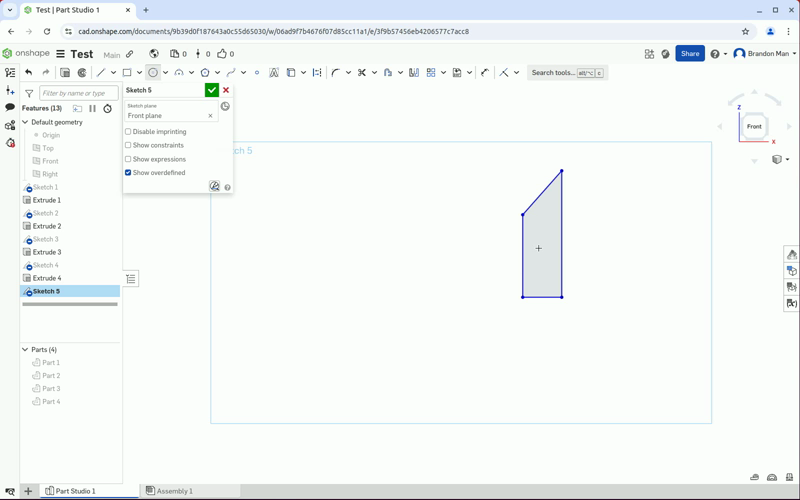
click(538, 247)
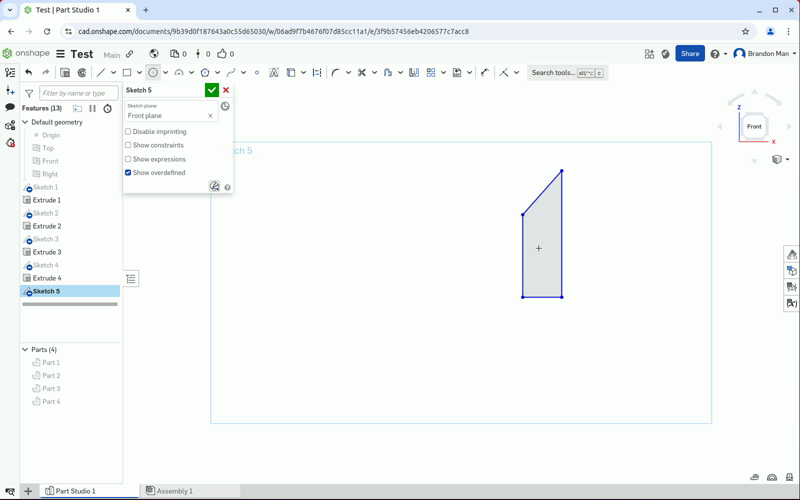
key_up(shift)
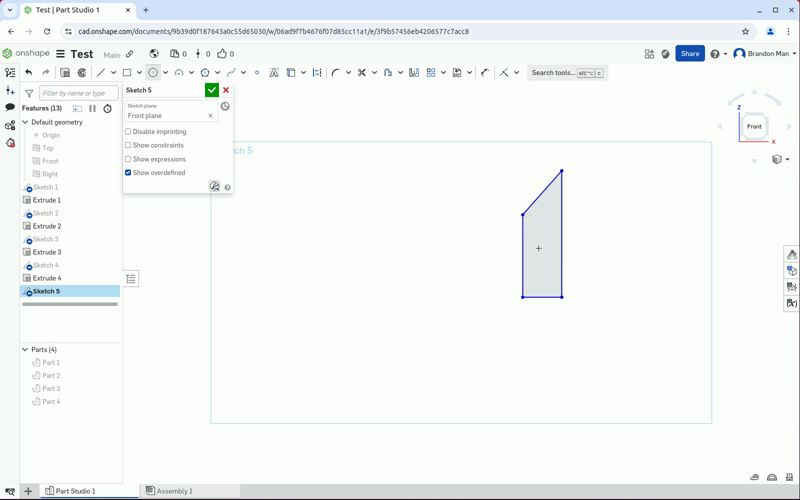
mouse_move(550, 247)
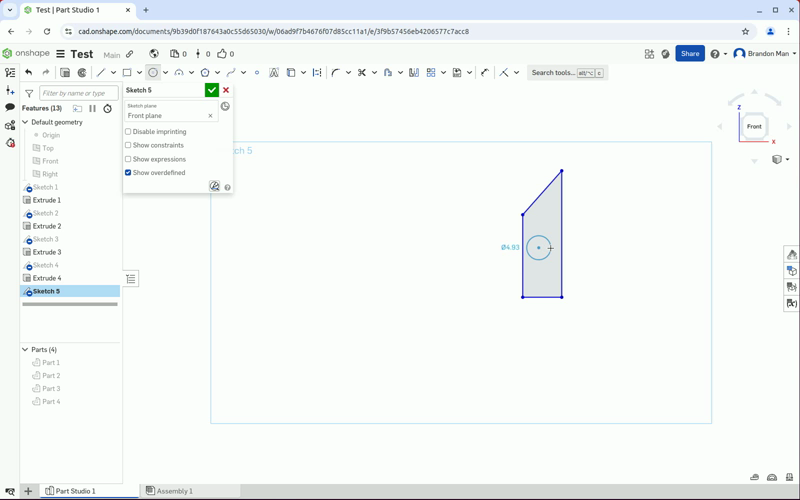
click(550, 247)
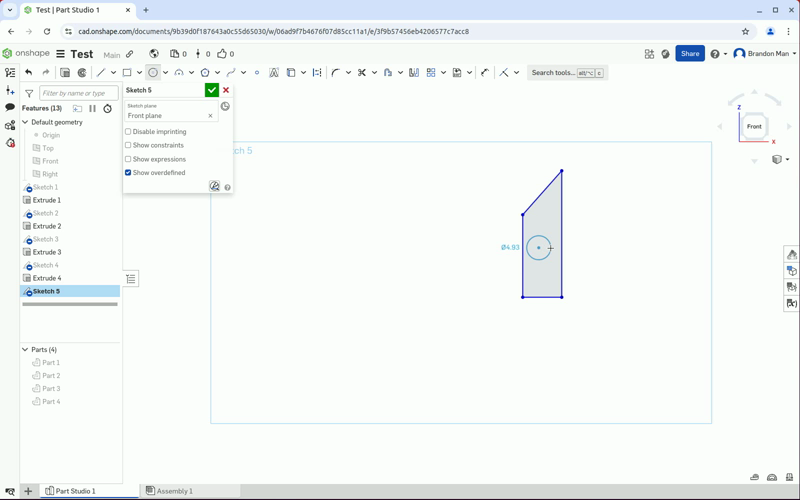
key(esc)
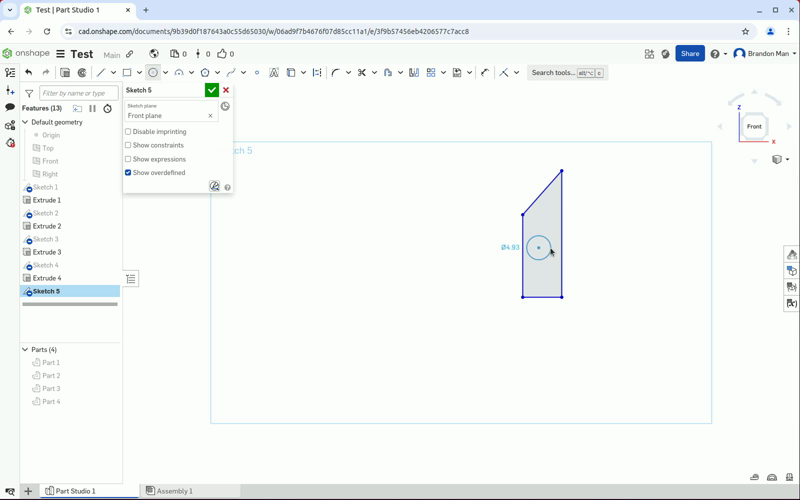
mouse_move(555, 229)
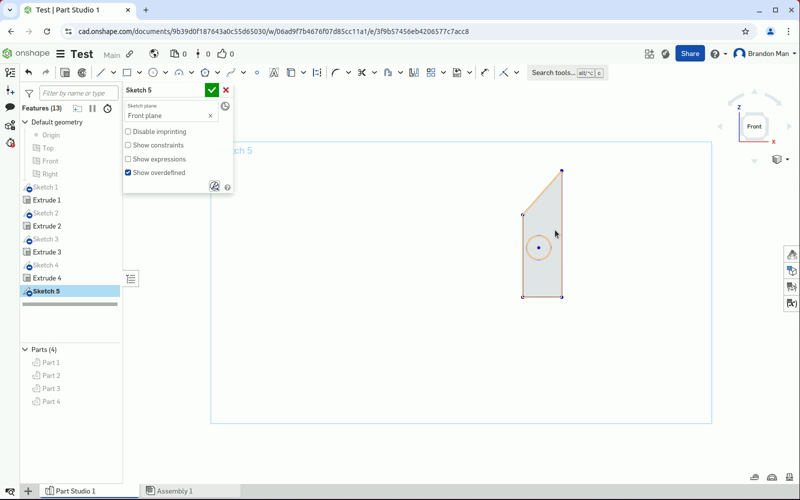
click(555, 229)
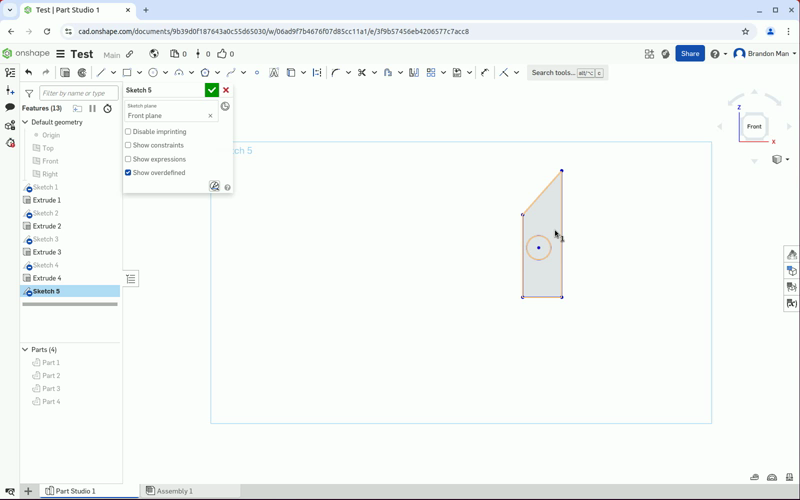
mouse_move(73, 352)
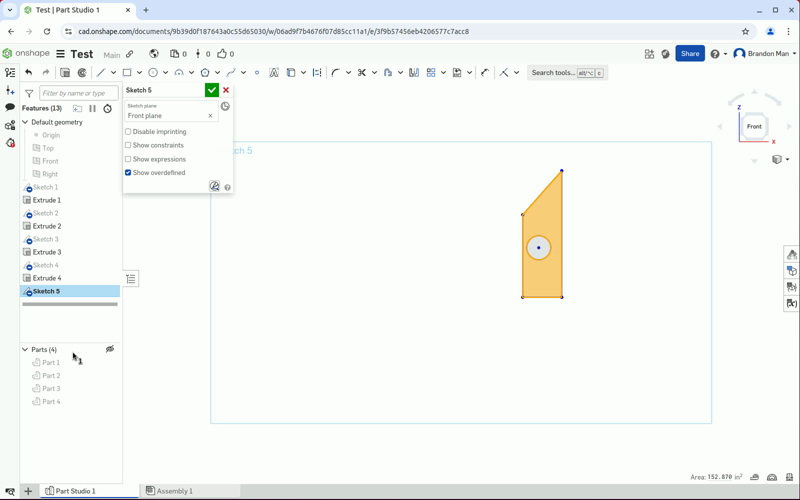
key(shift+y)
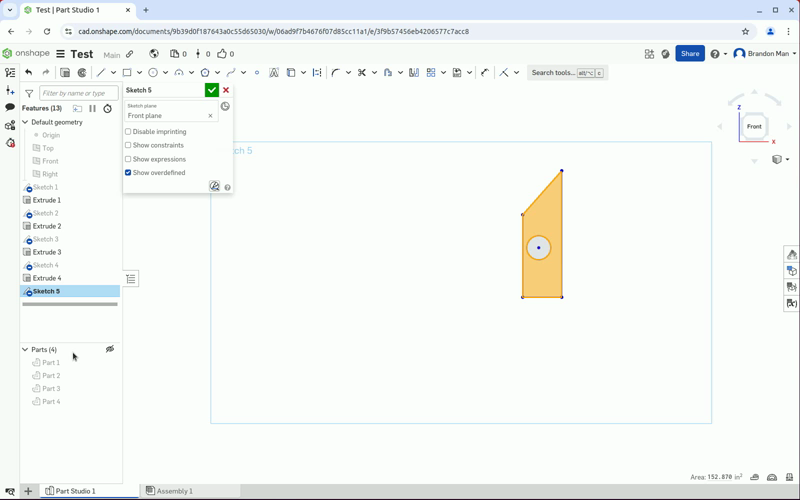
key(shift+e)
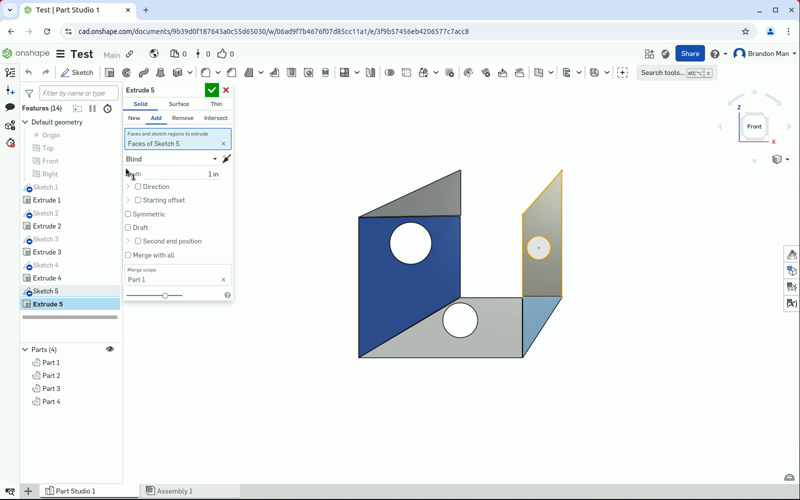
mouse_move(143, 106)
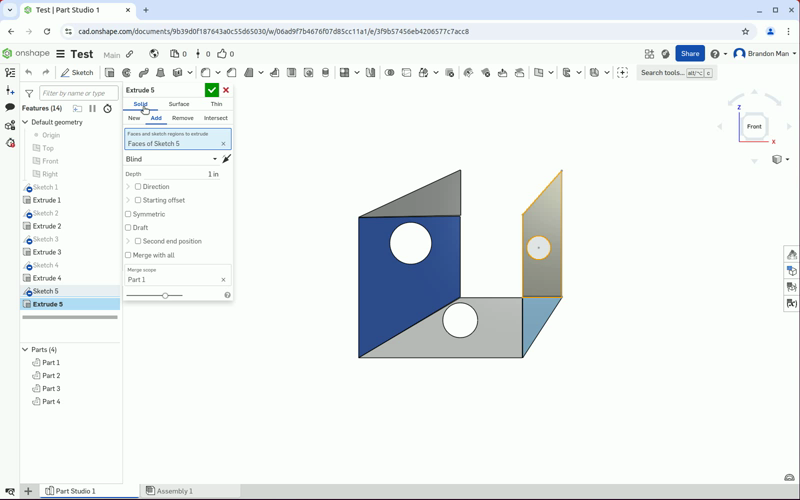
click(143, 106)
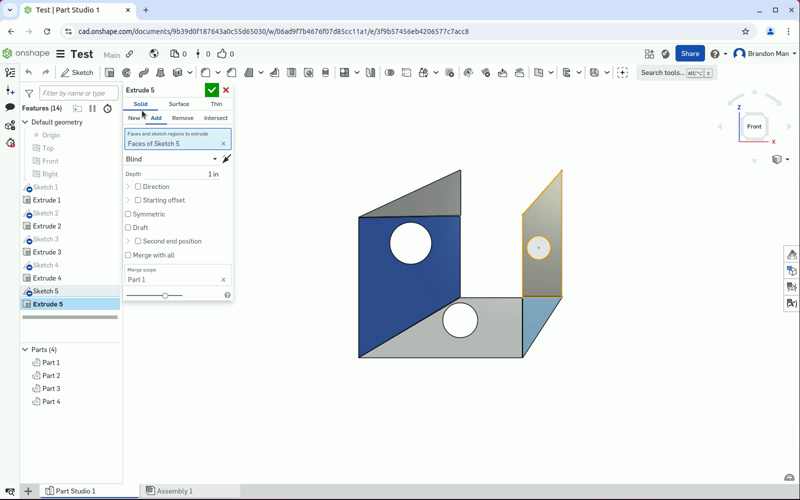
mouse_move(137, 120)
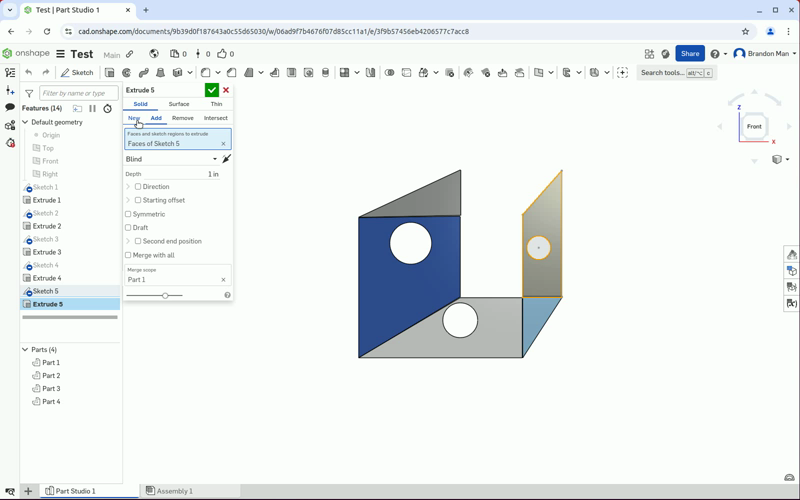
click(137, 120)
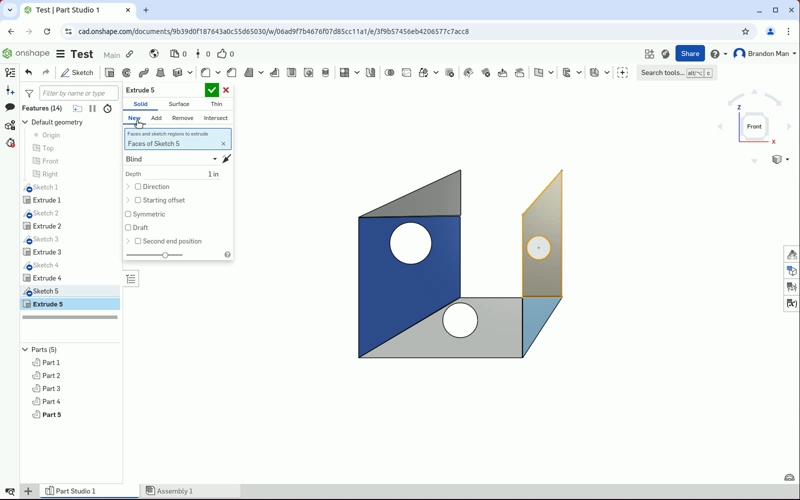
key(tab, 4)
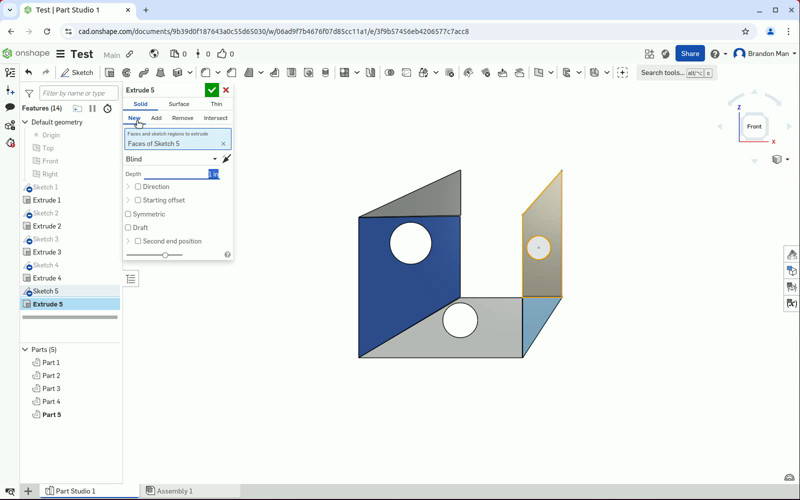
text(12.758)
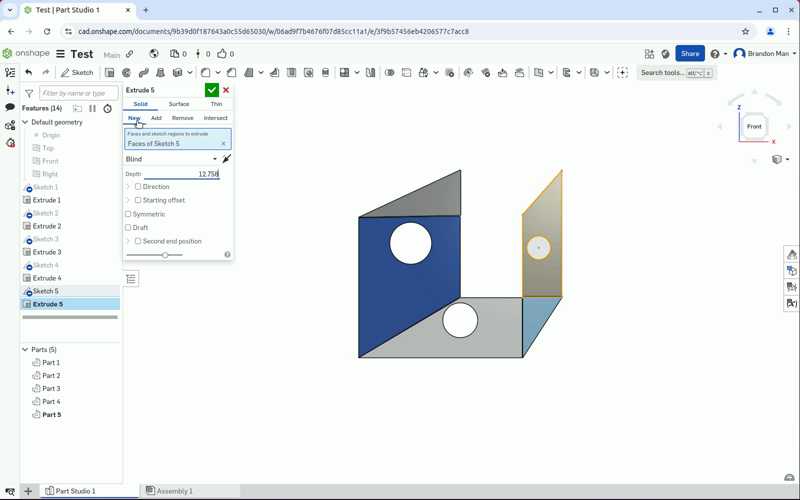
key(enter)
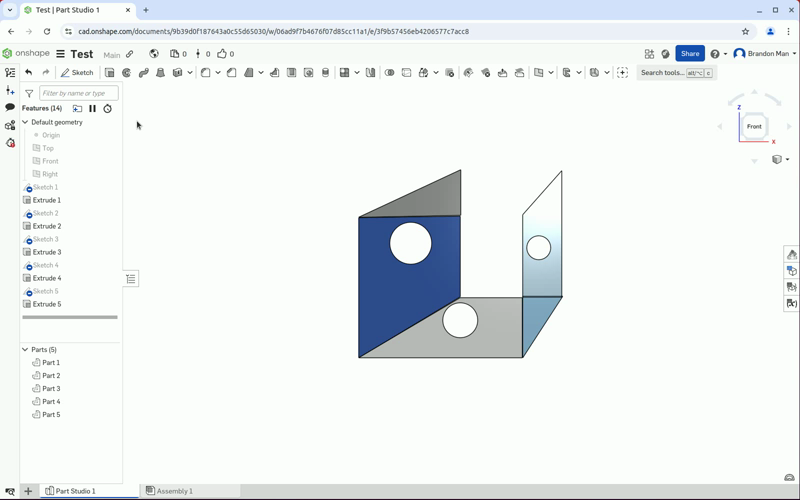
key(shift+h)
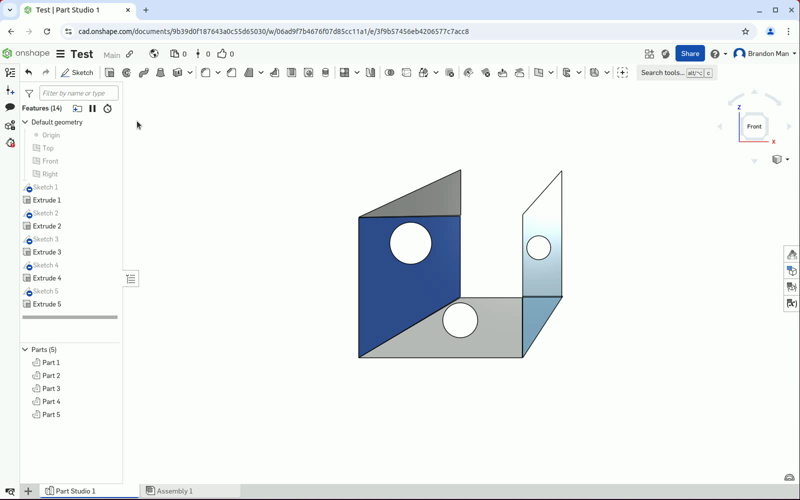
key(shift+h)
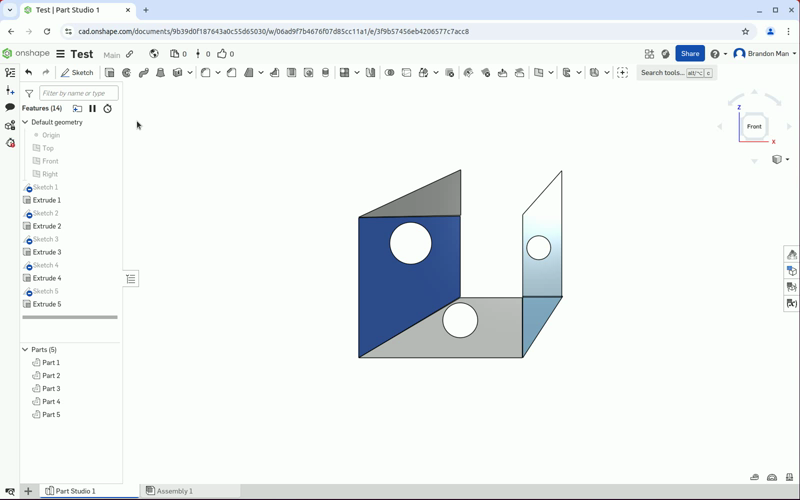
mouse_move(73, 189)
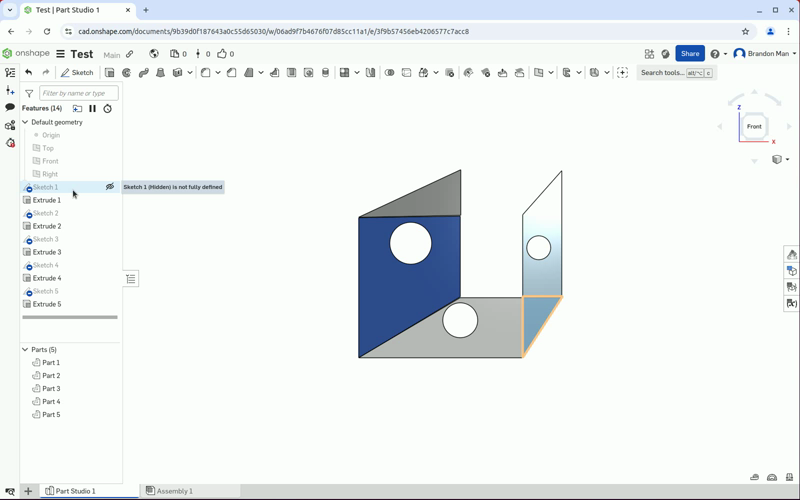
click(73, 189)
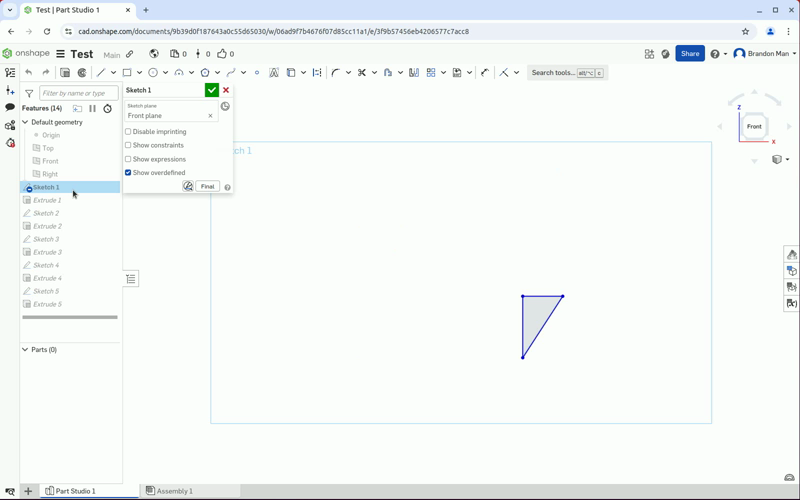
mouse_move(229, 92)
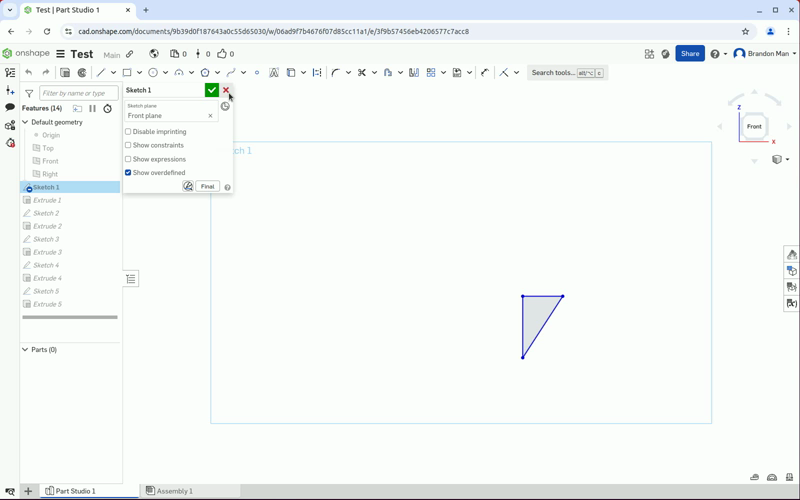
click(229, 92)
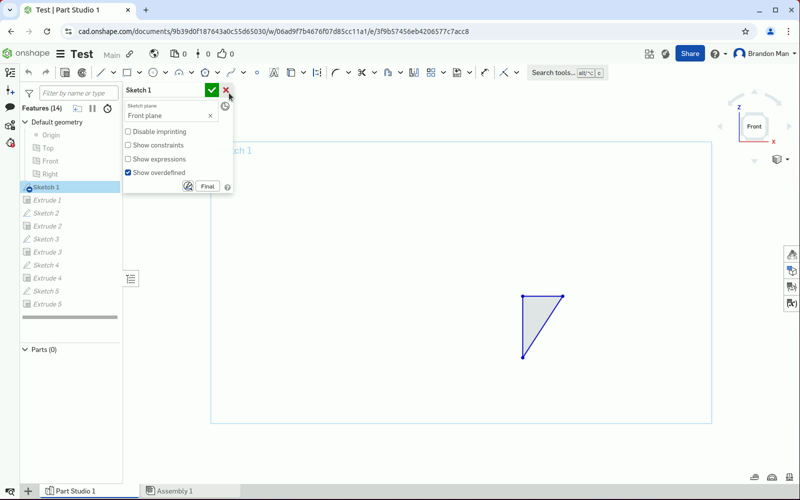
key(shift+s)
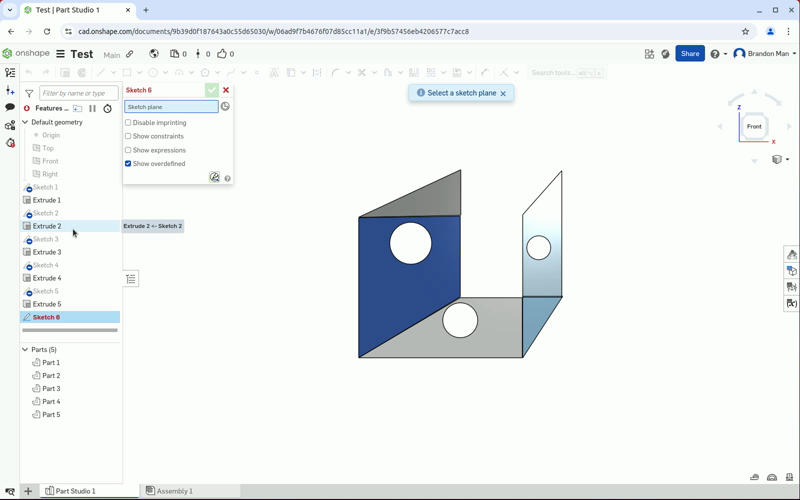
scroll(3)
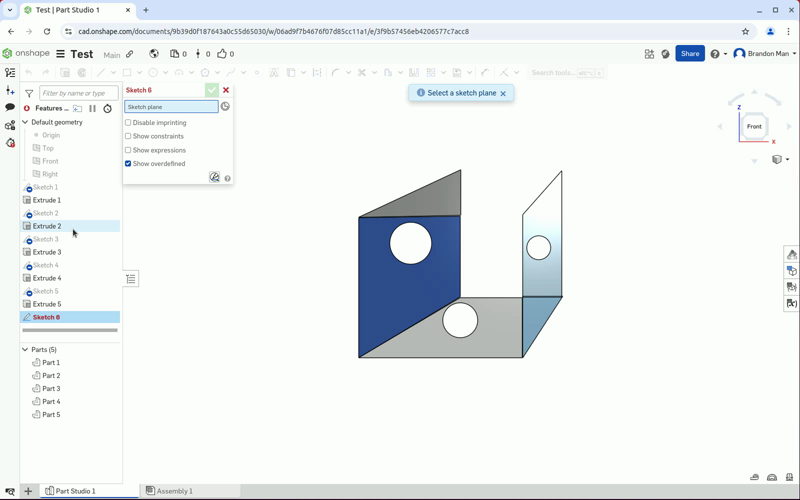
mouse_move(73, 163)
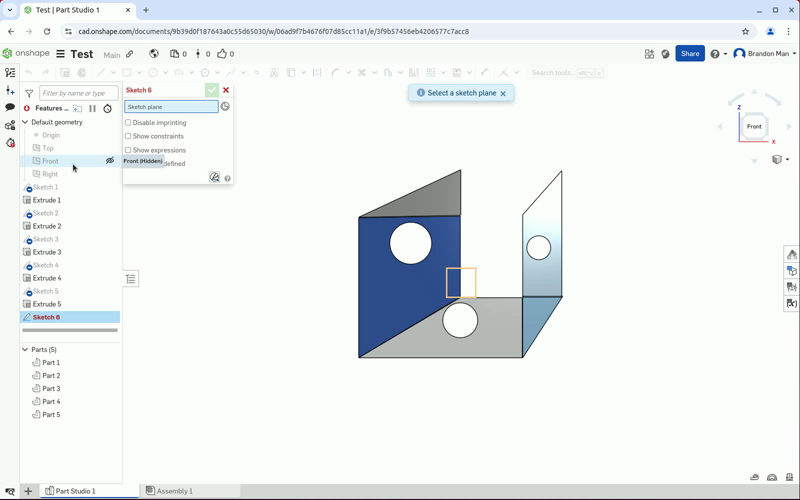
click(73, 163)
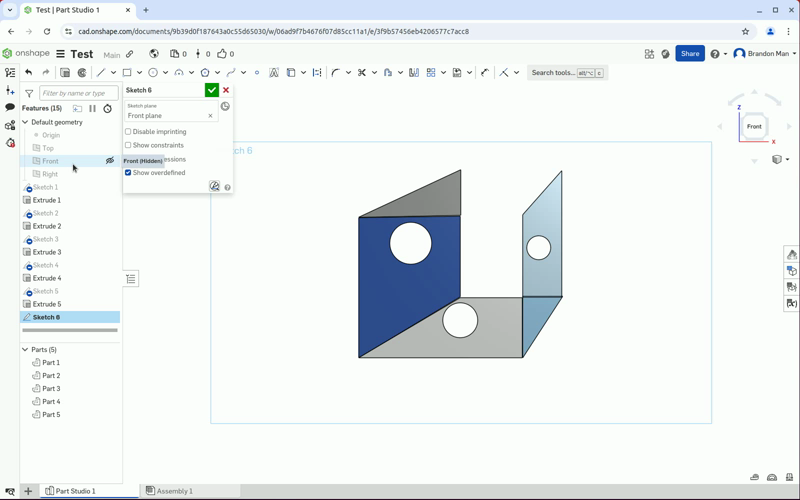
mouse_move(73, 352)
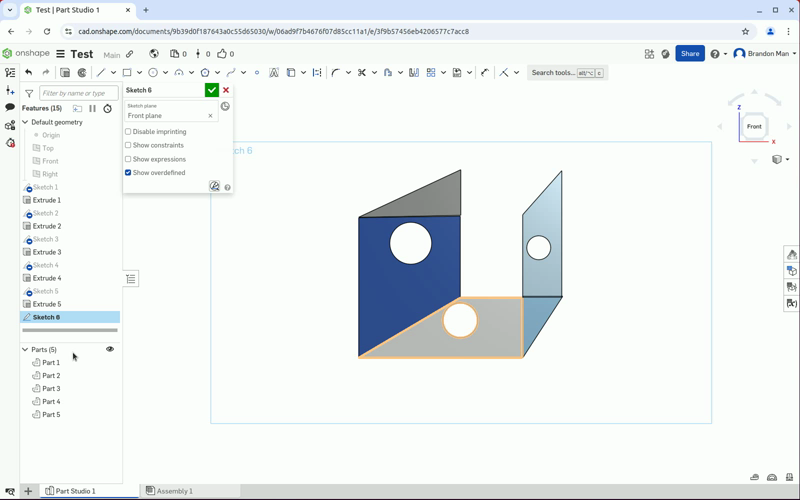
key(y)
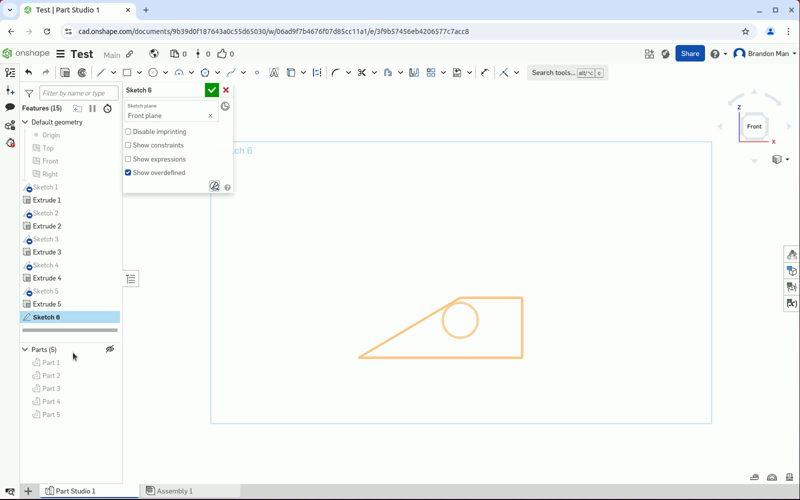
key(l)
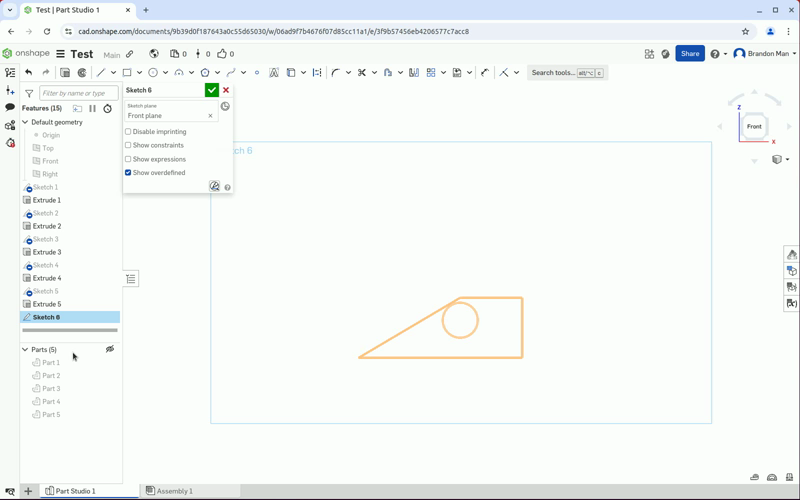
key_down(shift)
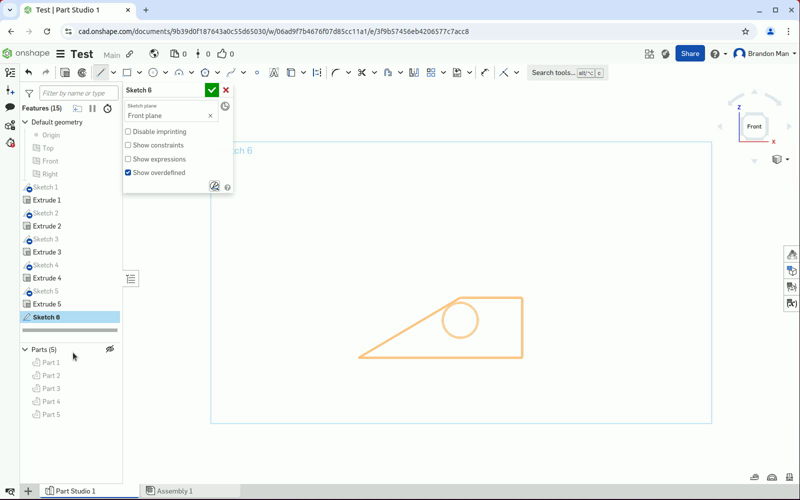
mouse_move(460, 215)
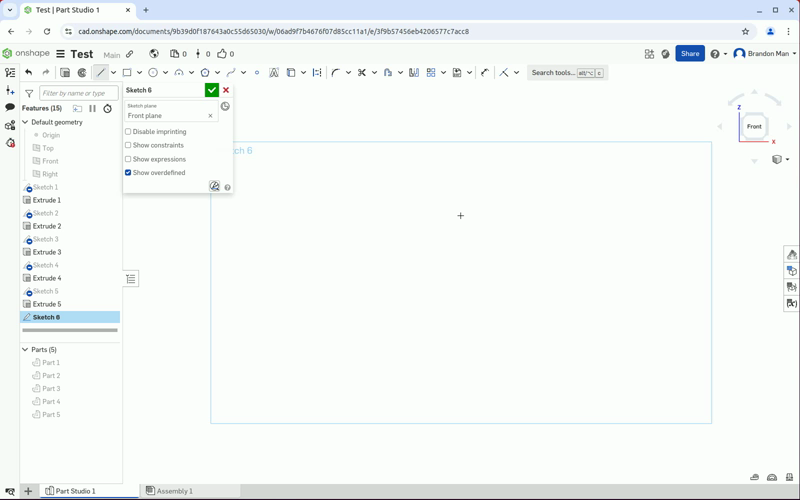
click(460, 215)
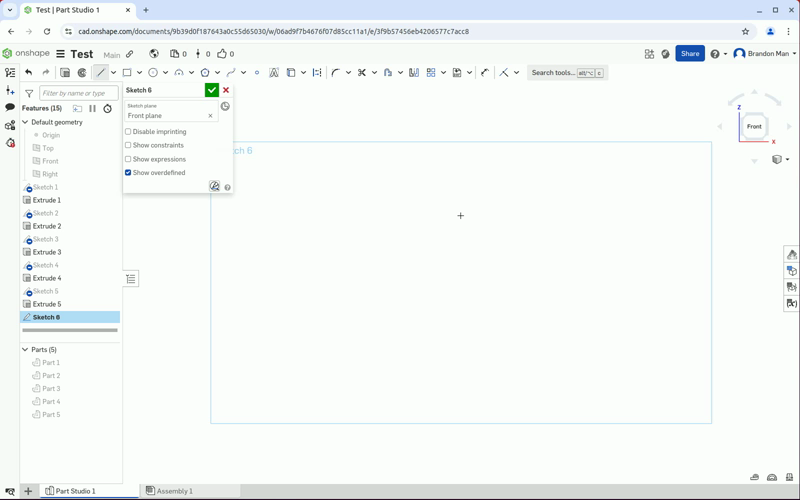
key_up(shift)
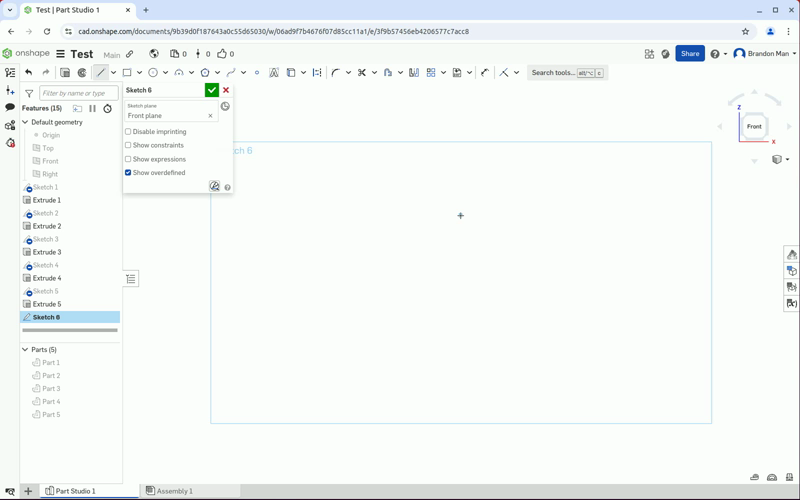
key_down(shift)
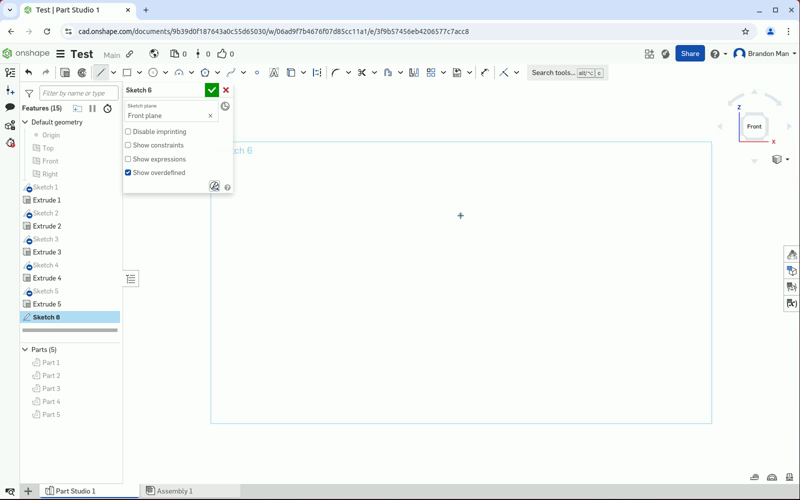
mouse_move(523, 213)
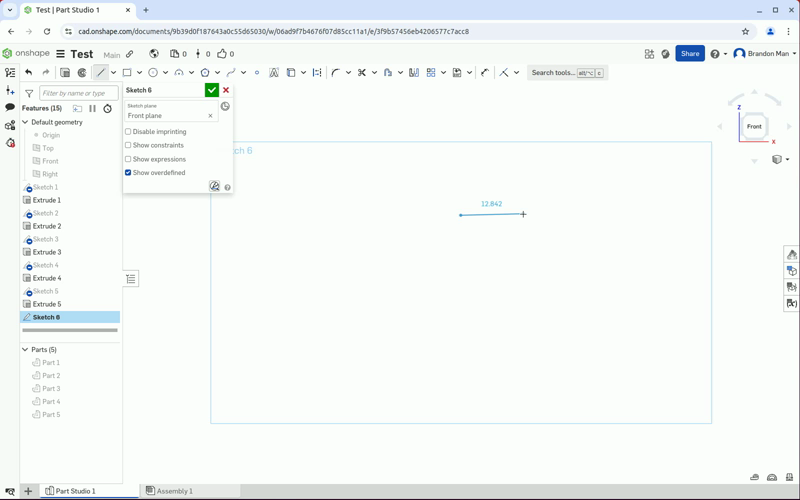
click(523, 213)
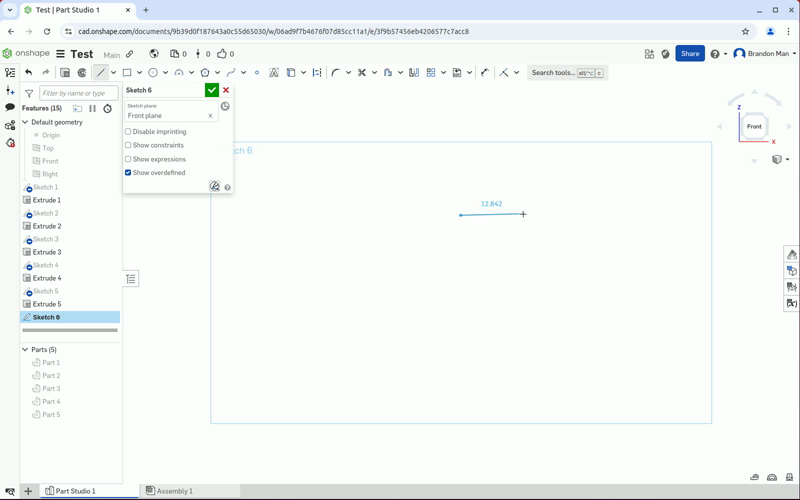
key_up(shift)
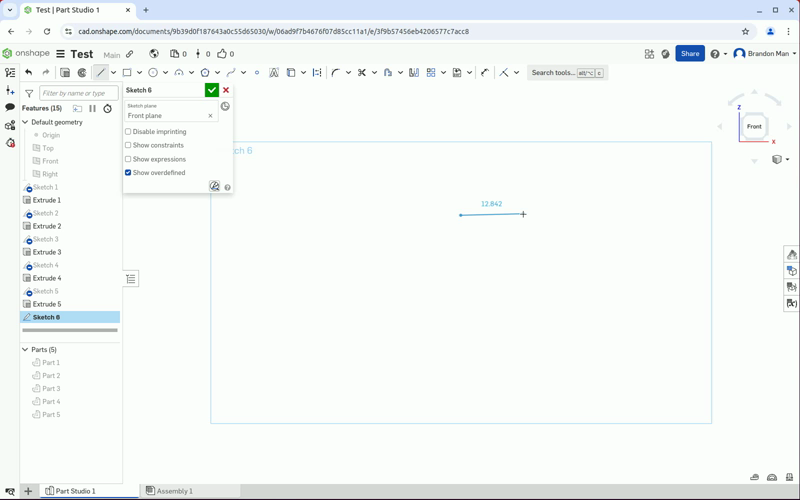
key_down(shift)
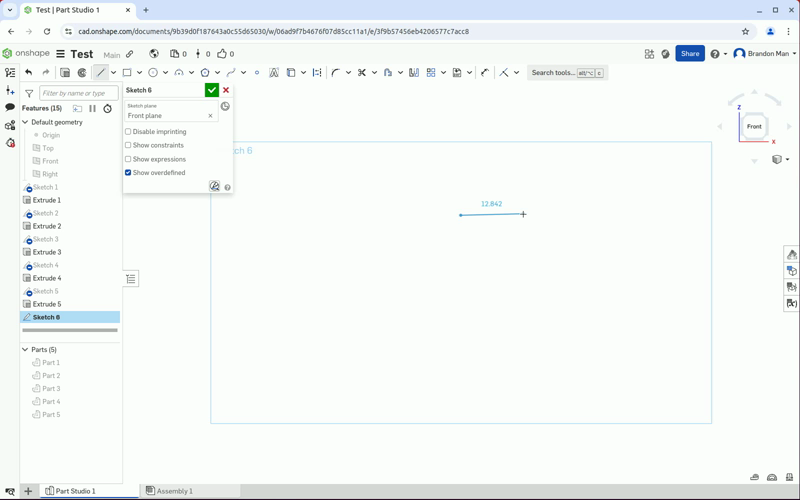
mouse_move(553, 213)
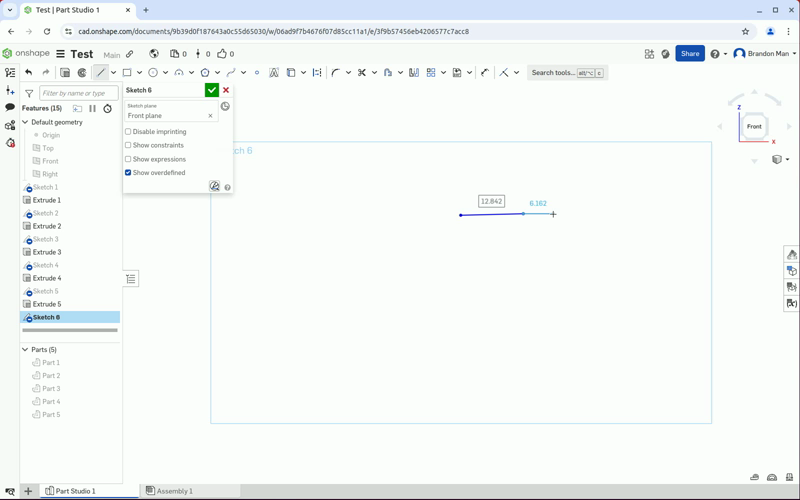
mouse_move(562, 169)
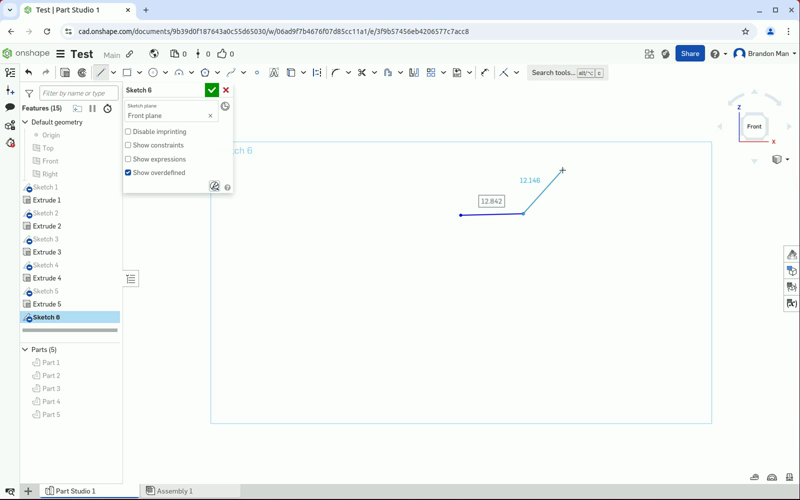
click(562, 169)
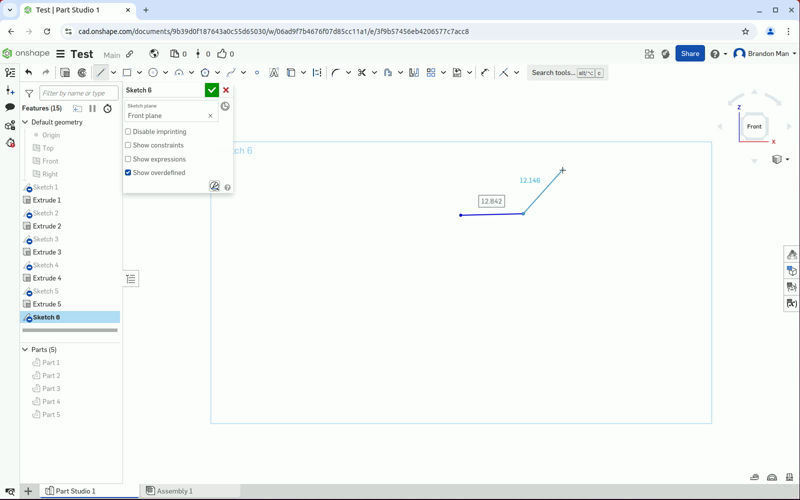
key_up(shift)
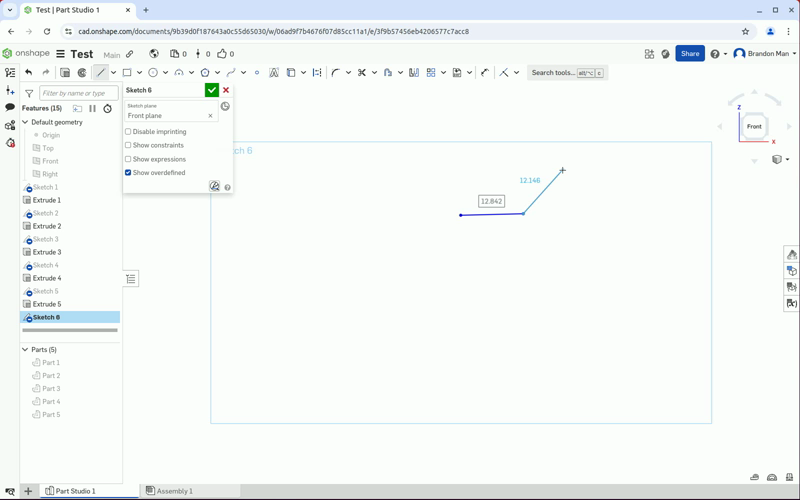
key_down(shift)
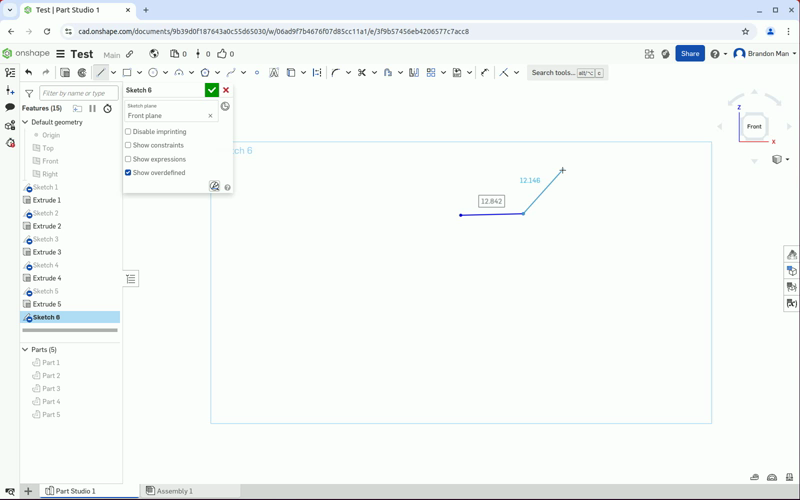
mouse_move(460, 169)
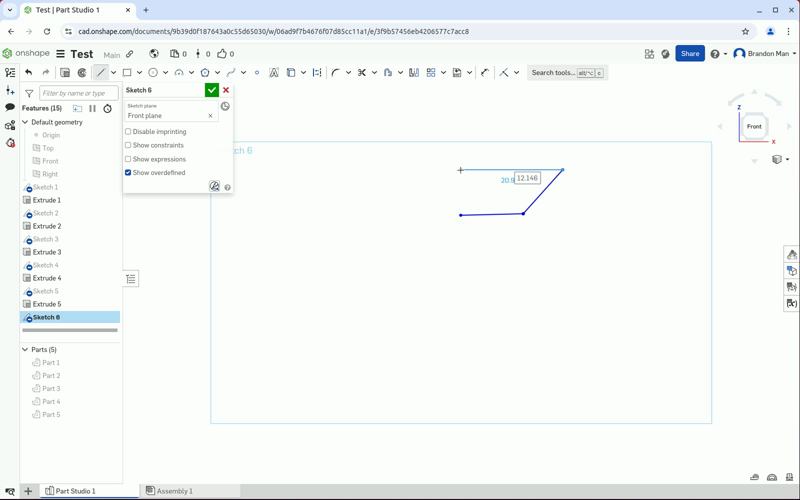
click(460, 169)
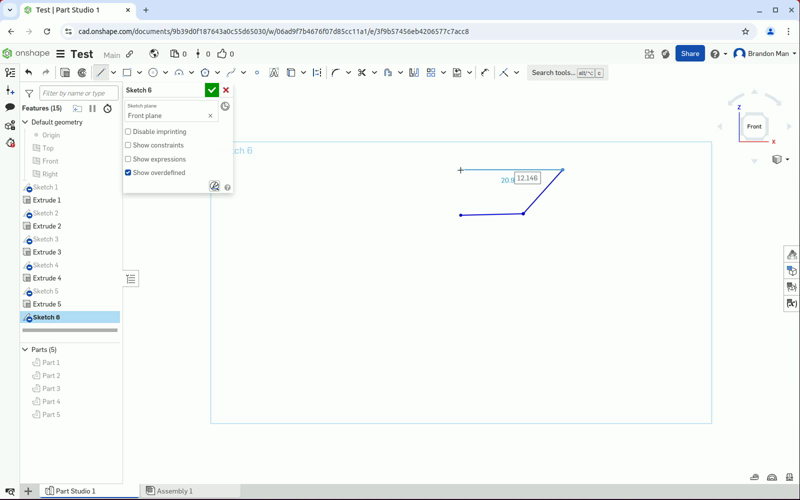
key_up(shift)
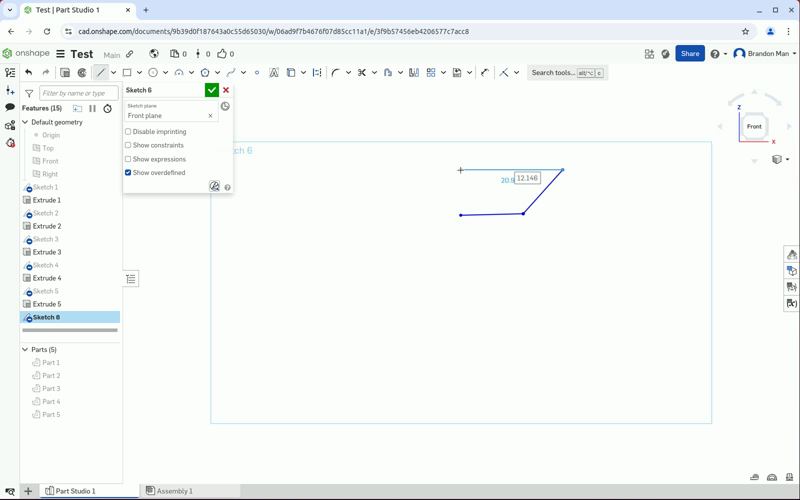
mouse_move(490, 169)
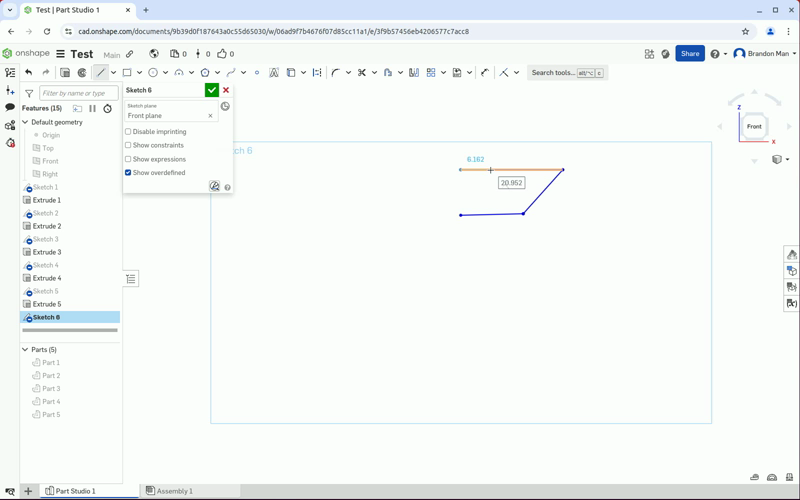
key_down(shift)
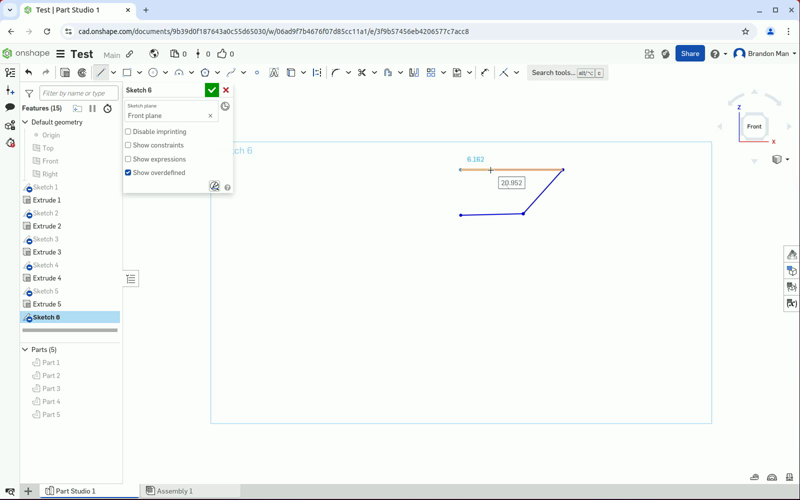
mouse_move(460, 215)
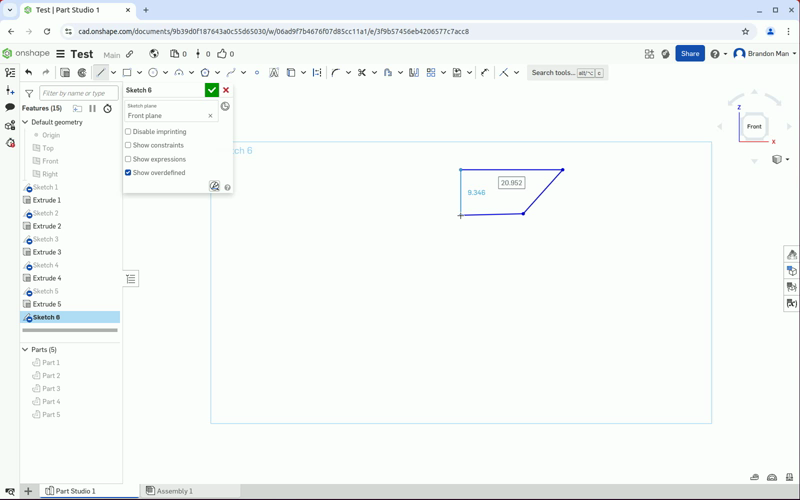
key_up(shift)
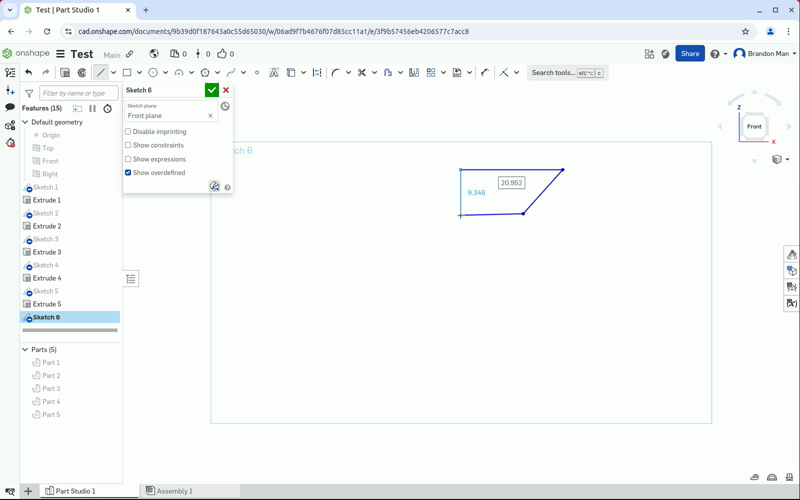
click(460, 215)
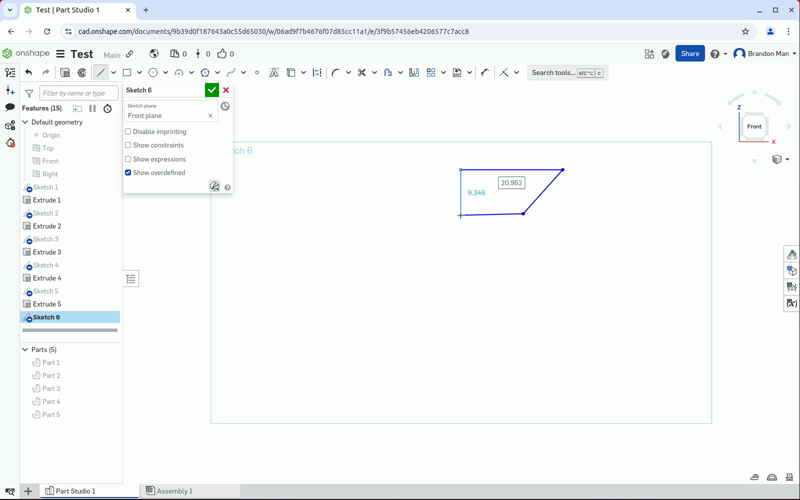
key(esc)
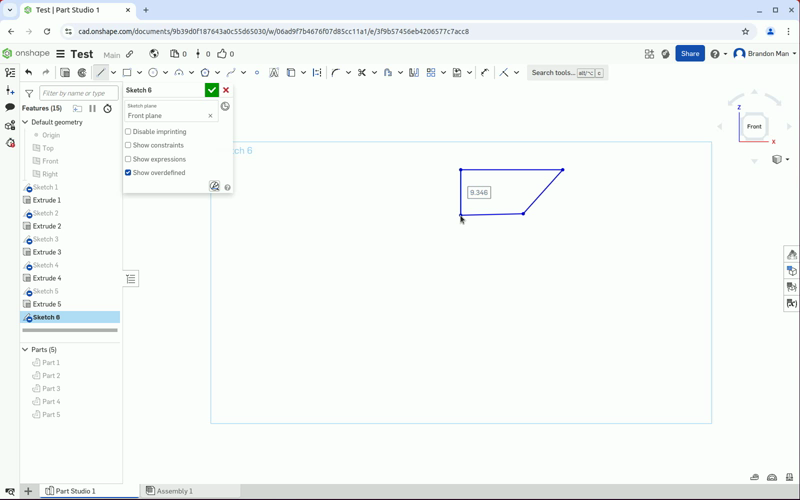
key(c)
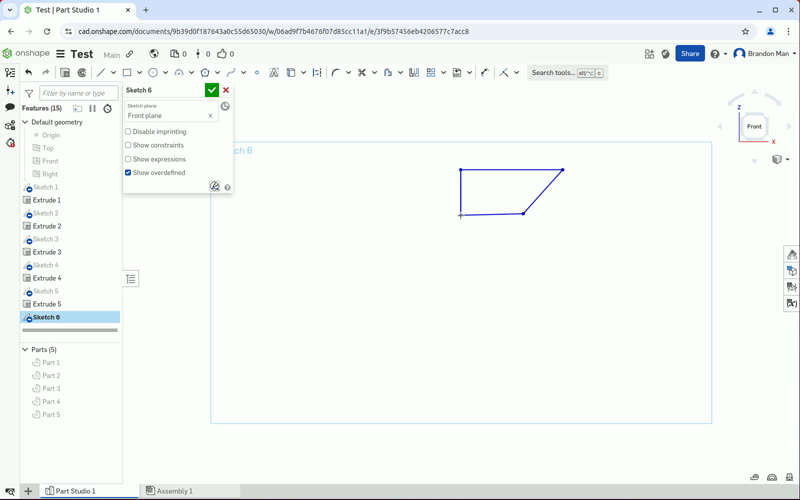
key_down(shift)
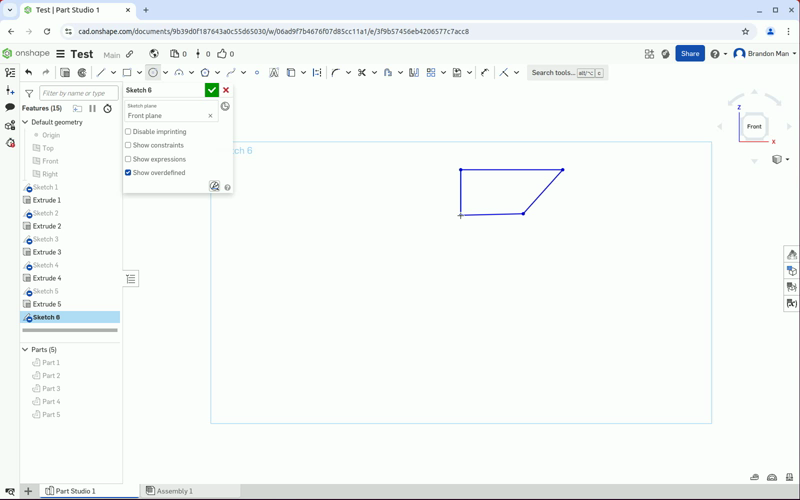
mouse_move(477, 189)
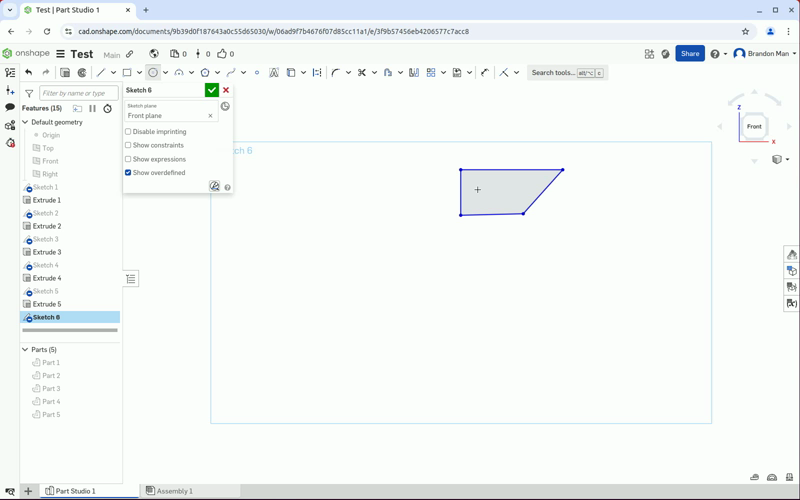
click(477, 189)
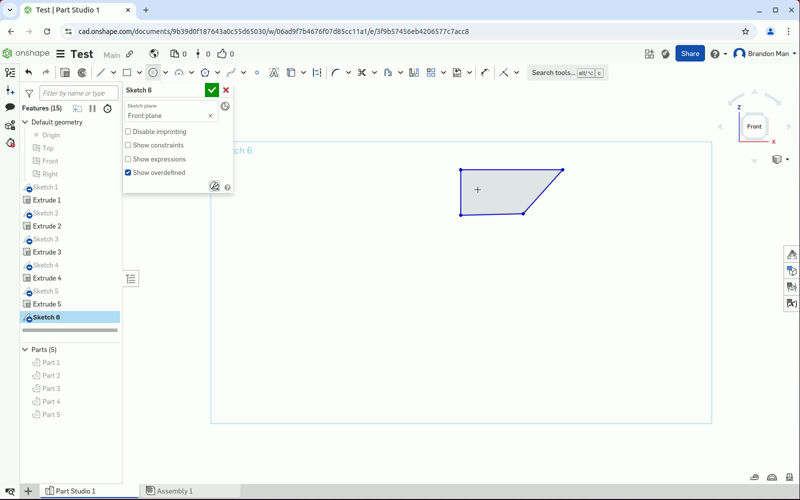
key_up(shift)
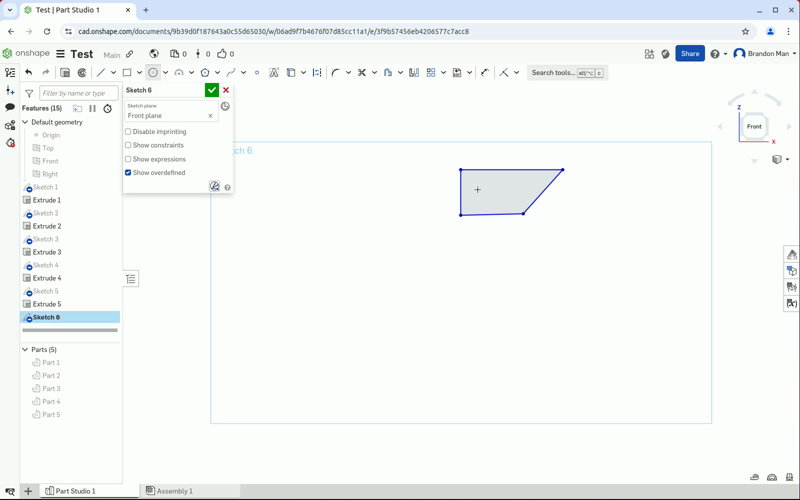
mouse_move(489, 189)
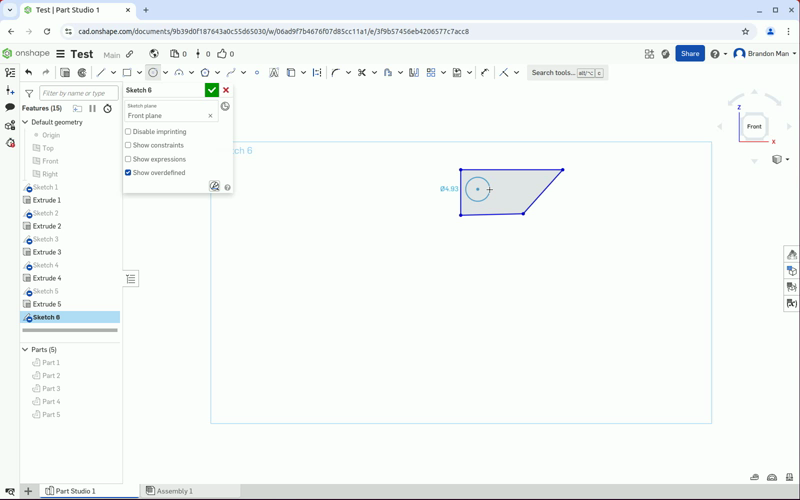
click(489, 189)
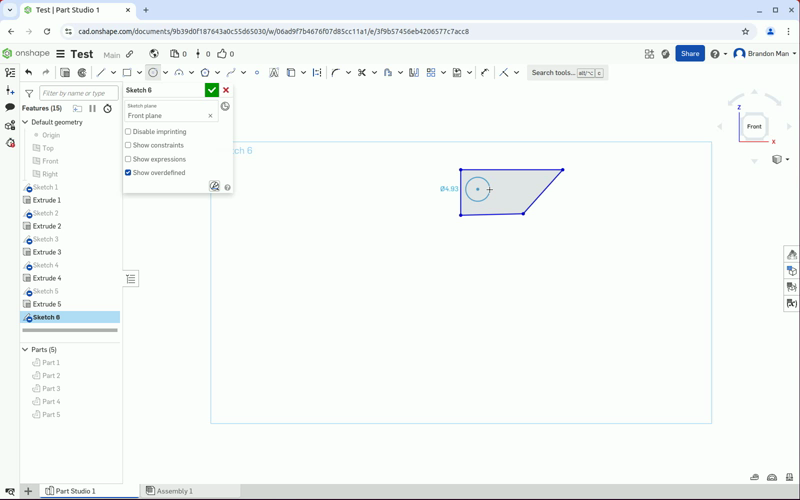
key(esc)
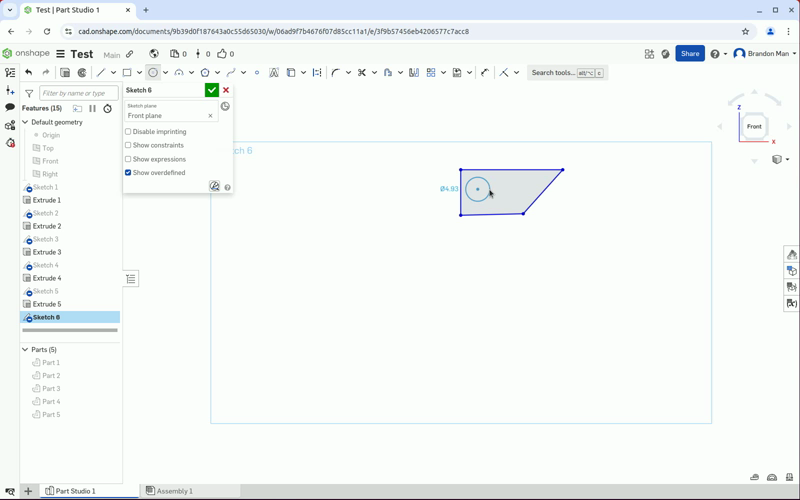
mouse_move(540, 180)
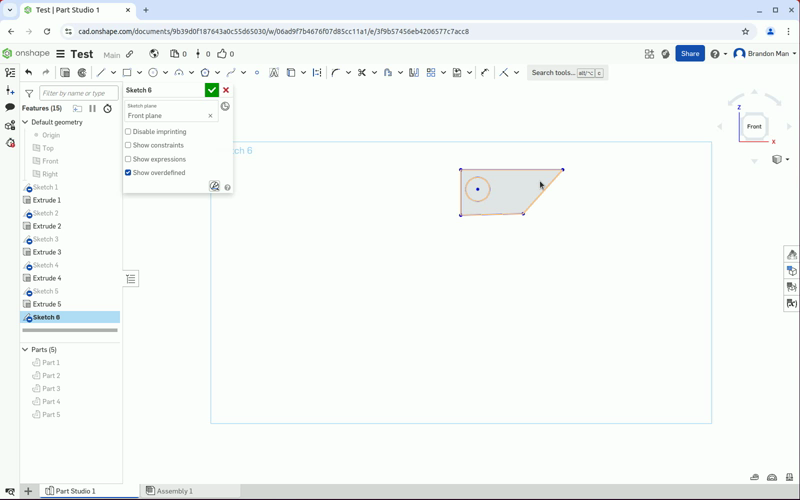
click(540, 180)
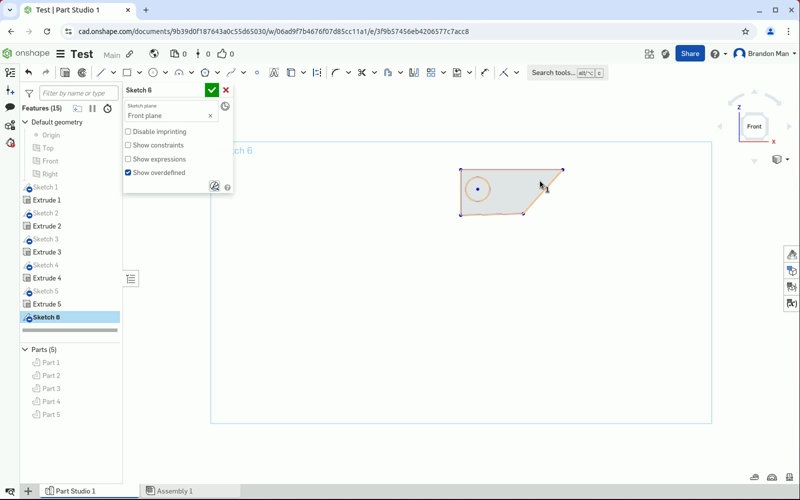
mouse_move(73, 352)
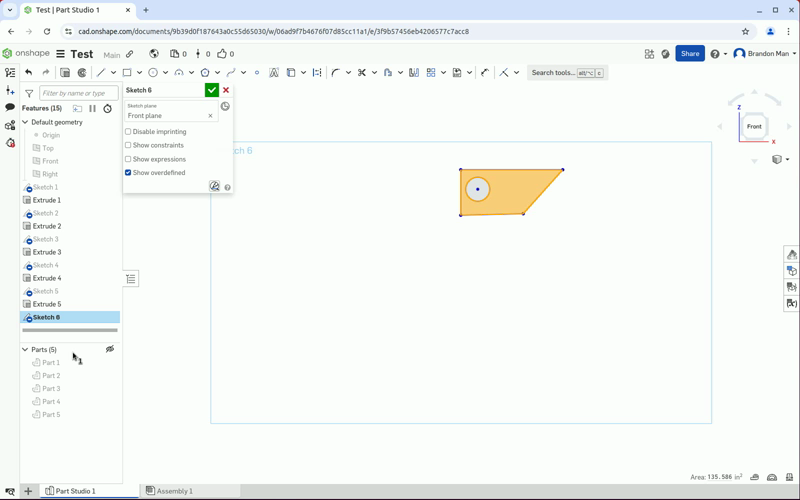
key(shift+y)
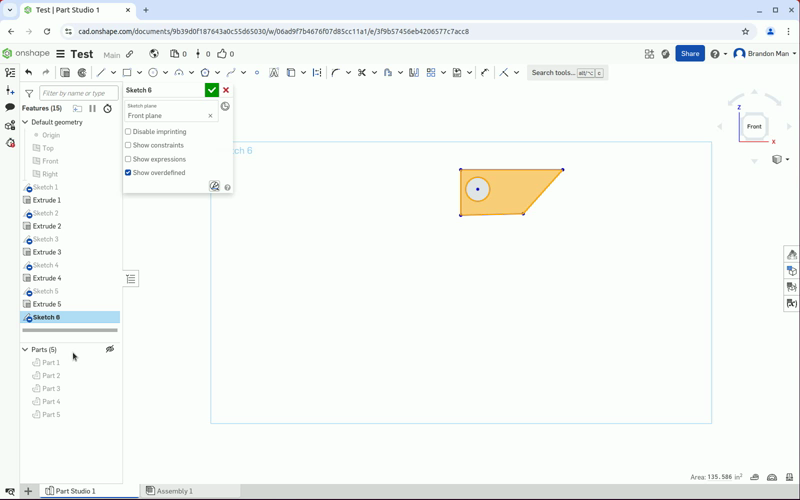
key(shift+e)
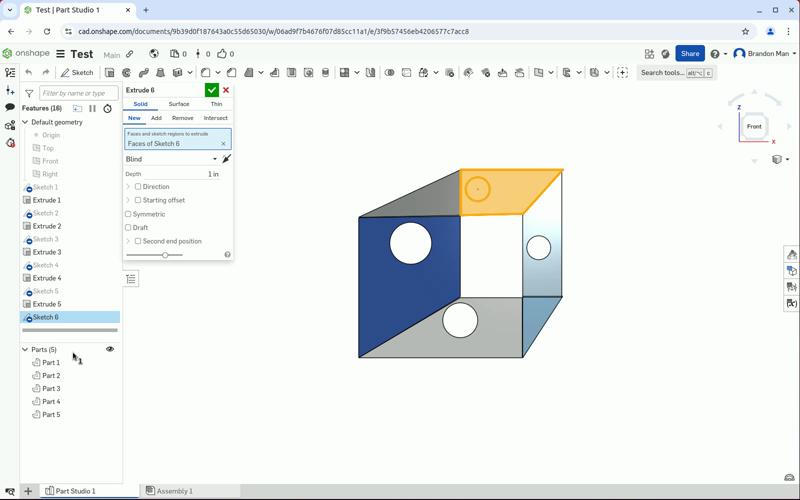
mouse_move(143, 106)
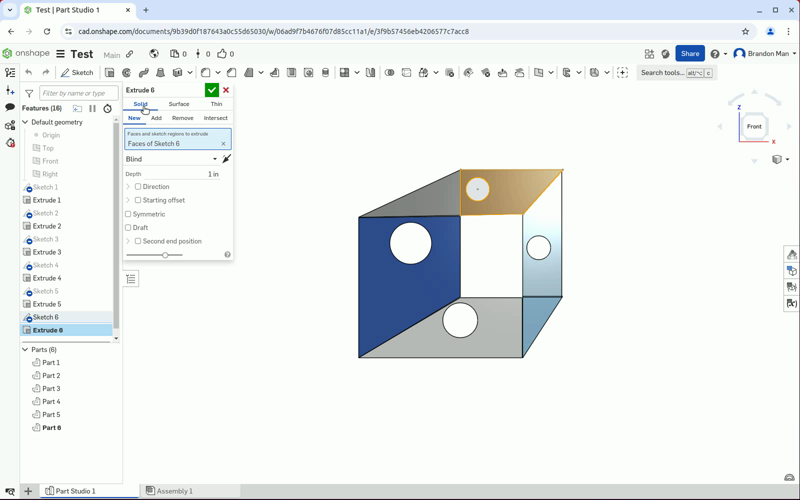
click(143, 106)
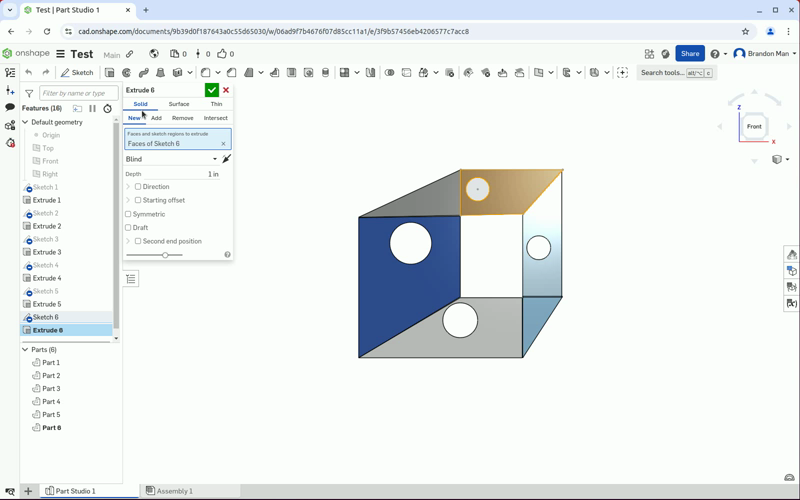
mouse_move(137, 120)
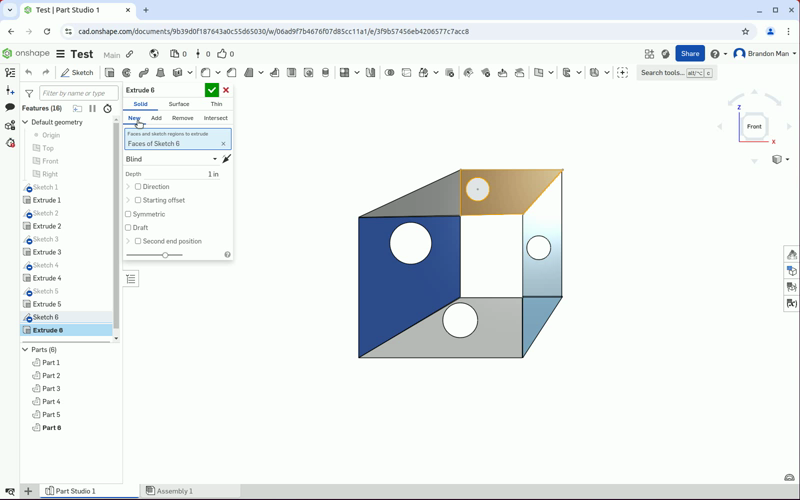
click(137, 120)
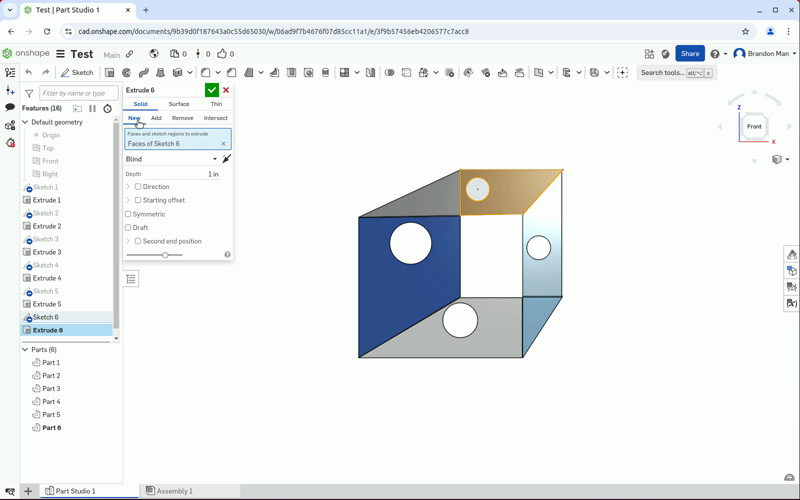
key(tab, 4)
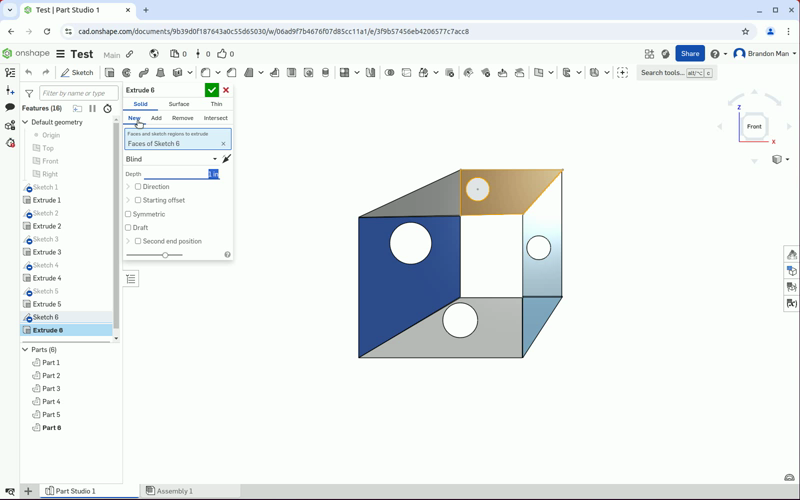
text(12.758)
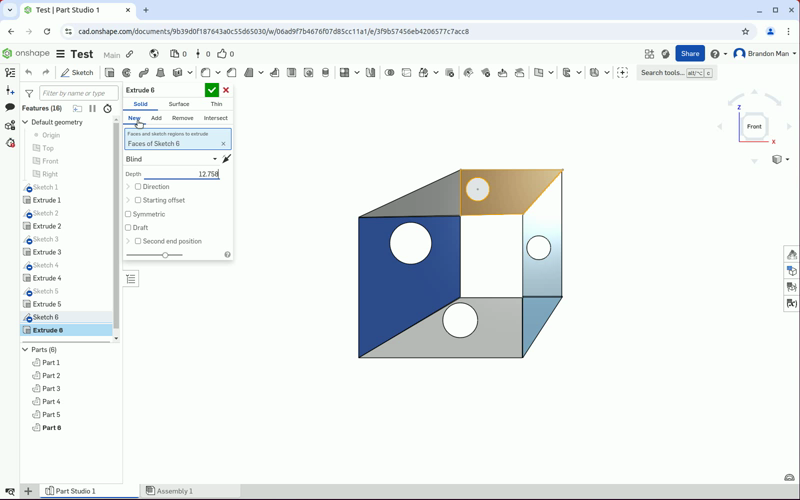
key(enter)
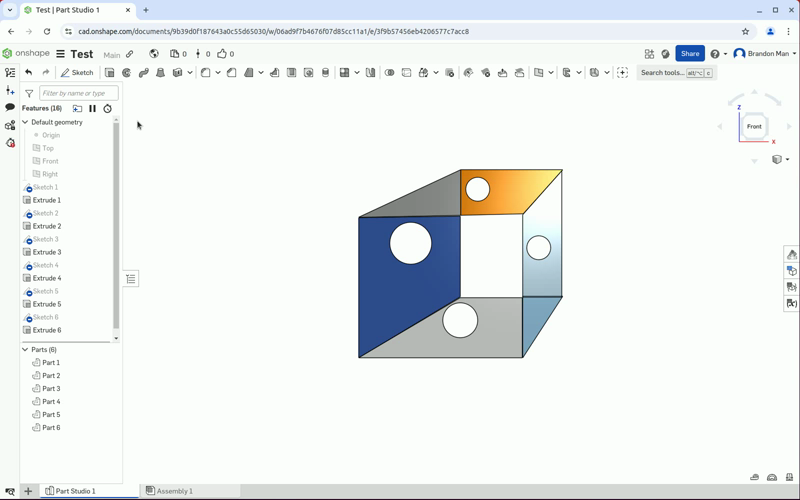
key(shift+h)
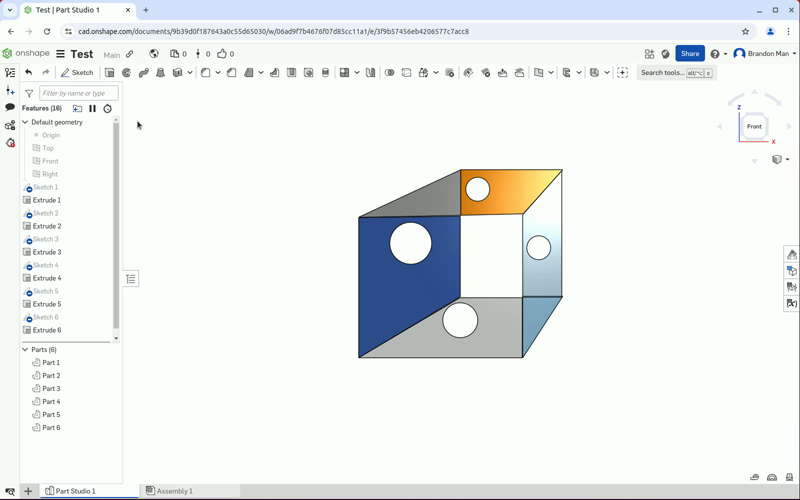
key(shift+h)
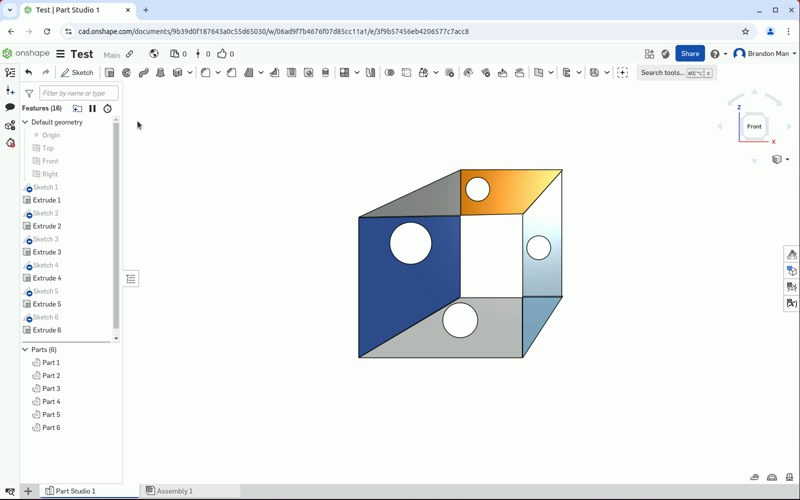
key(shift+7)
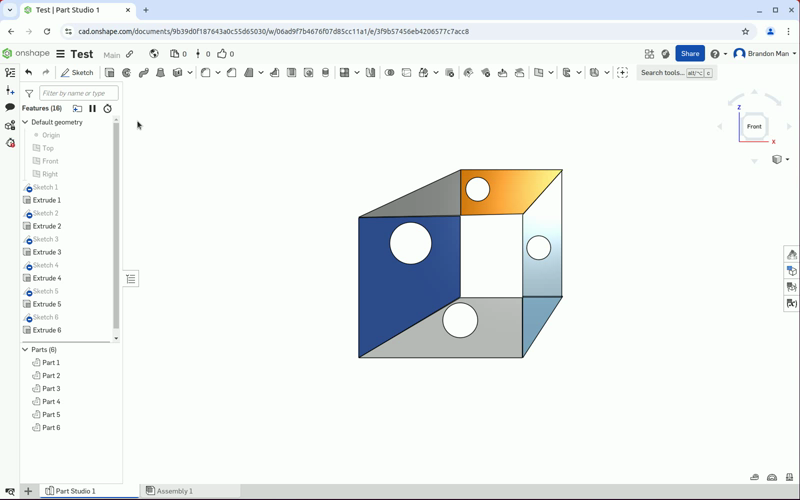
key(left, 2)
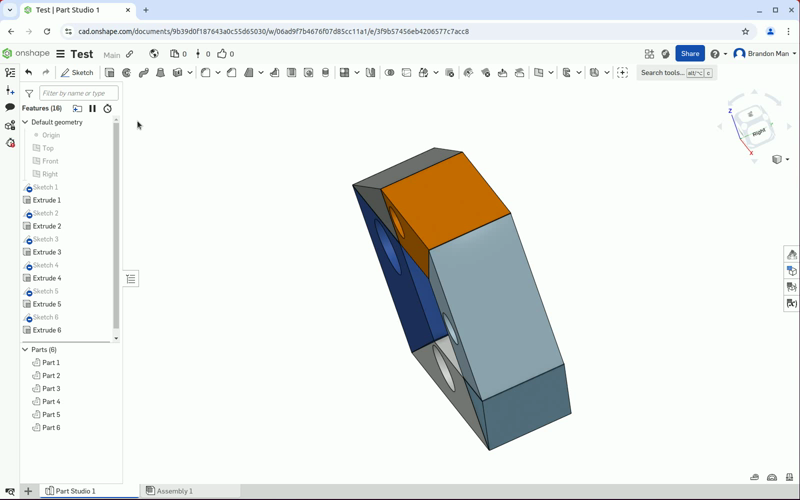
key(down, 2)
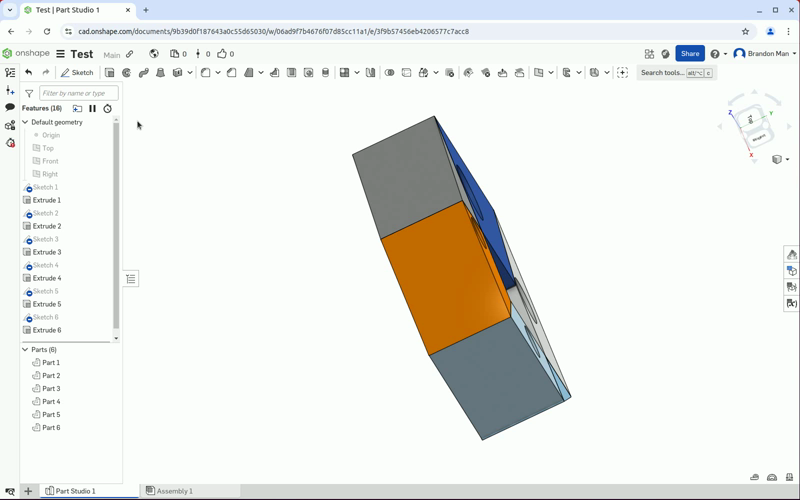
key(up, 2)
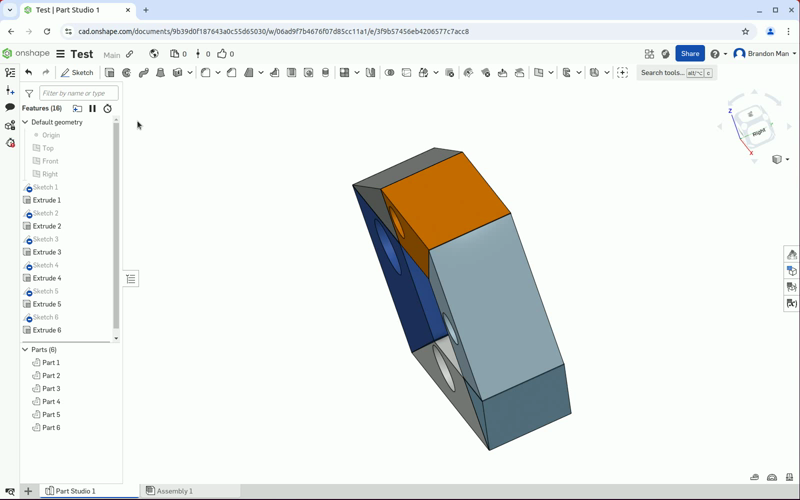
key(right, 2)
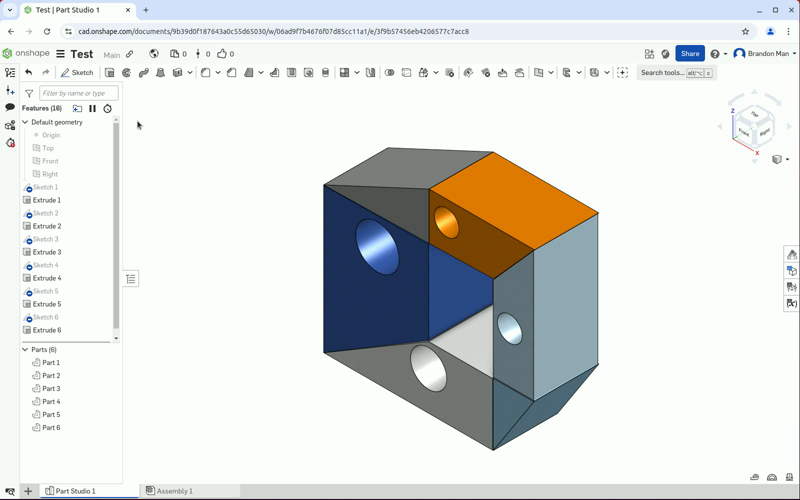
mouse_move(69, 189)
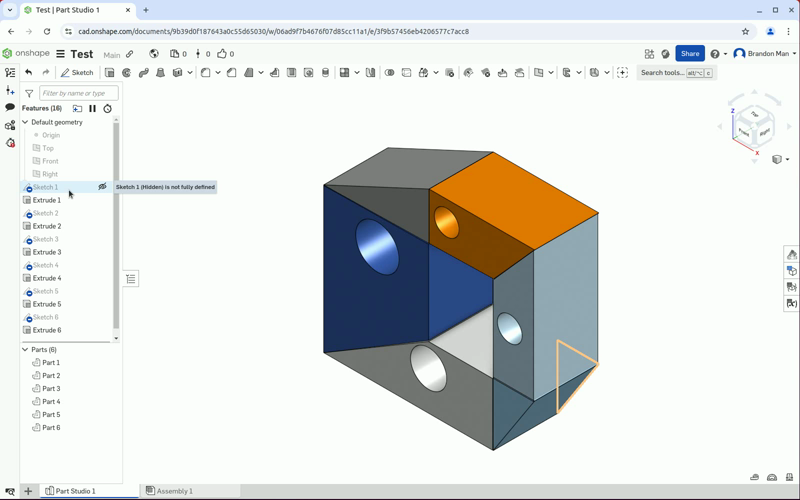
click(69, 189)